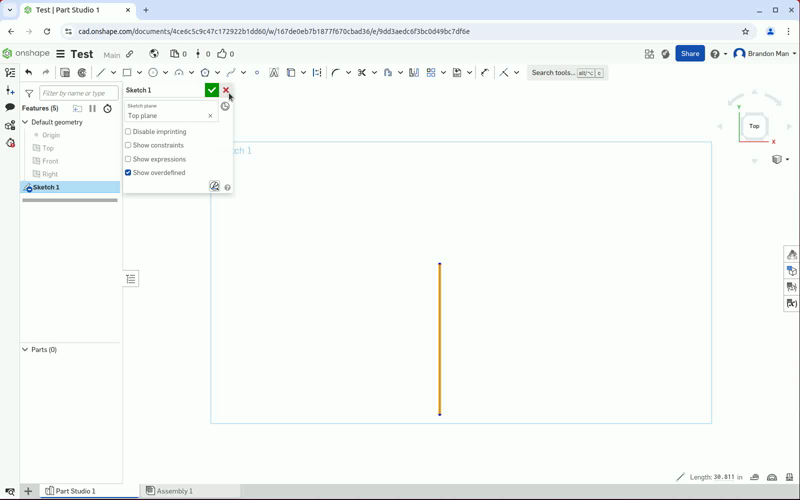
key(shift+h)
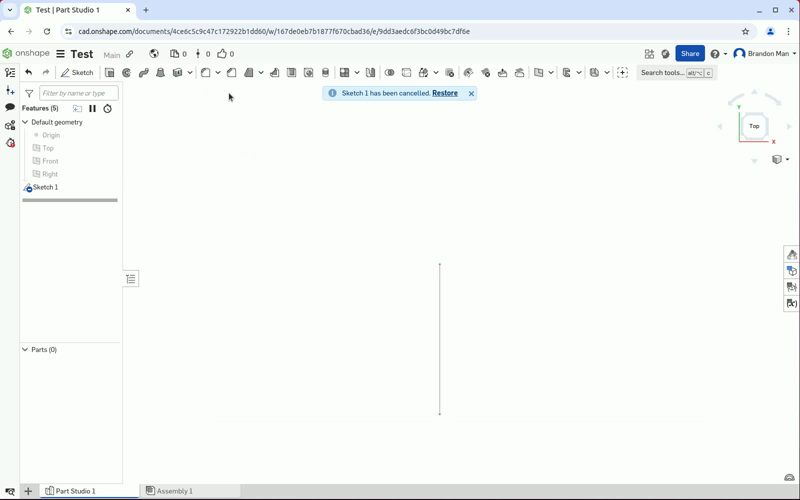
key(shift+s)
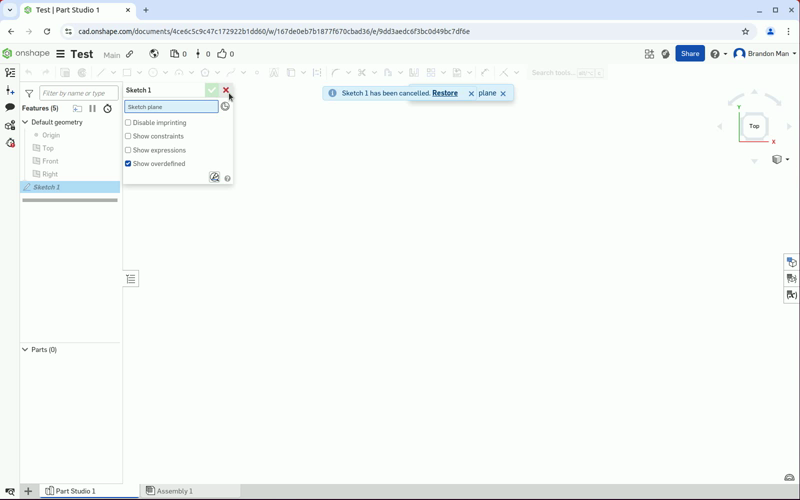
mouse_move(73, 150)
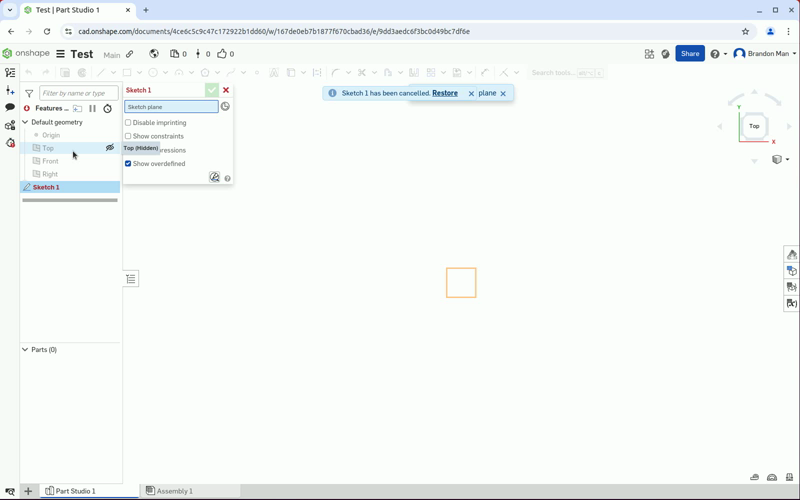
click(73, 150)
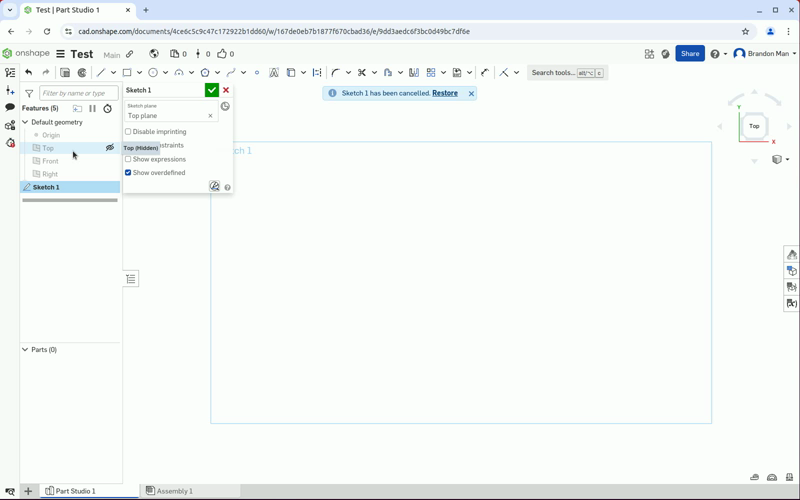
mouse_move(73, 352)
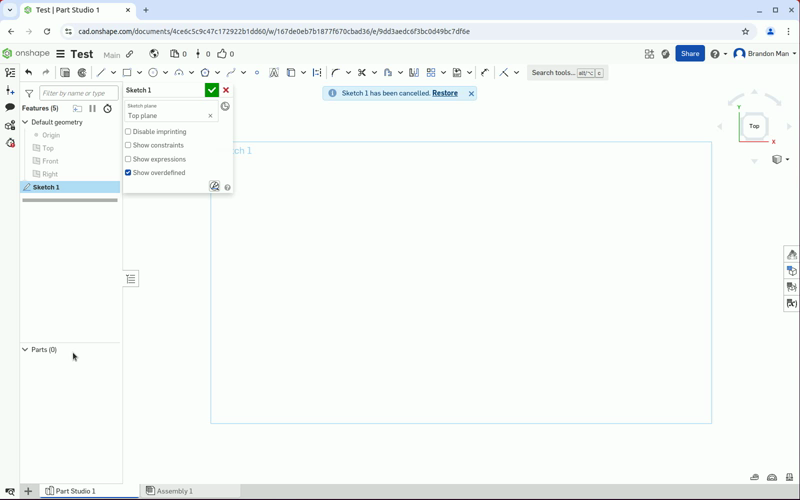
key(y)
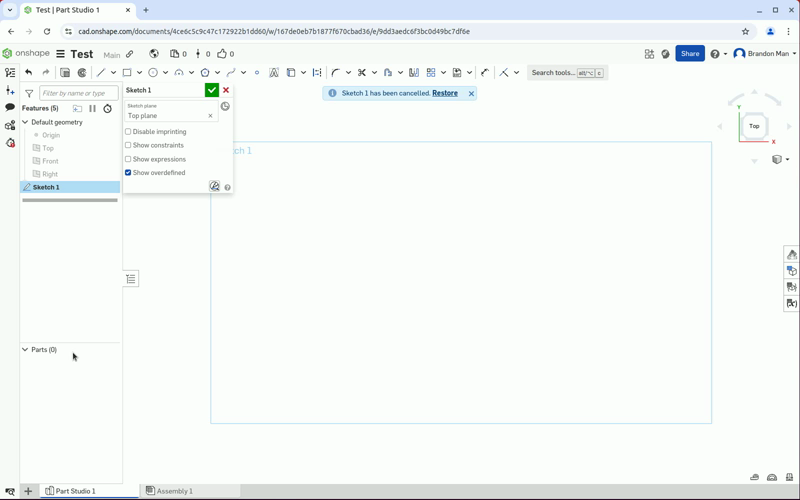
key(l)
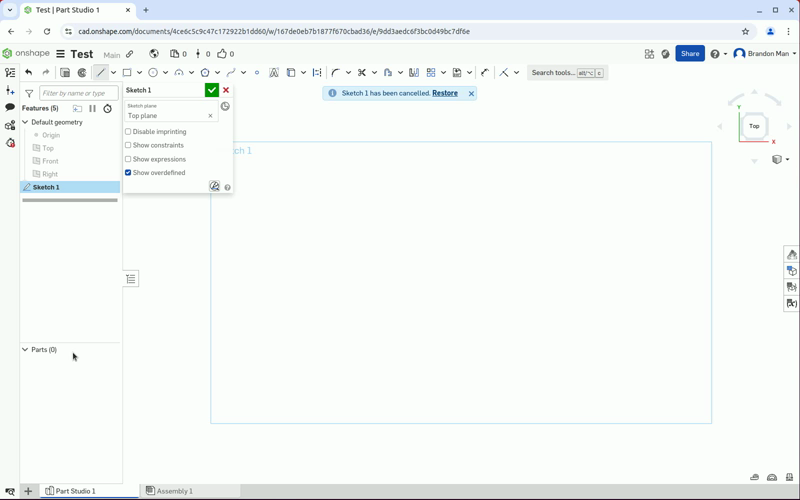
key_down(shift)
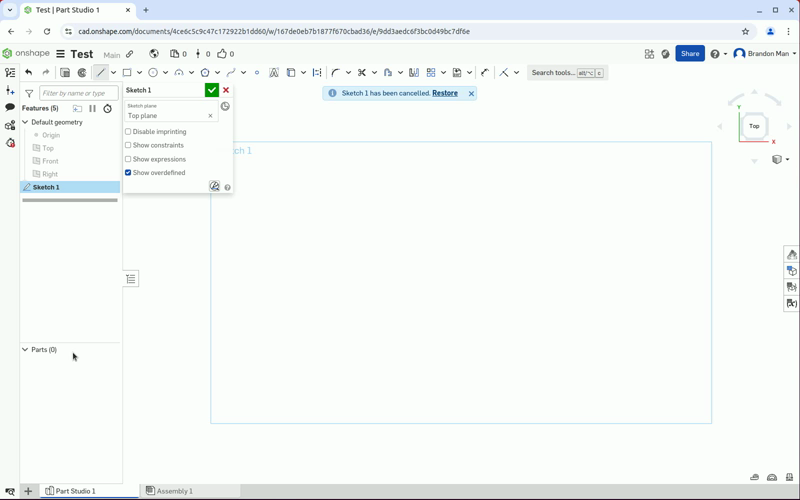
mouse_move(348, 395)
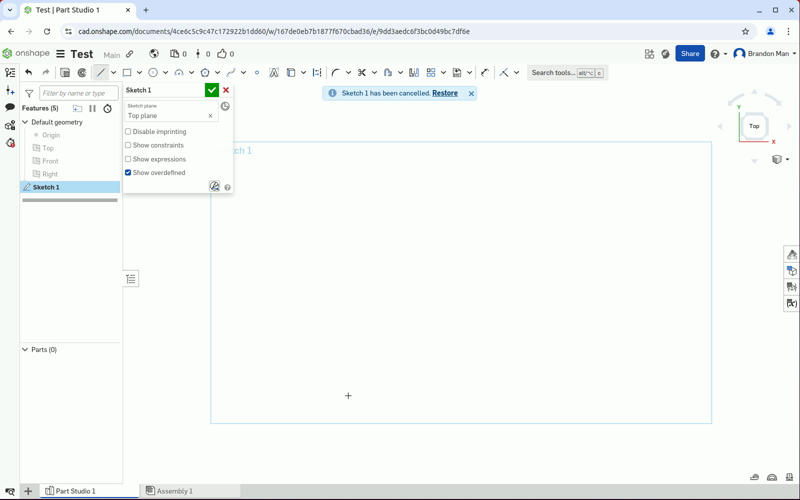
click(348, 395)
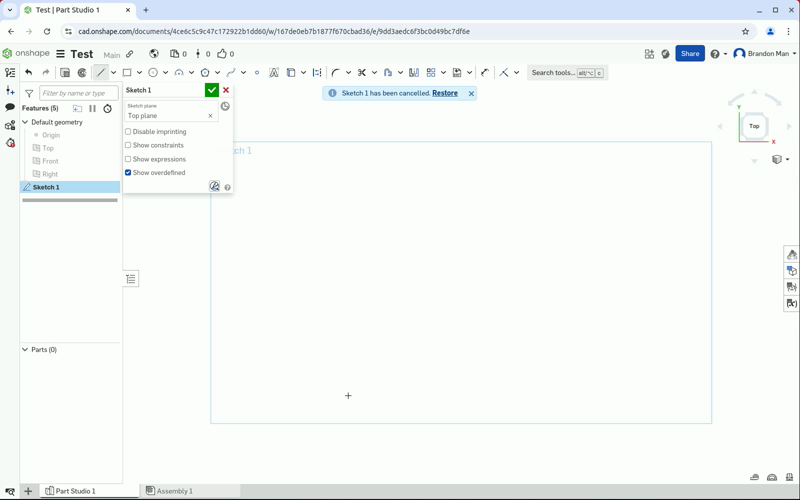
key_up(shift)
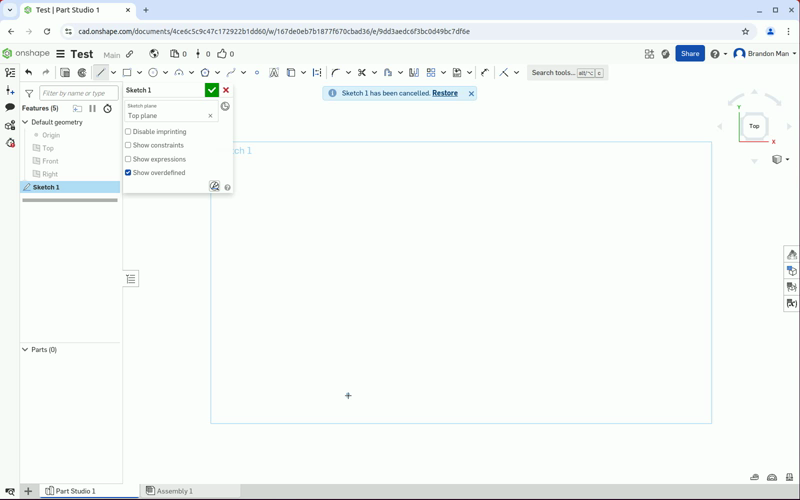
key_down(shift)
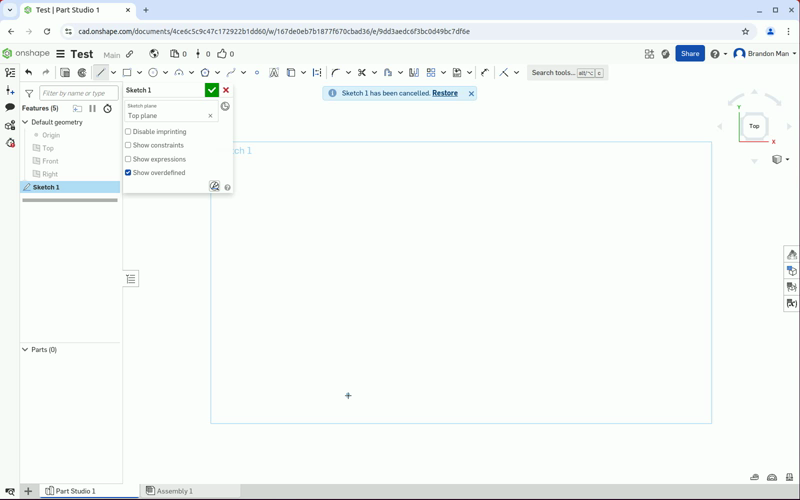
mouse_move(572, 395)
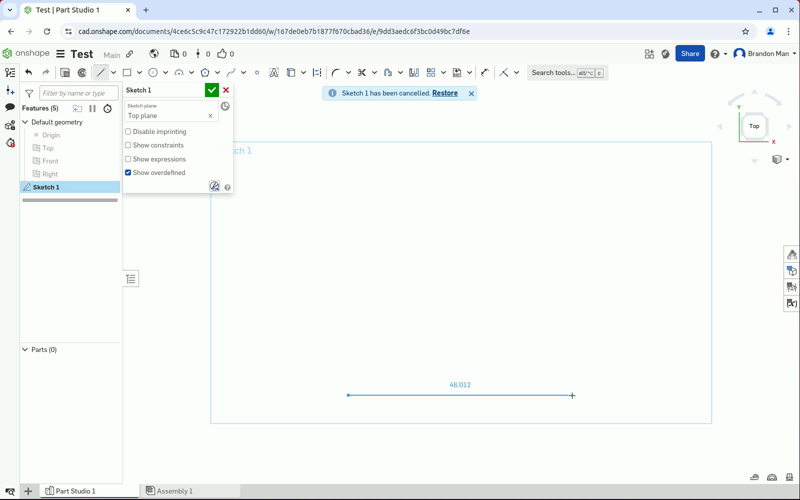
click(572, 395)
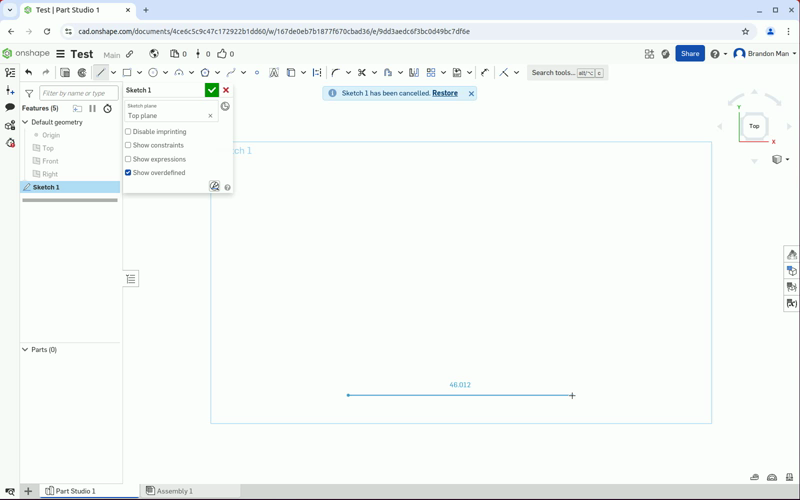
key_up(shift)
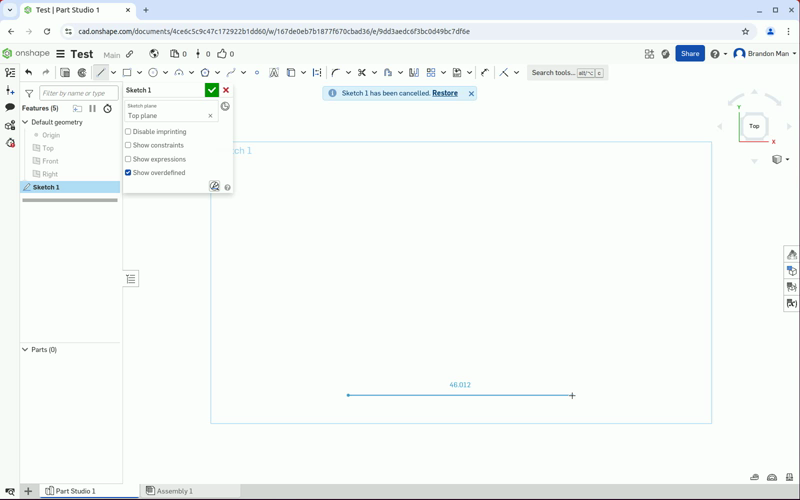
key_down(shift)
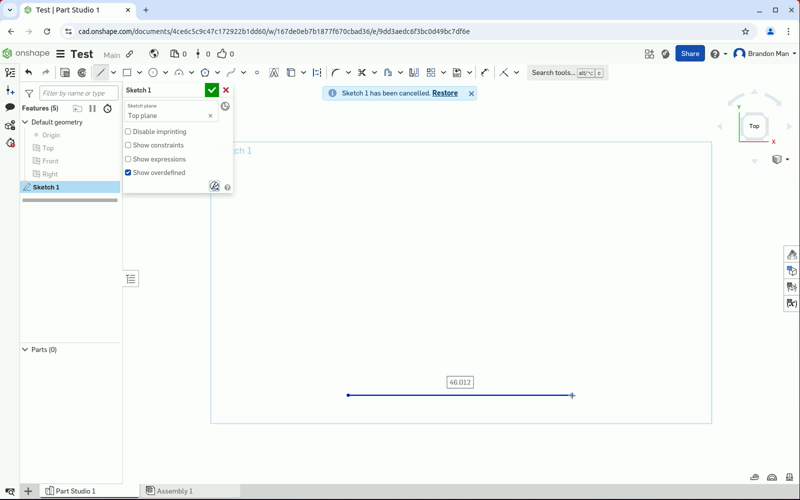
mouse_move(572, 171)
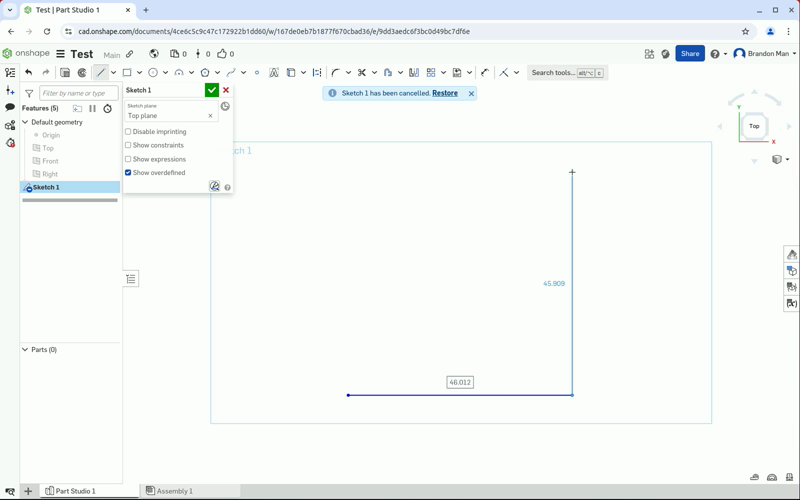
click(572, 171)
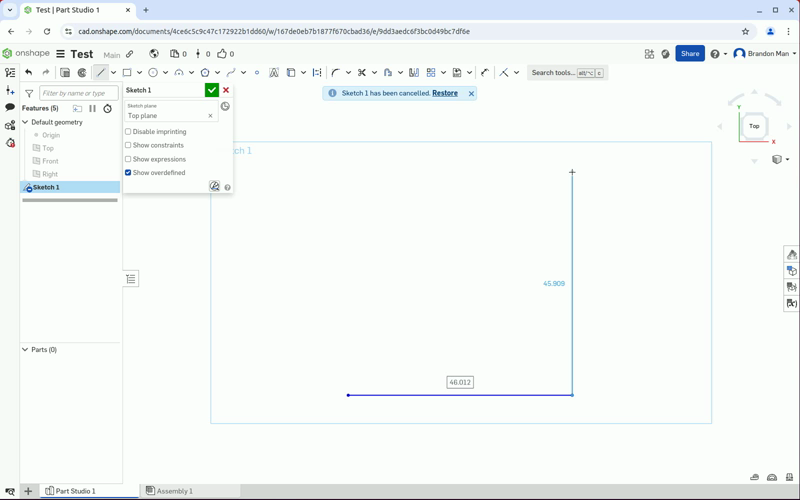
key_up(shift)
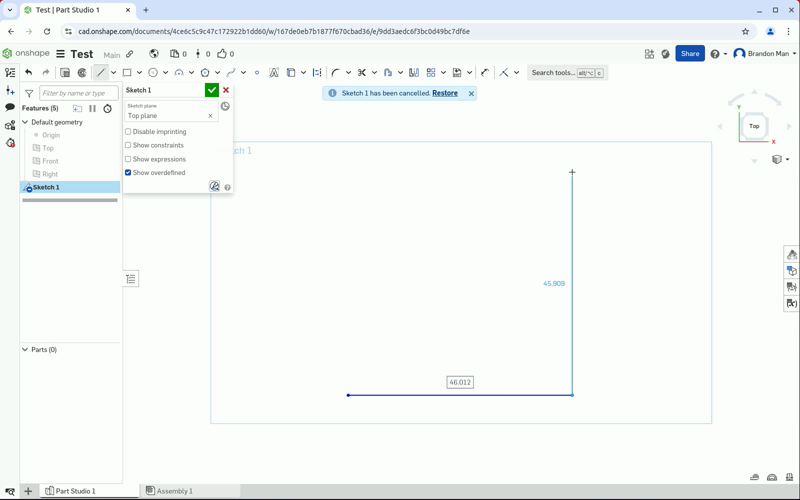
key_down(shift)
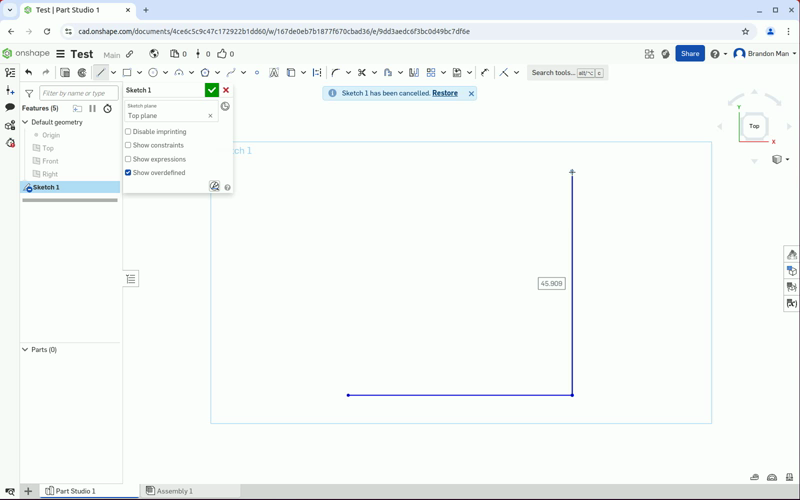
mouse_move(348, 171)
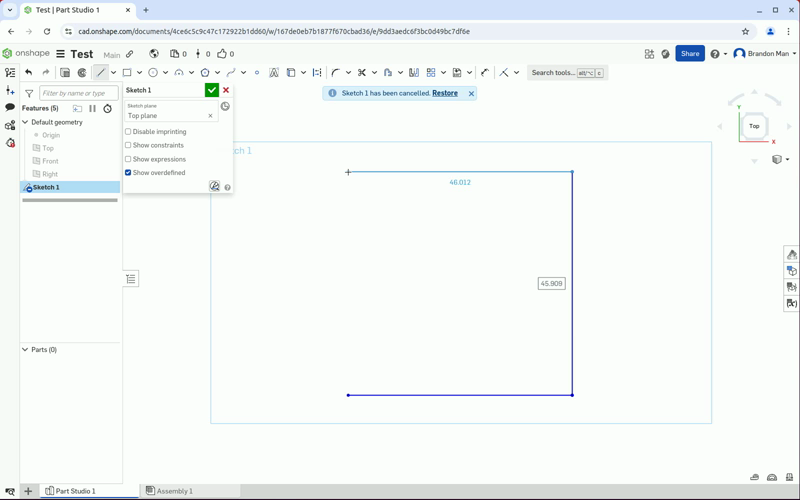
click(348, 171)
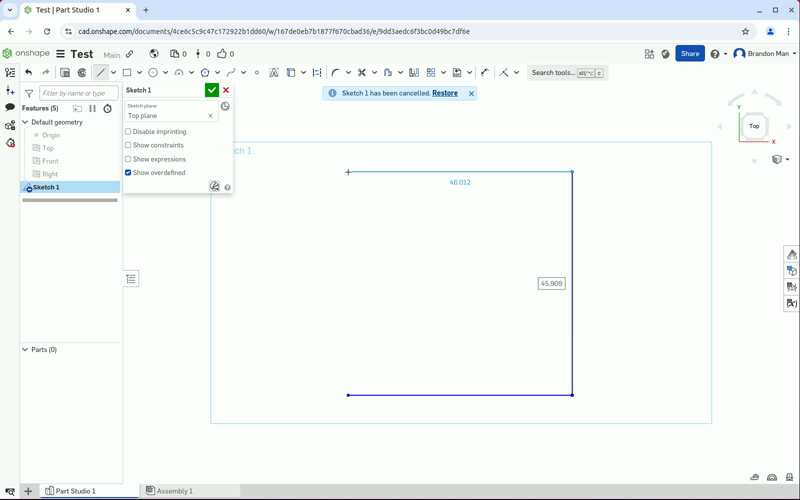
key_up(shift)
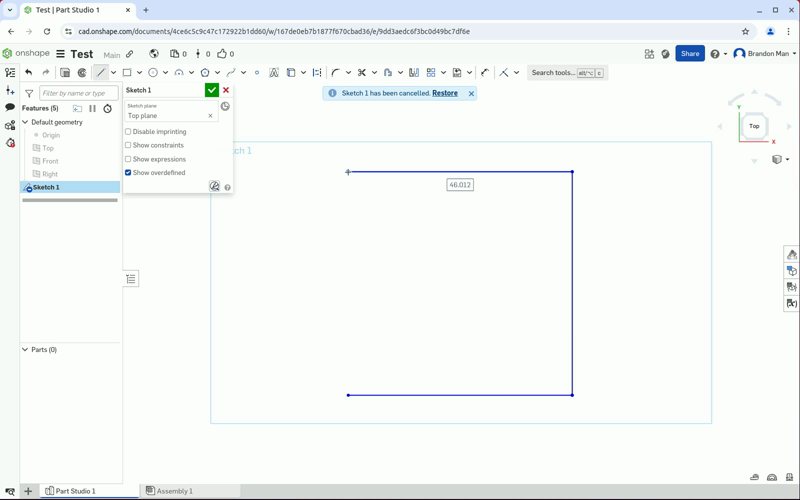
key_down(shift)
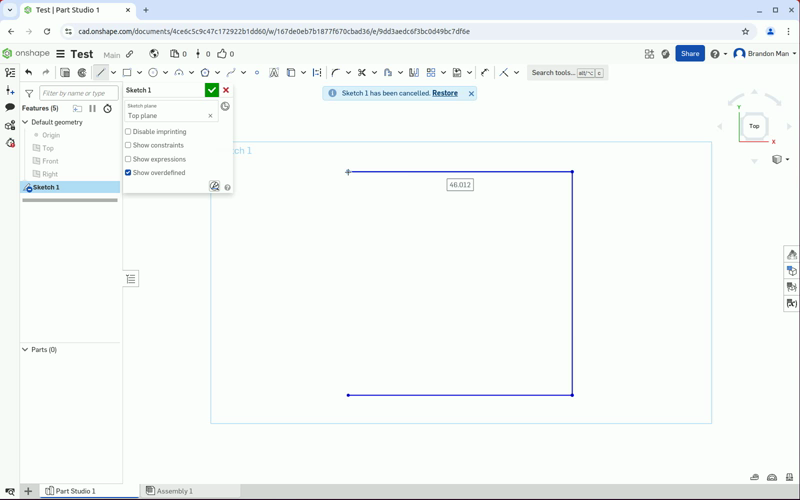
mouse_move(348, 395)
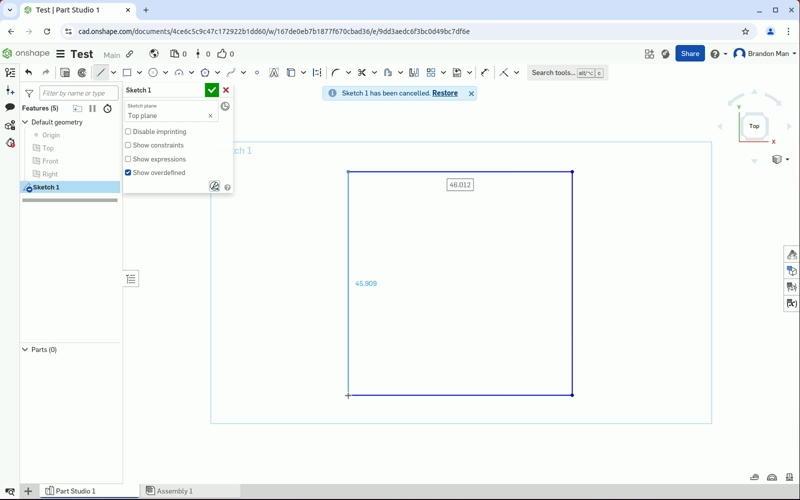
key_up(shift)
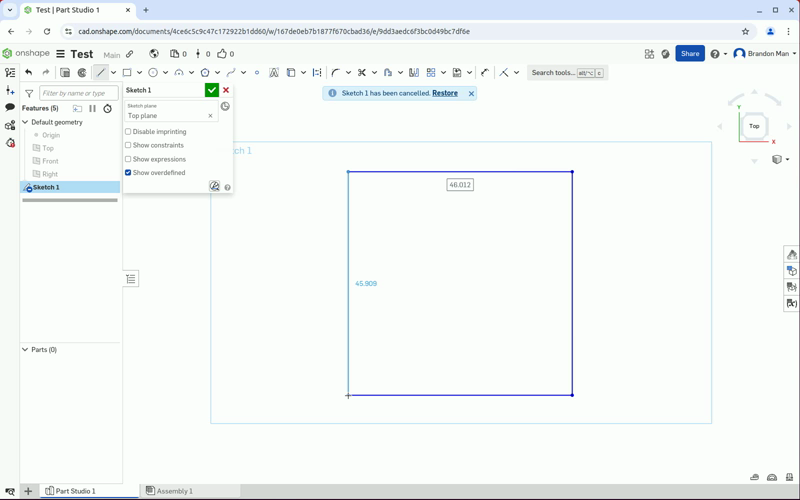
click(348, 395)
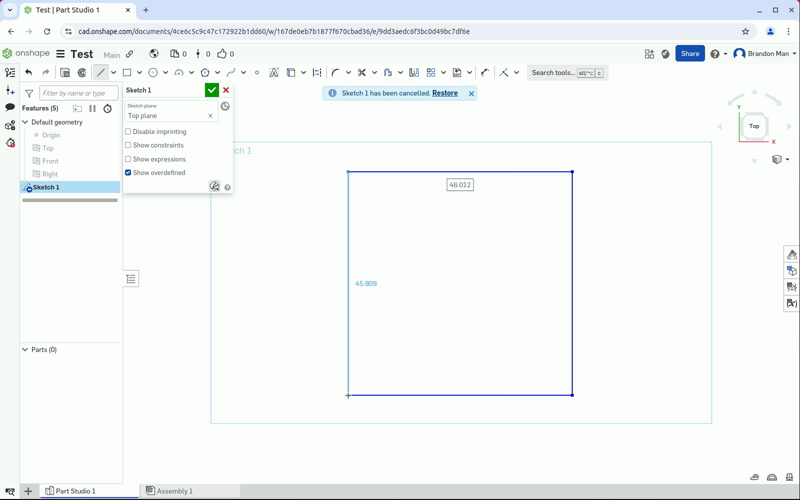
key(esc)
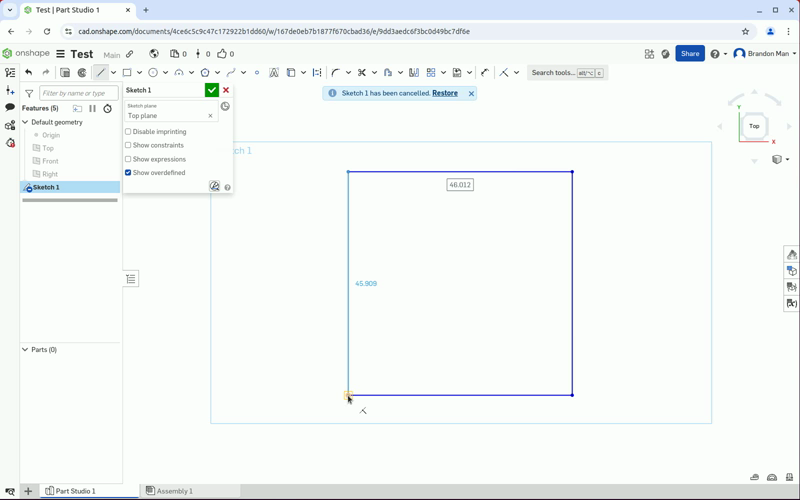
mouse_move(453, 260)
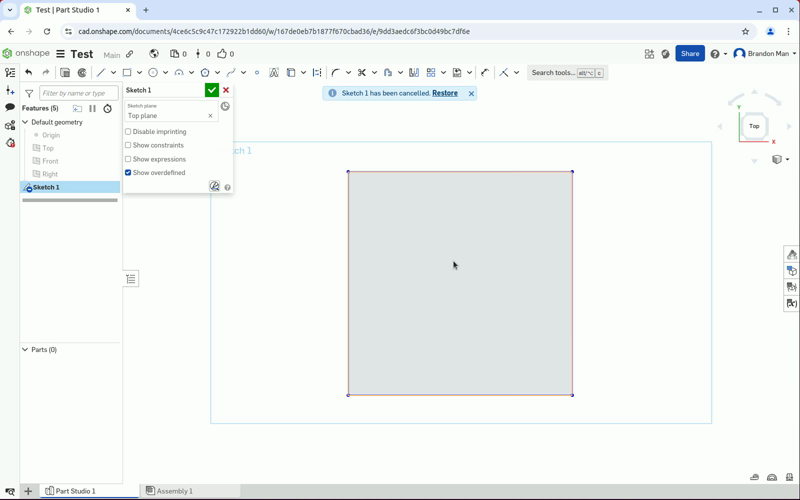
click(453, 260)
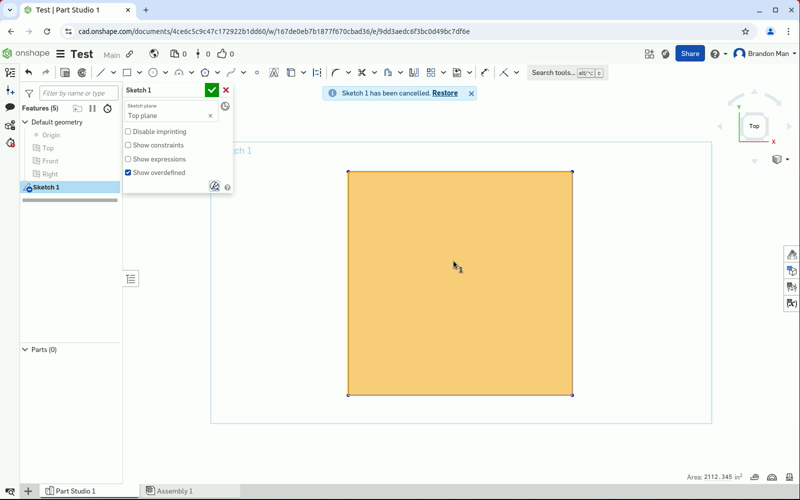
mouse_move(73, 352)
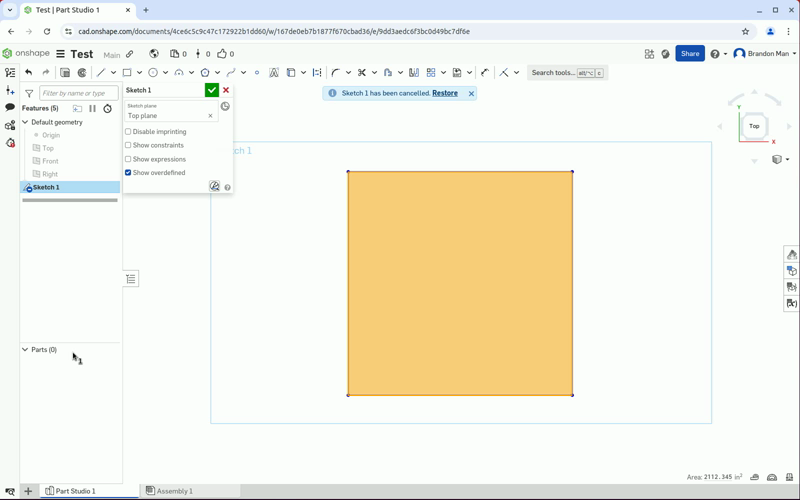
key(shift+y)
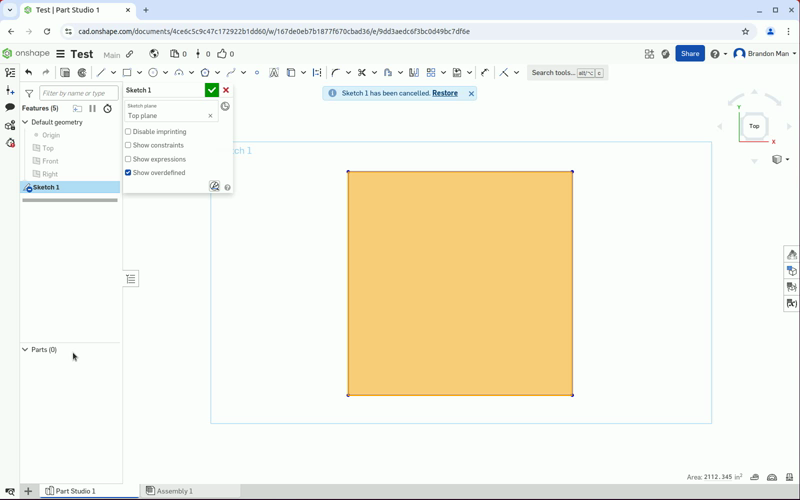
key(shift+e)
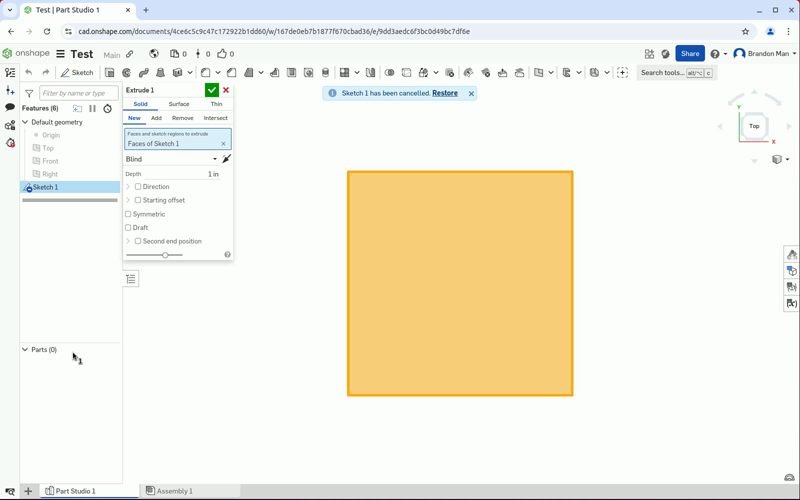
mouse_move(143, 106)
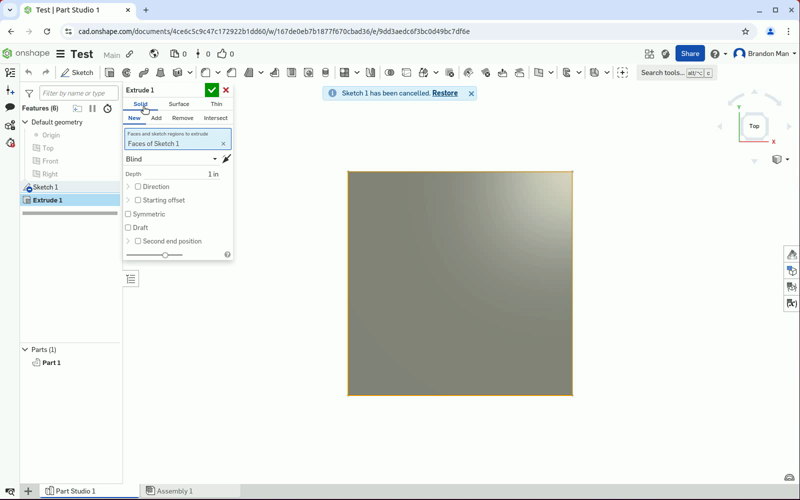
click(143, 106)
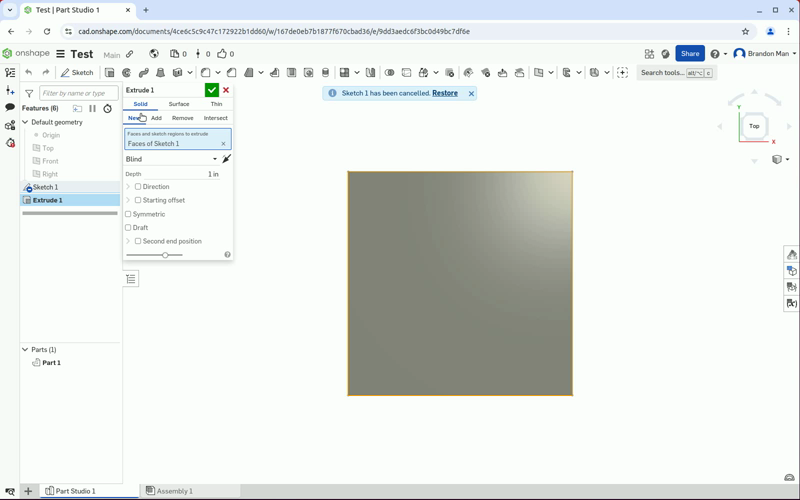
mouse_move(137, 120)
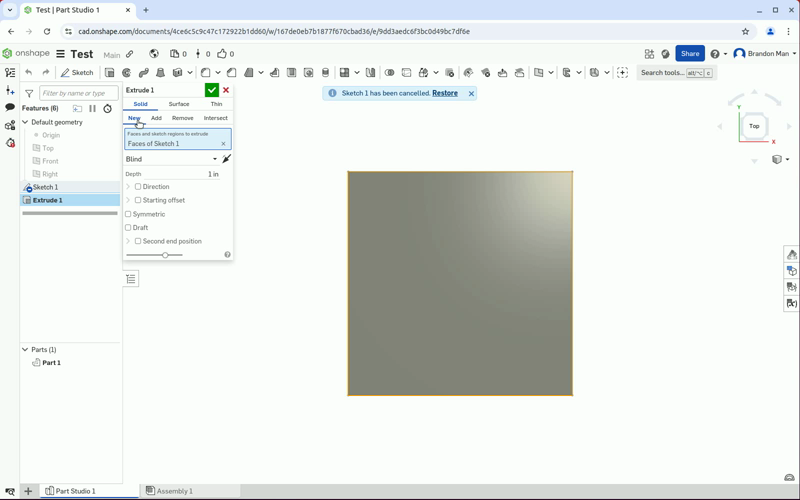
click(137, 120)
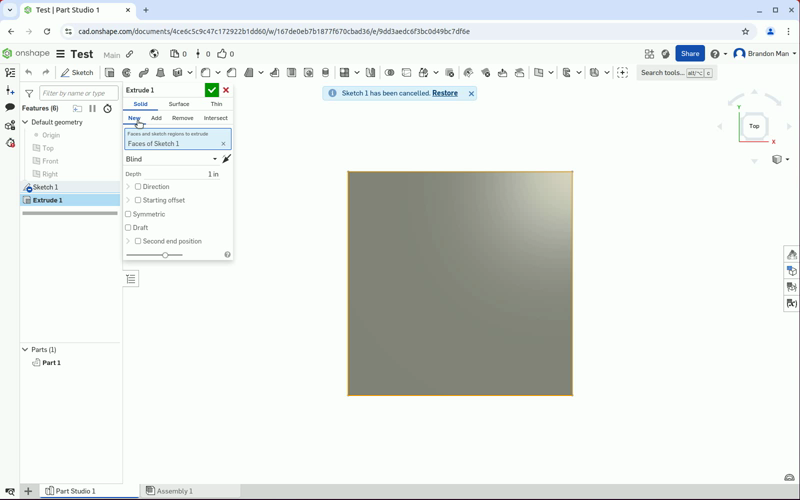
key(tab, 4)
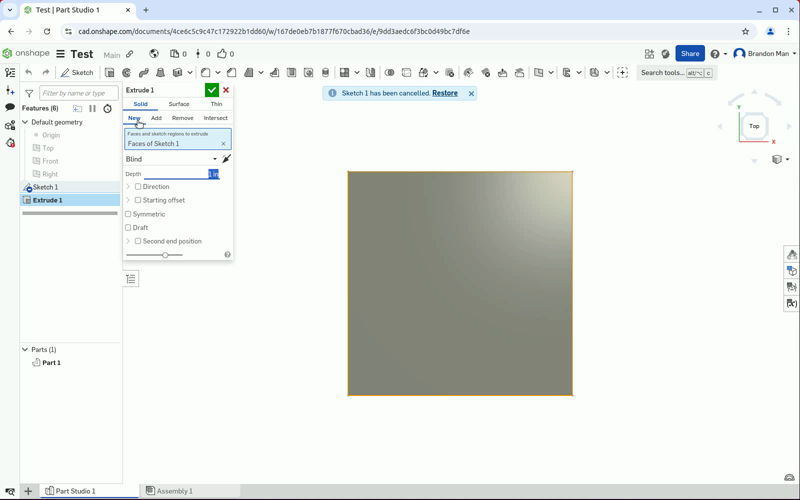
text(1.926)
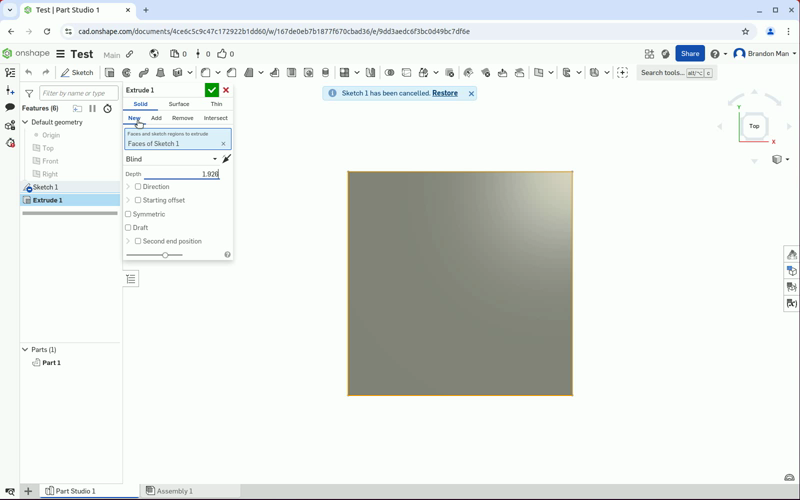
key(enter)
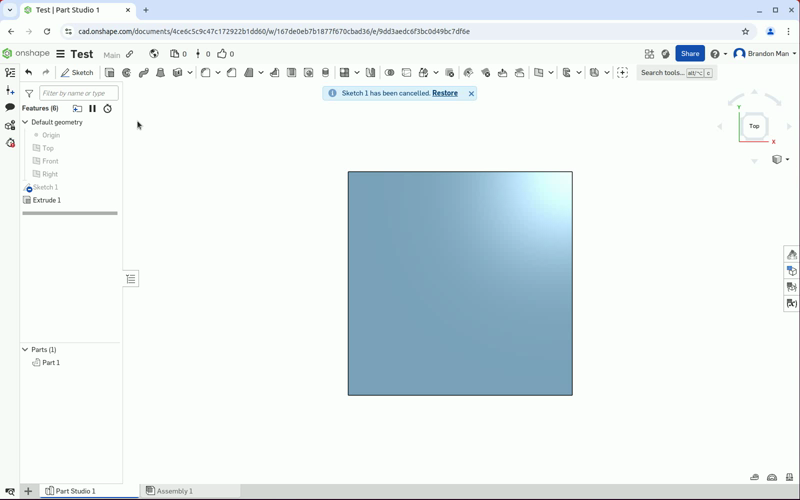
key(shift+h)
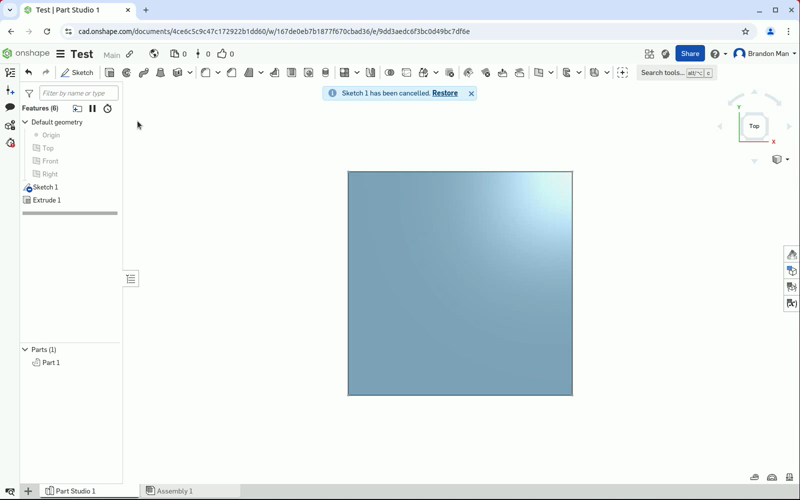
key(shift+h)
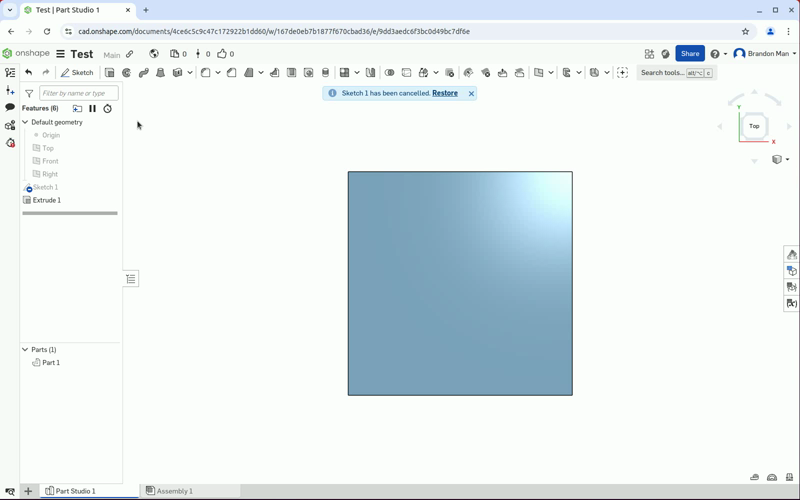
mouse_move(73, 189)
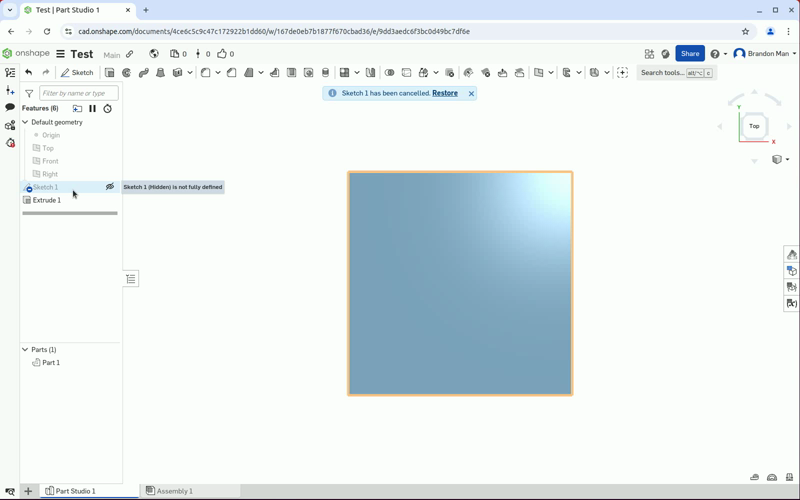
click(73, 189)
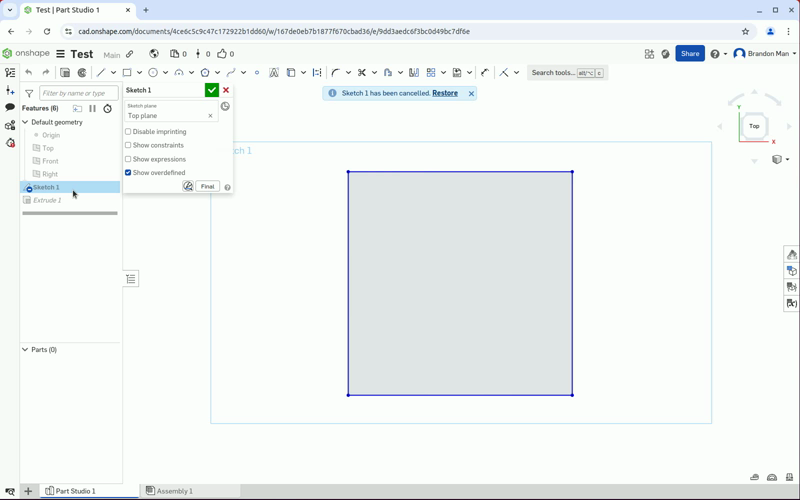
mouse_move(229, 92)
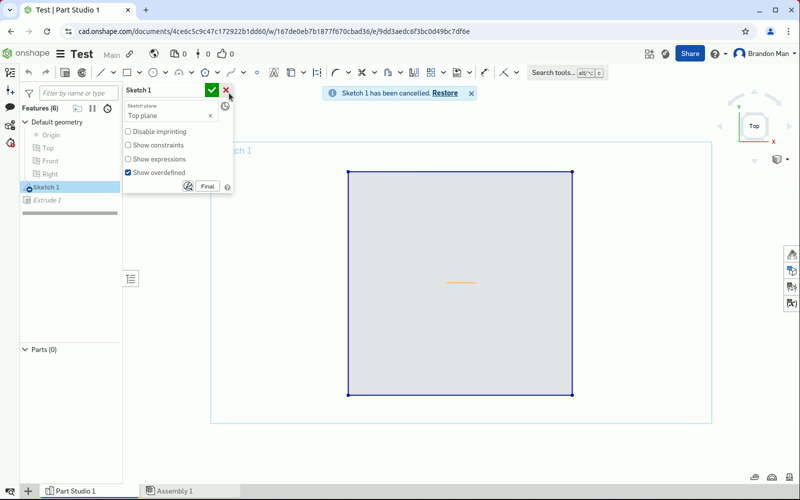
click(229, 92)
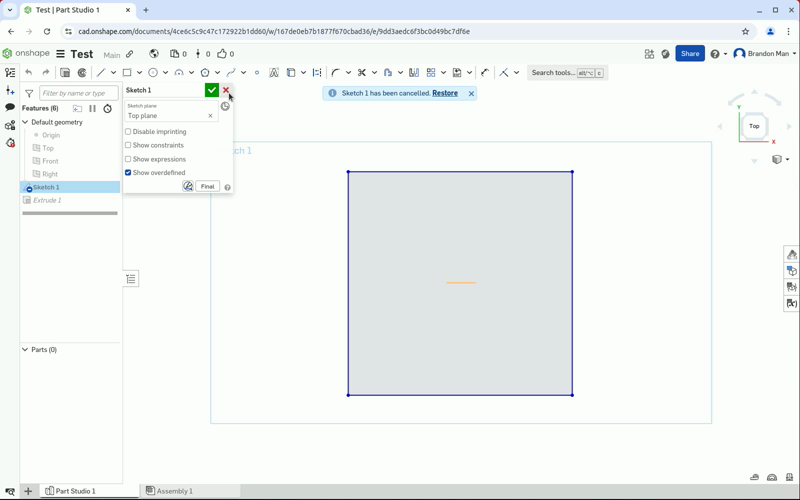
key(shift+s)
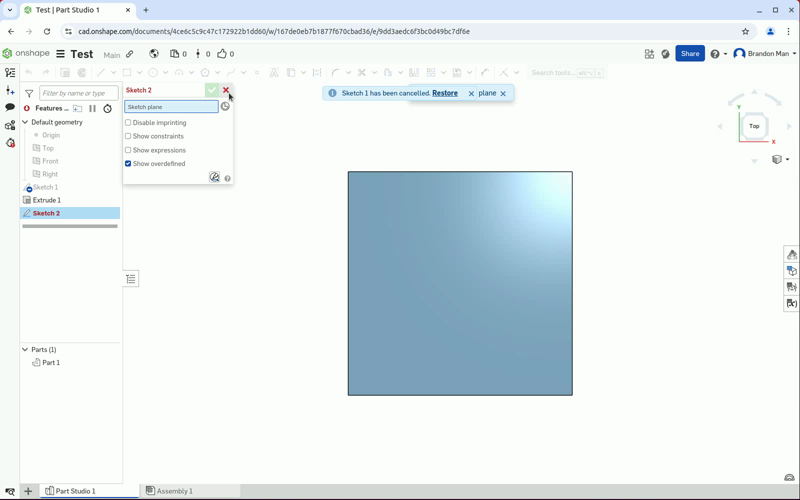
mouse_move(73, 150)
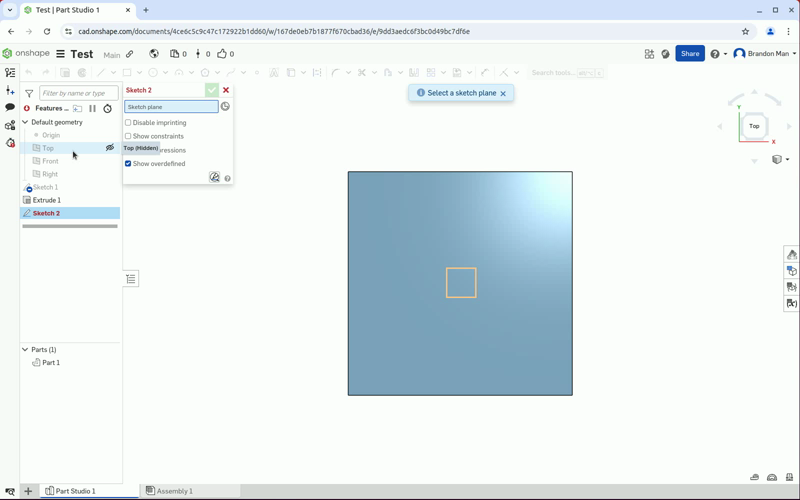
click(73, 150)
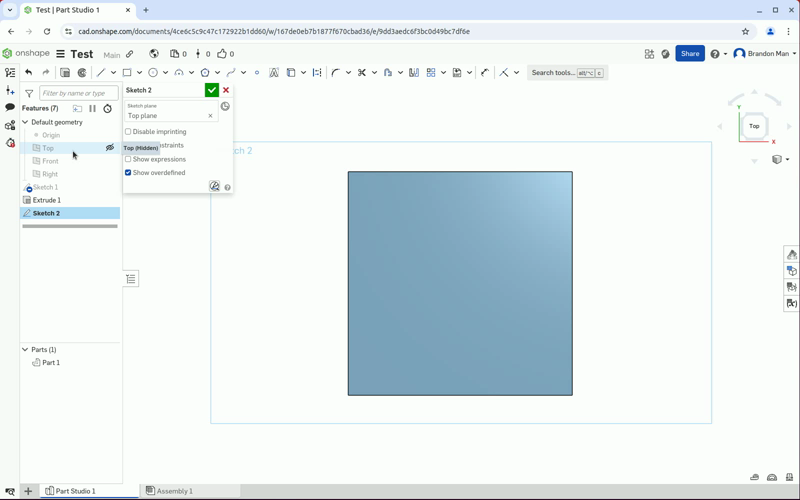
mouse_move(73, 352)
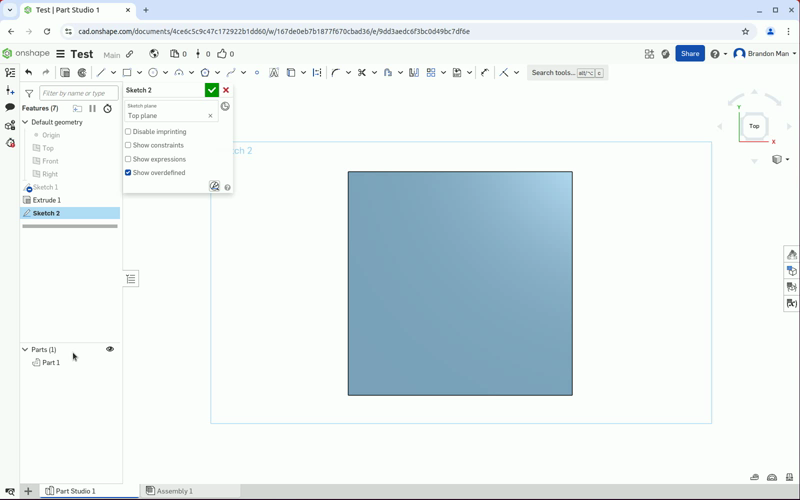
key(y)
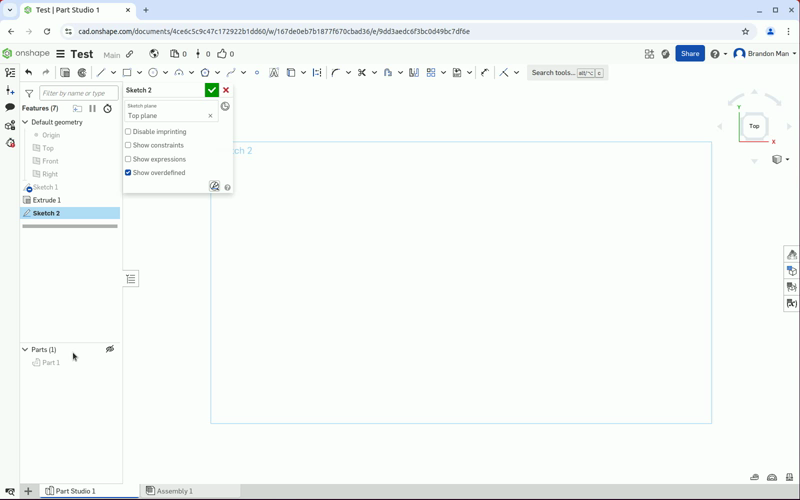
key(c)
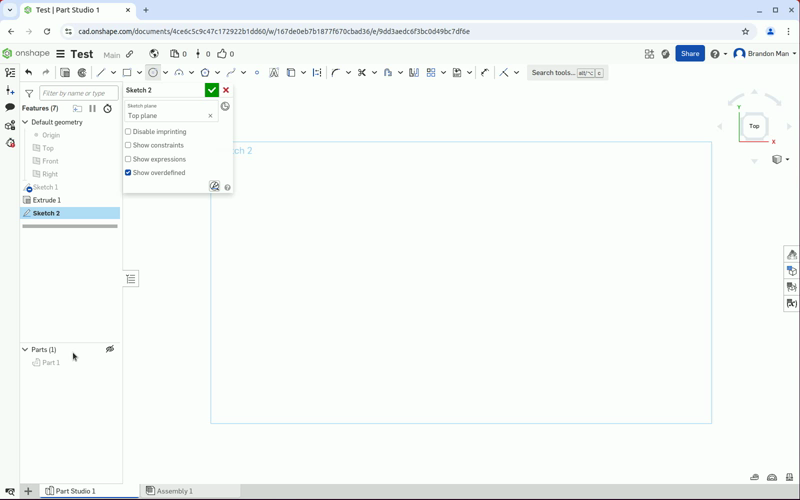
key_down(shift)
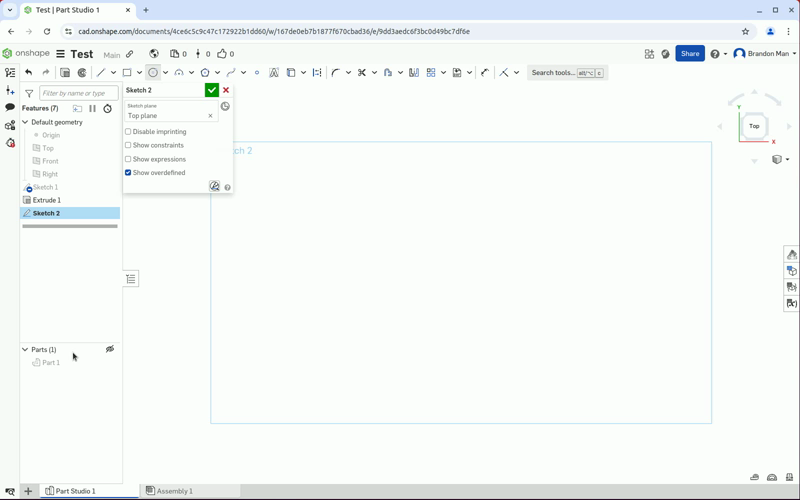
mouse_move(404, 226)
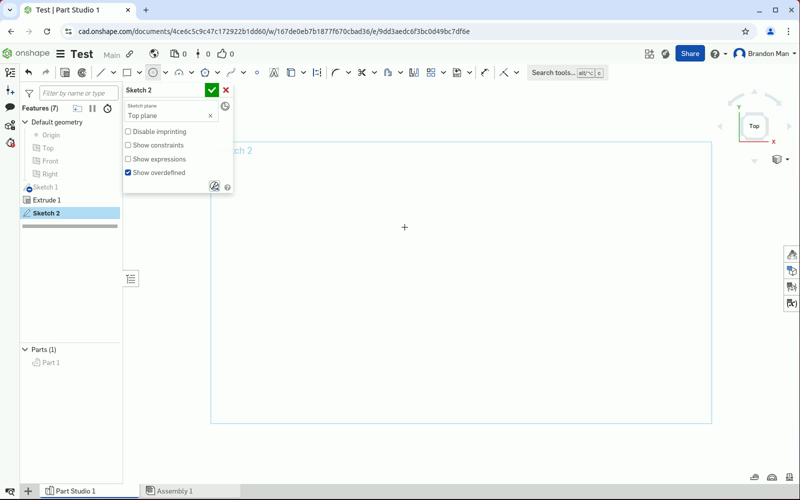
click(404, 226)
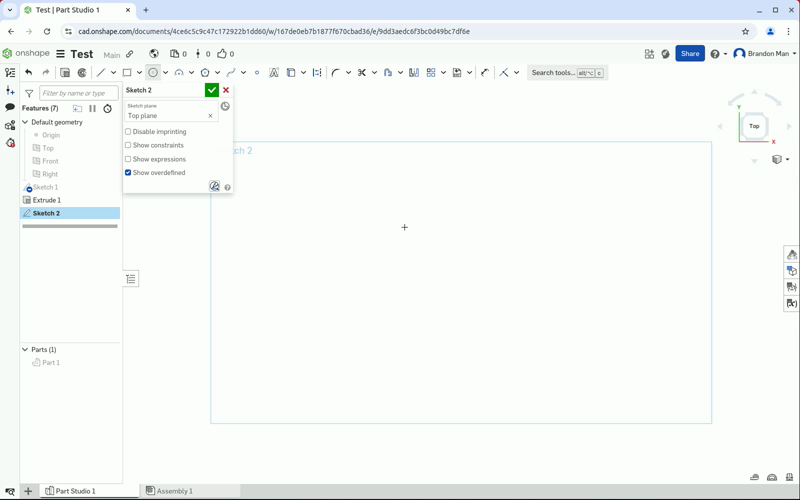
key_up(shift)
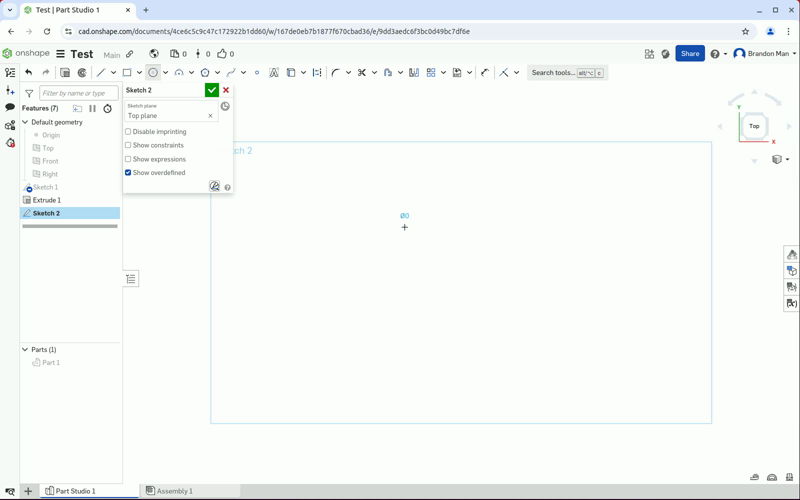
mouse_move(418, 226)
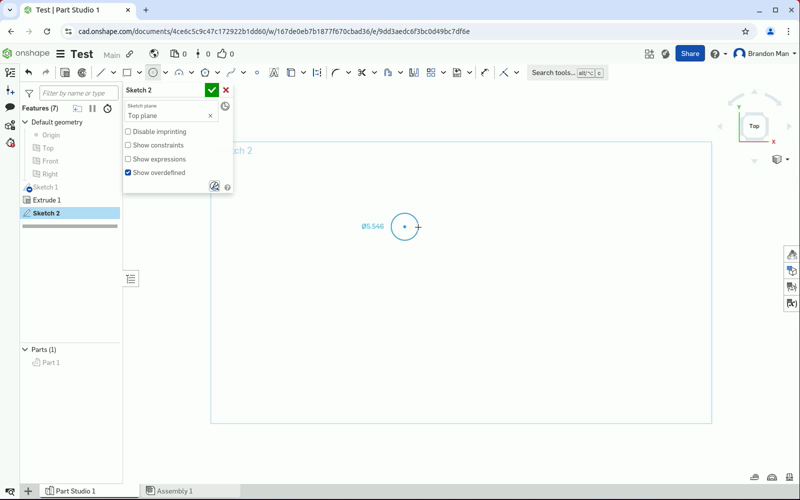
click(418, 226)
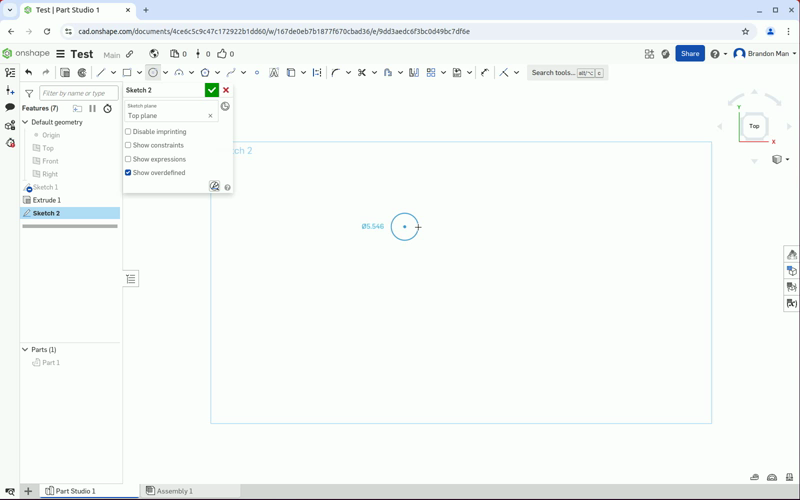
key(esc)
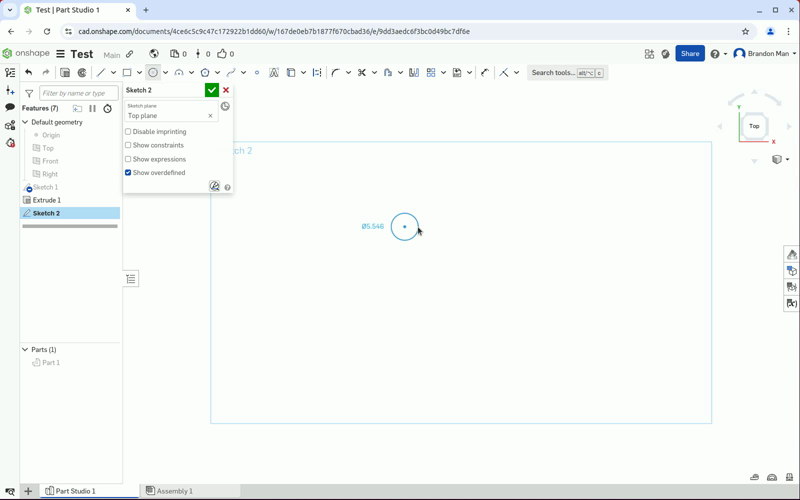
mouse_move(408, 238)
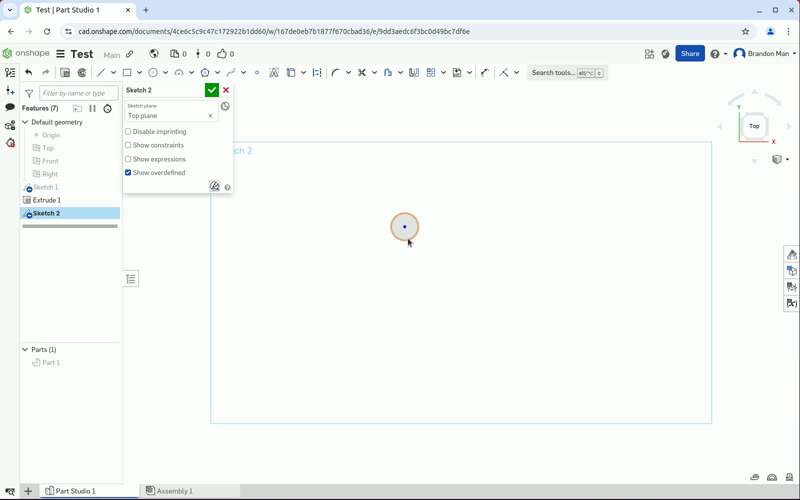
scroll(6)
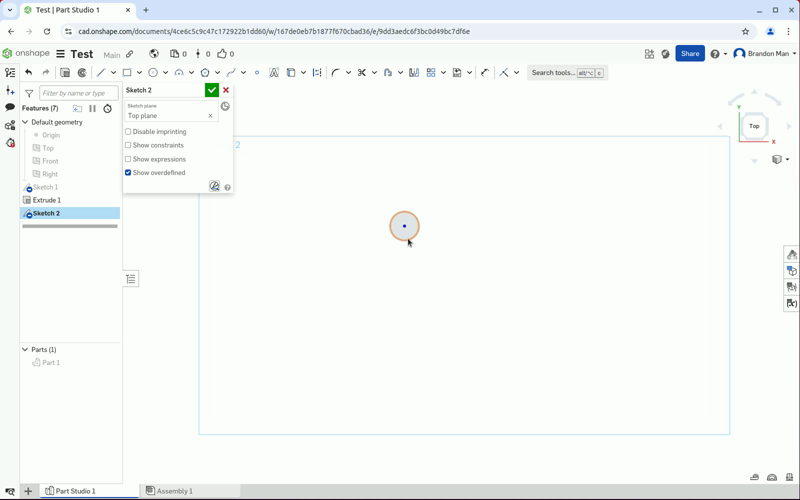
scroll(6)
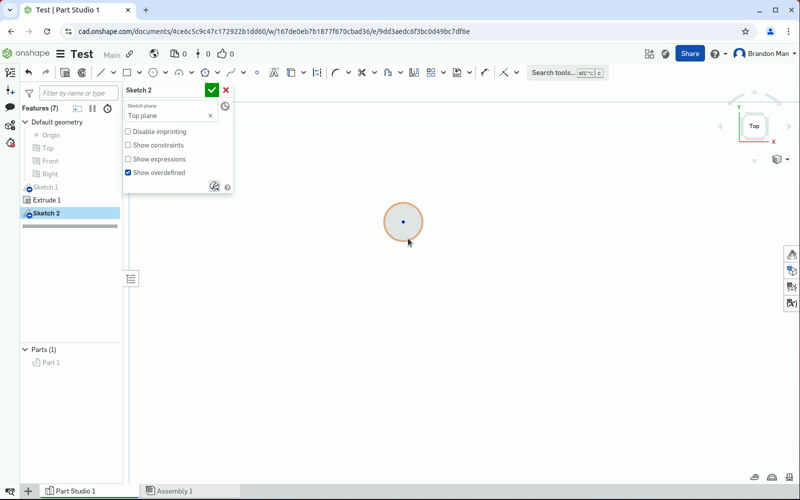
scroll(6)
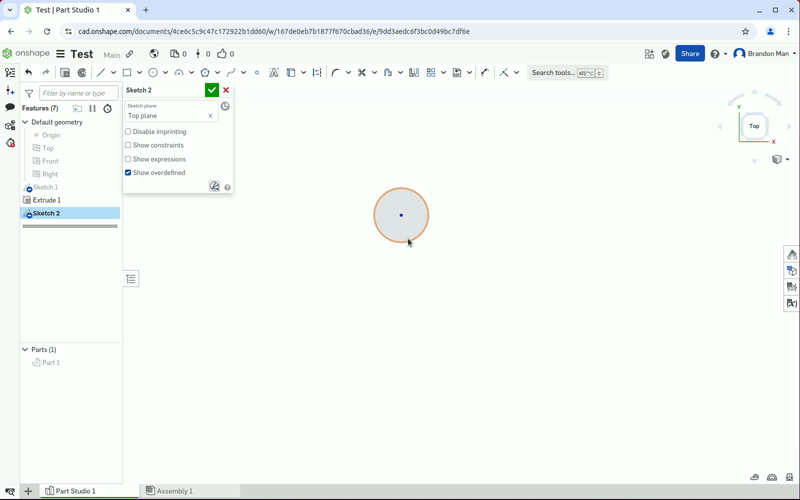
scroll(6)
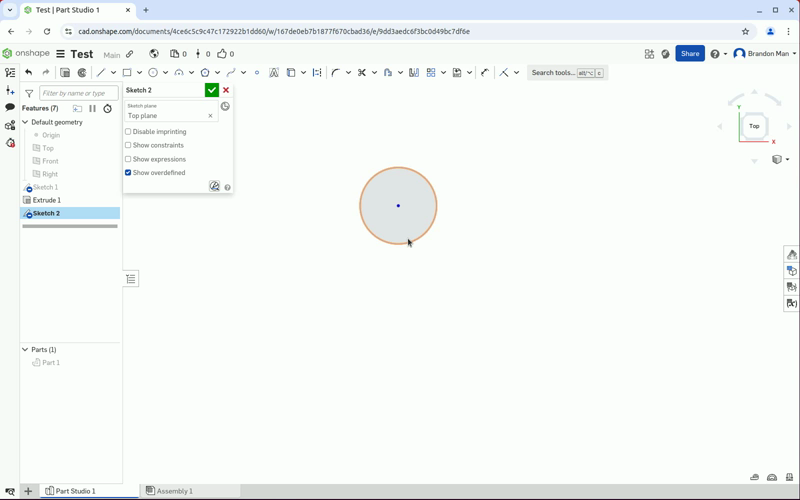
scroll(6)
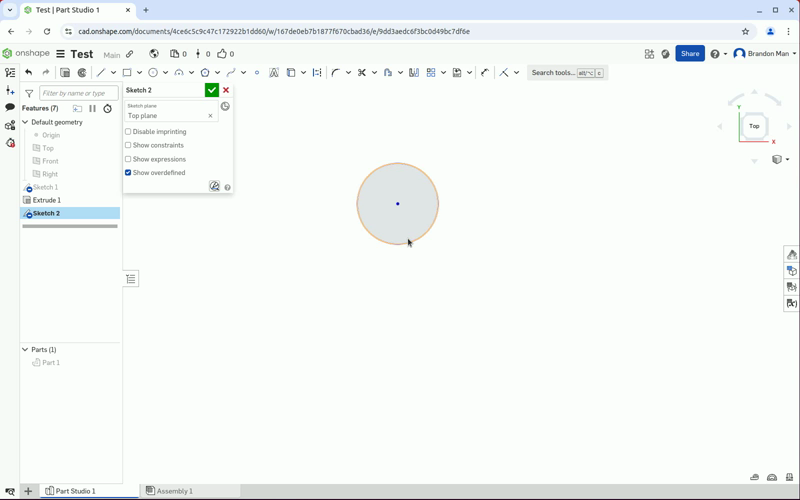
scroll(6)
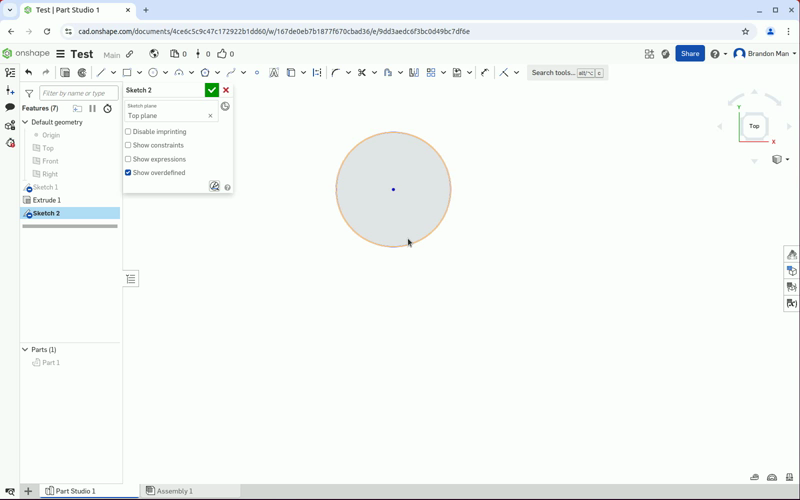
scroll(6)
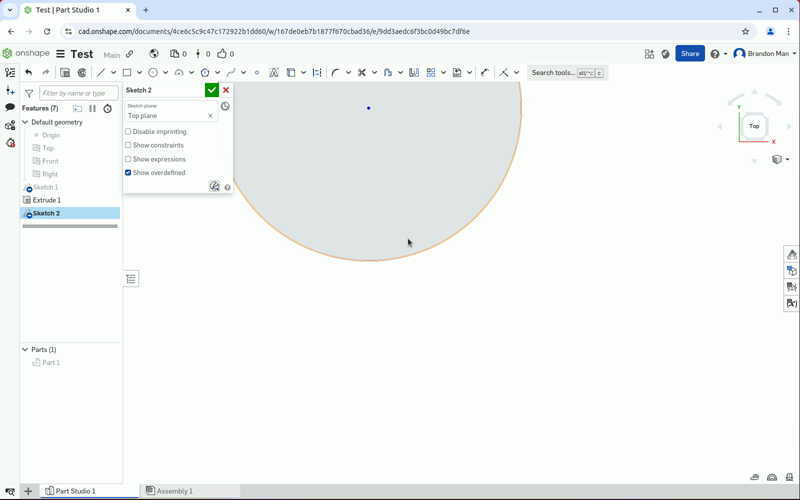
click(408, 238)
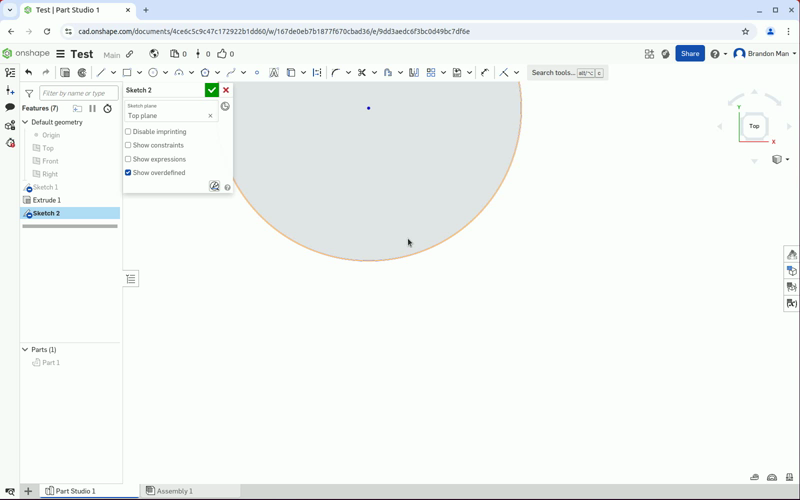
scroll(-6)
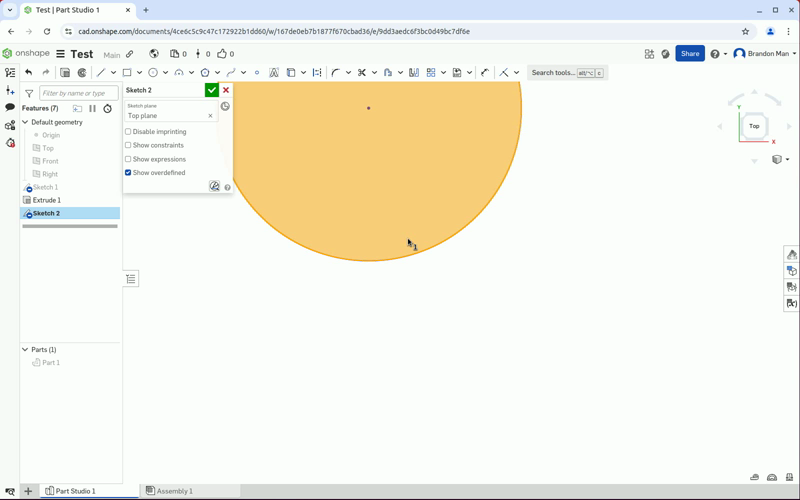
scroll(-6)
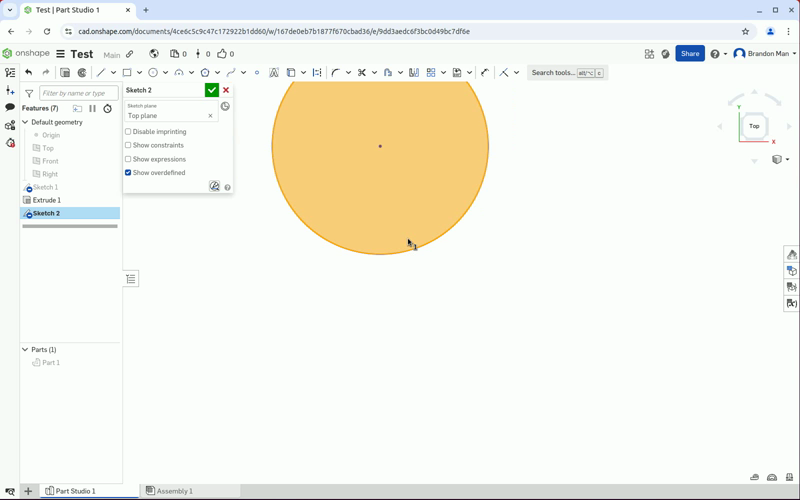
scroll(-6)
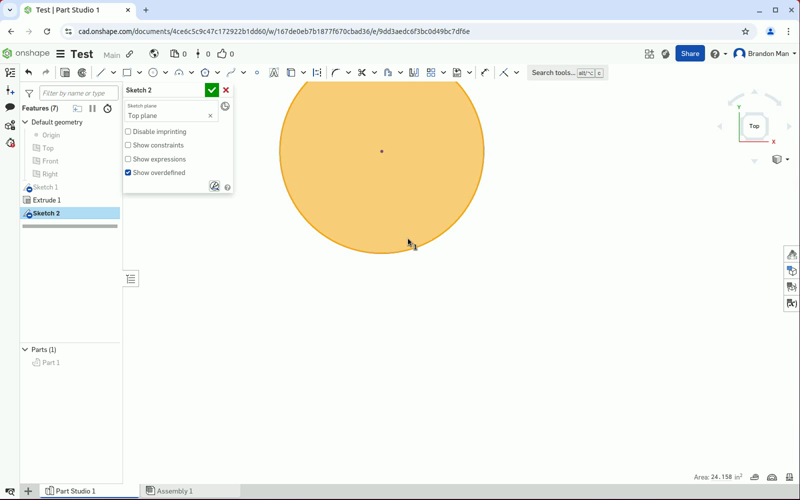
scroll(-6)
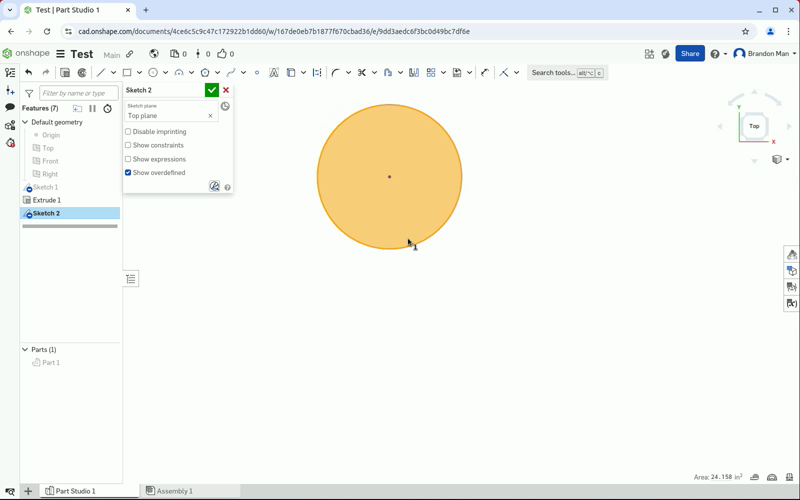
scroll(-6)
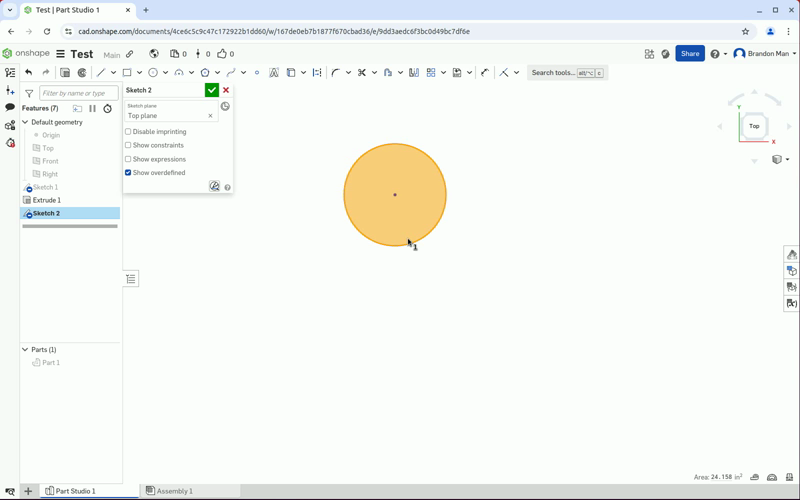
scroll(-6)
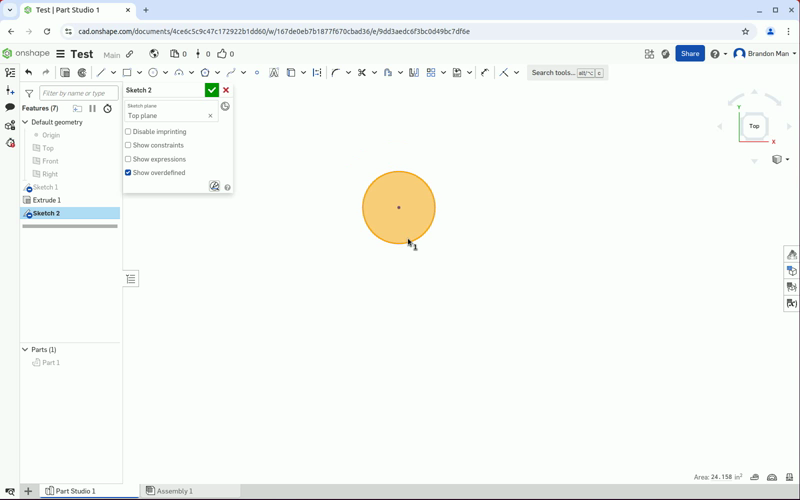
scroll(-6)
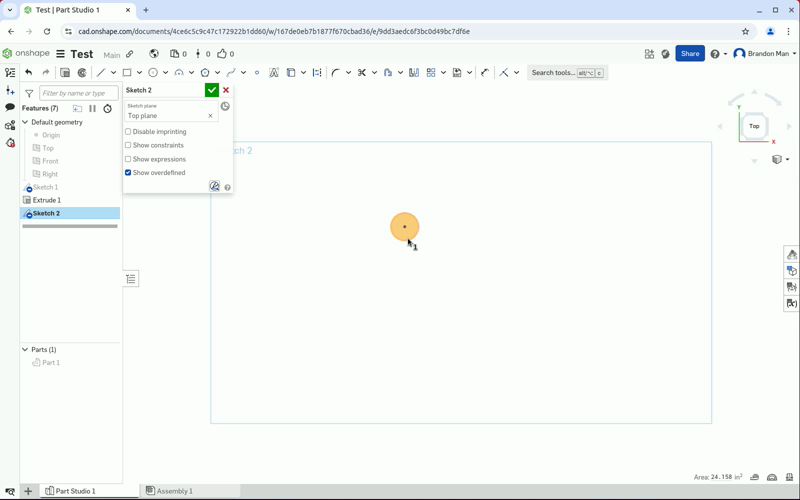
mouse_move(73, 352)
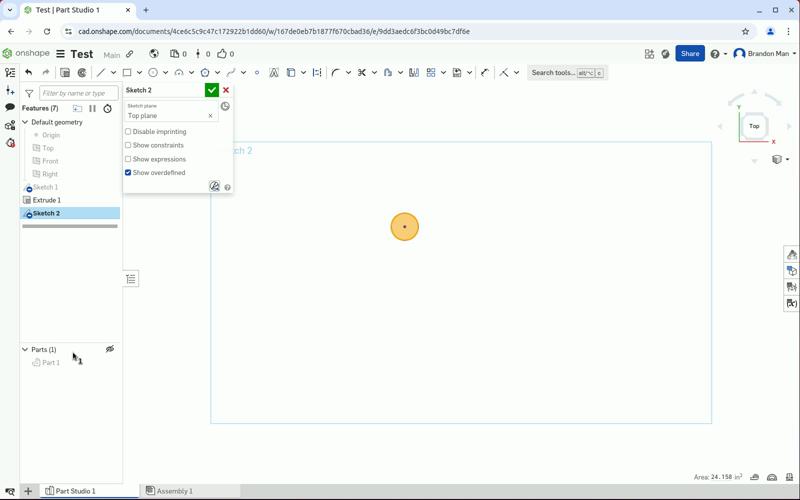
key(shift+y)
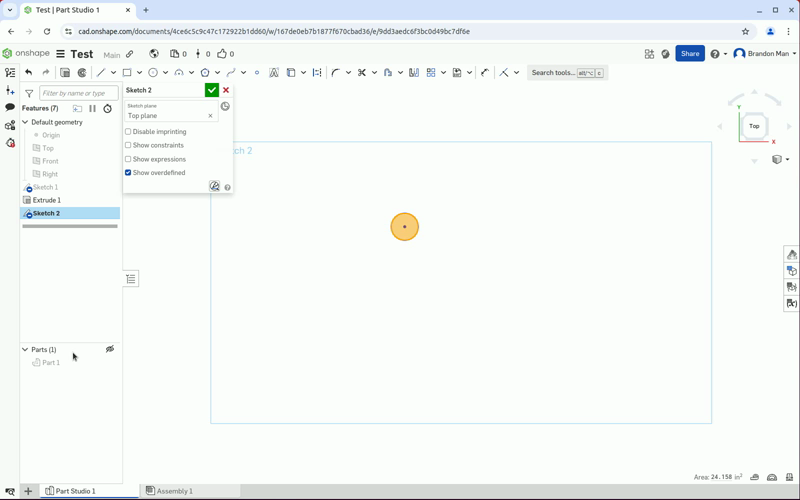
key(shift+e)
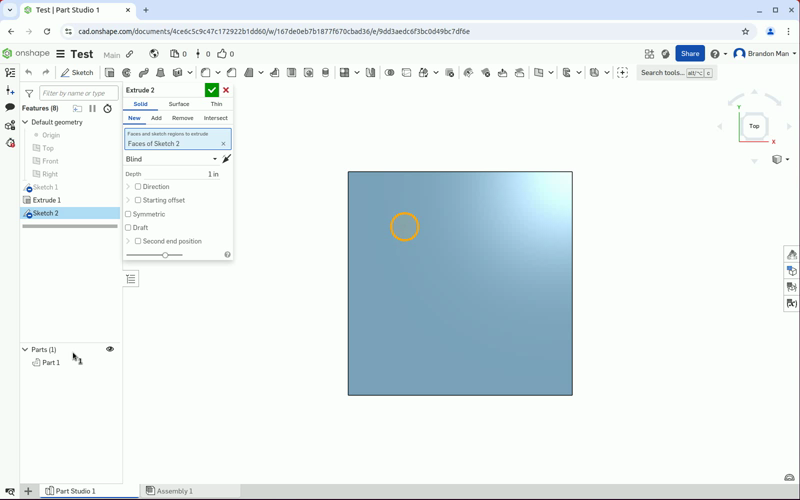
mouse_move(143, 106)
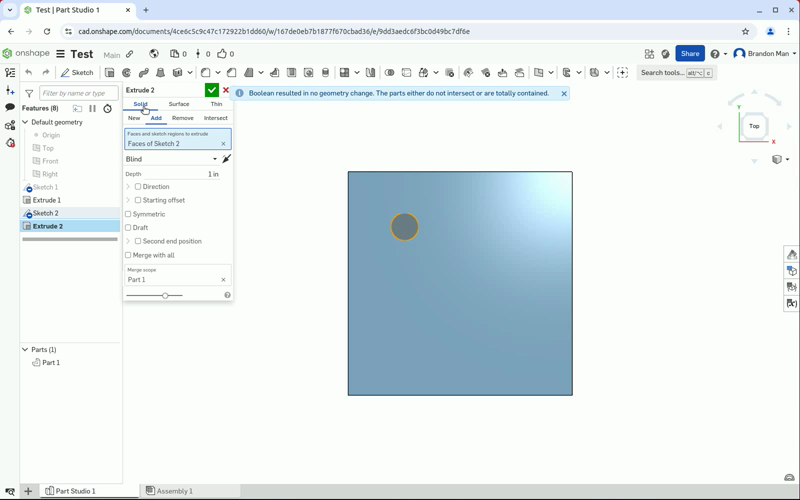
click(143, 106)
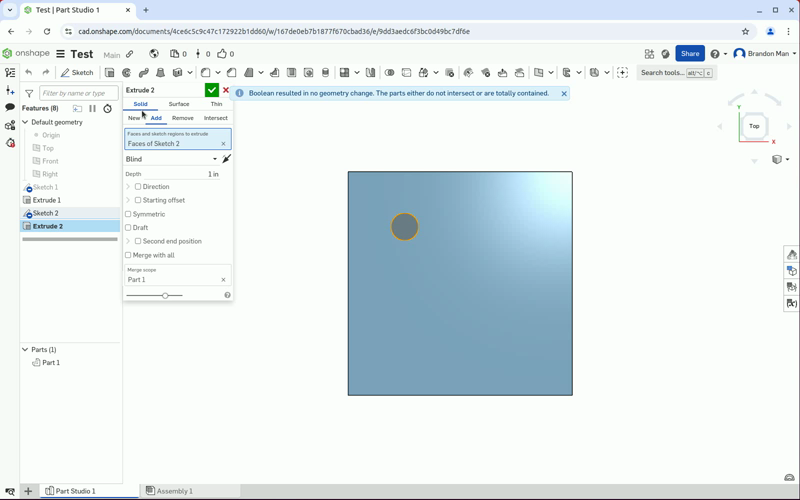
mouse_move(137, 120)
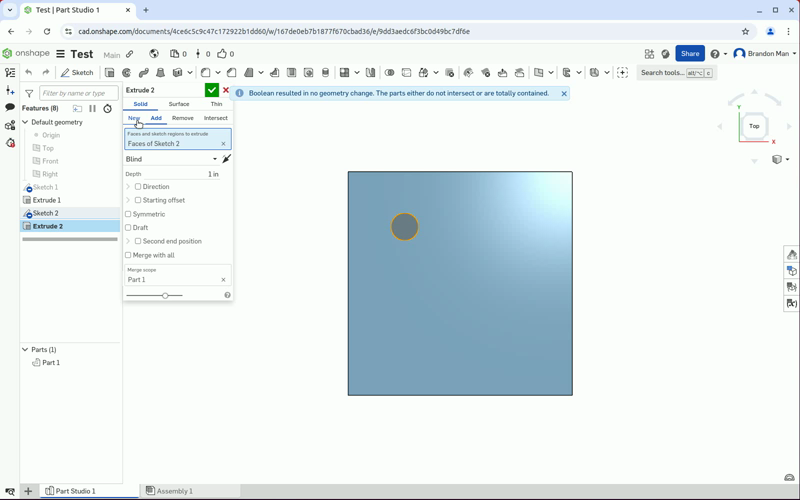
click(137, 120)
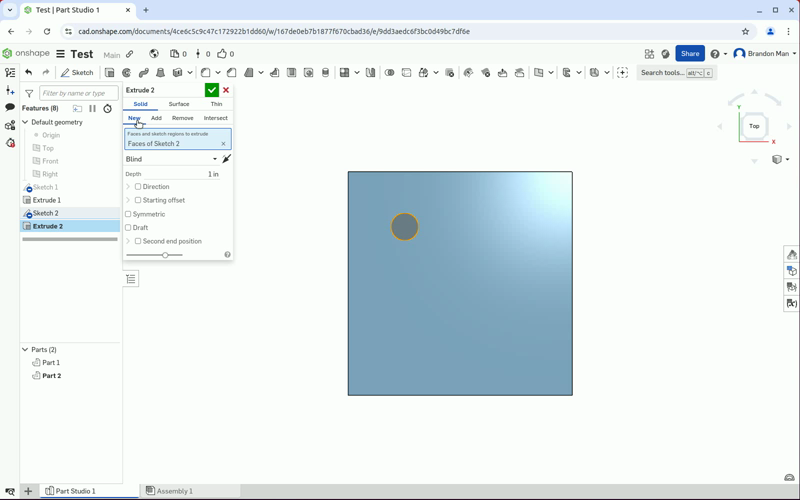
key(tab, 4)
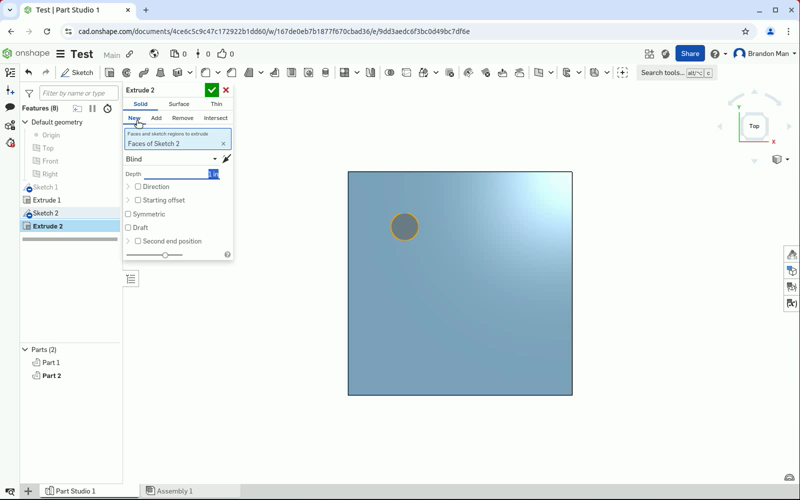
text(7.462)
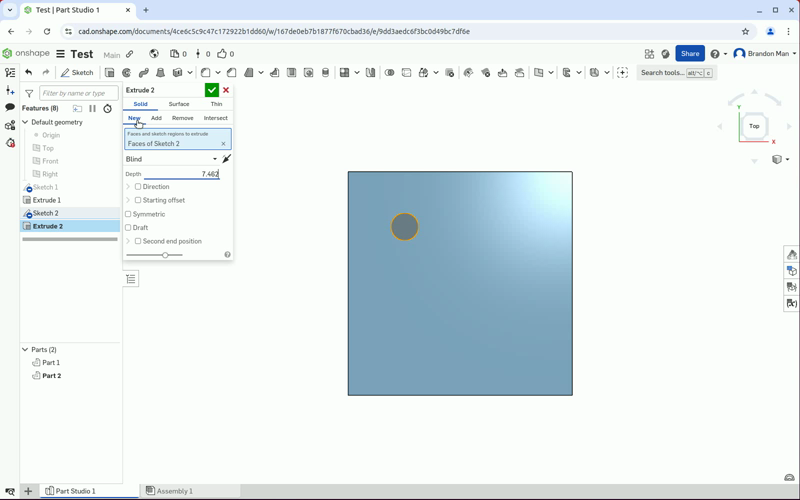
key(enter)
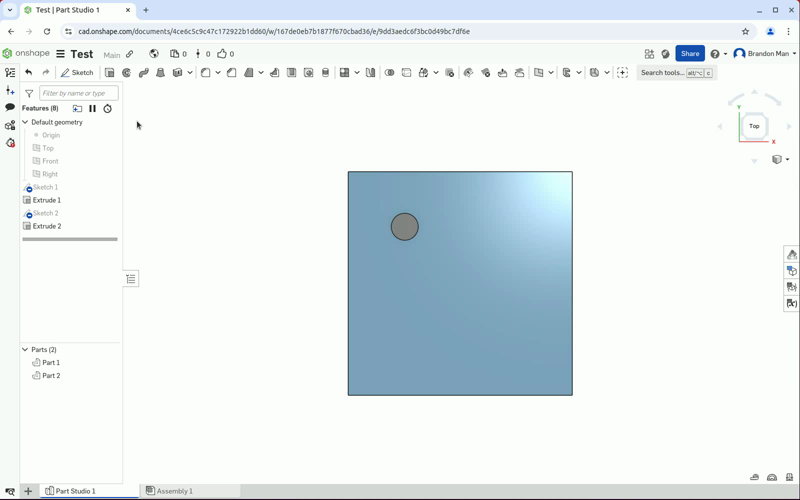
key(shift+h)
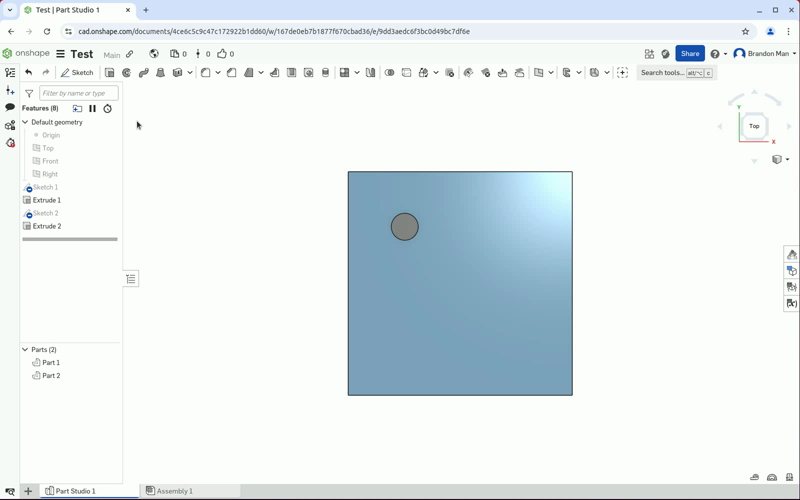
key(shift+h)
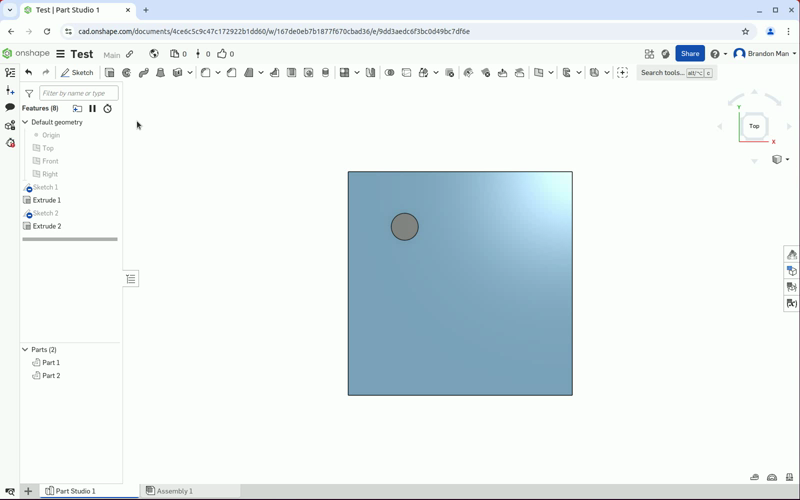
mouse_move(73, 189)
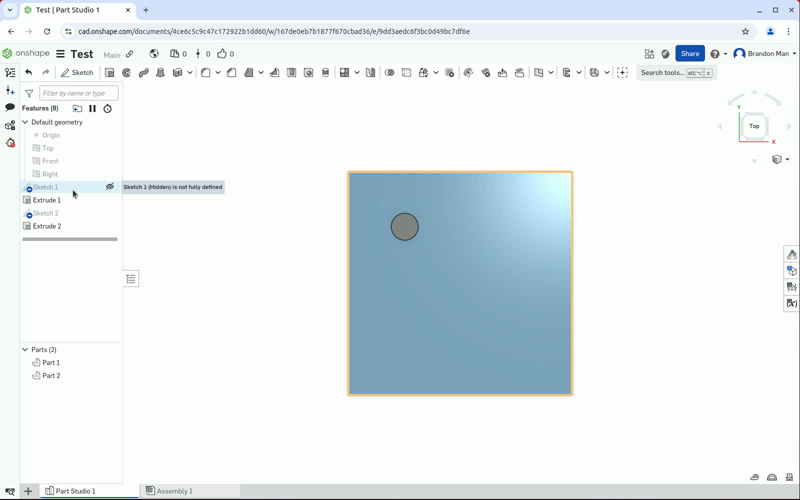
click(73, 189)
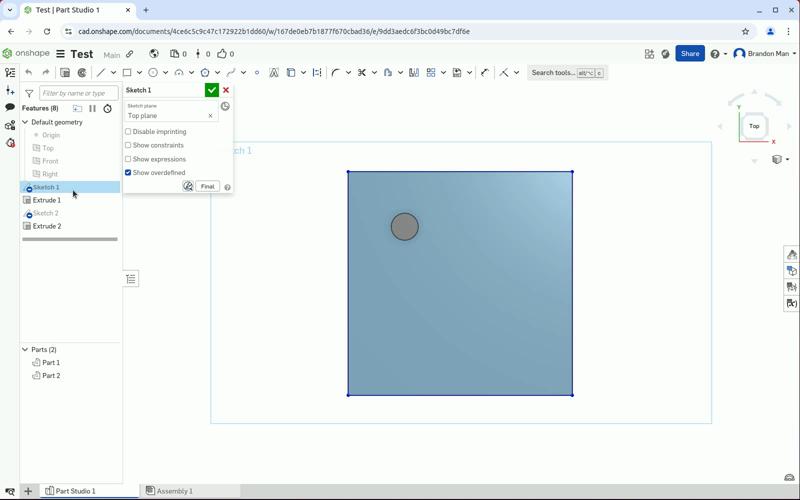
mouse_move(229, 92)
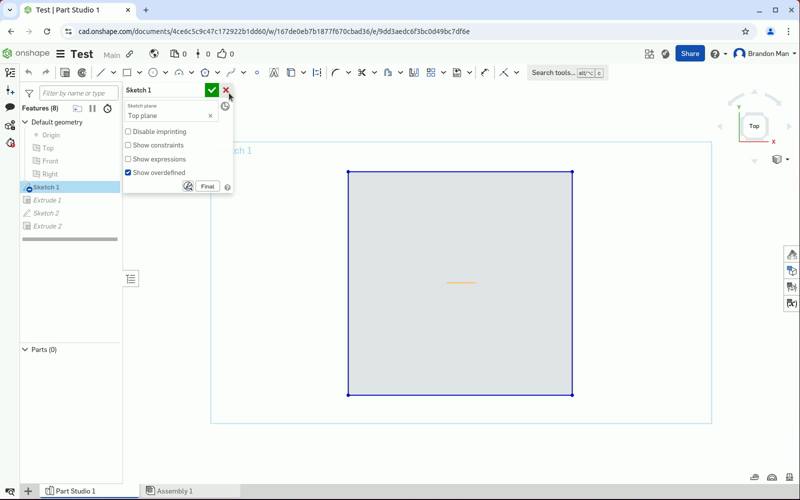
click(229, 92)
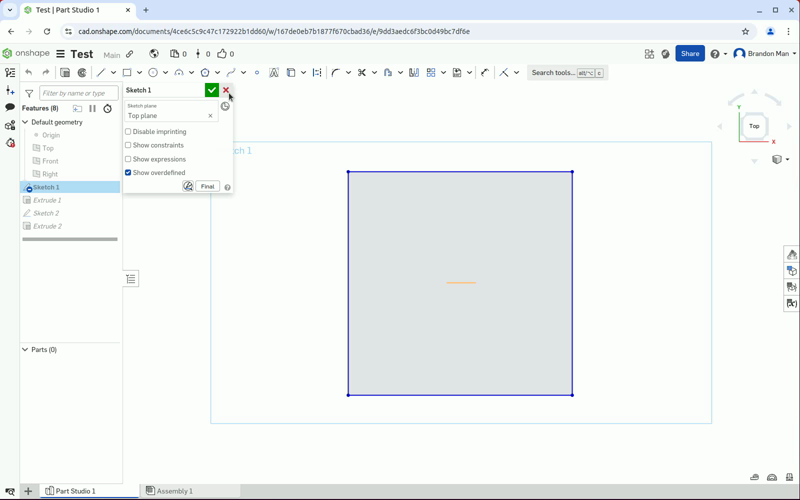
key(shift+s)
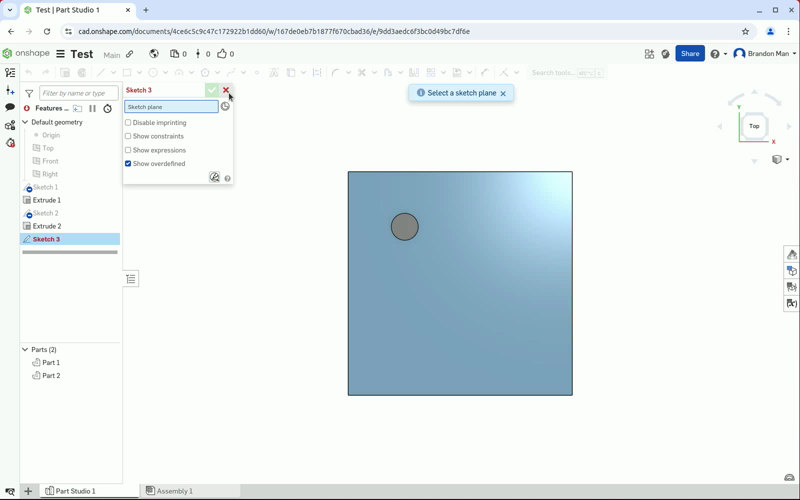
mouse_move(73, 150)
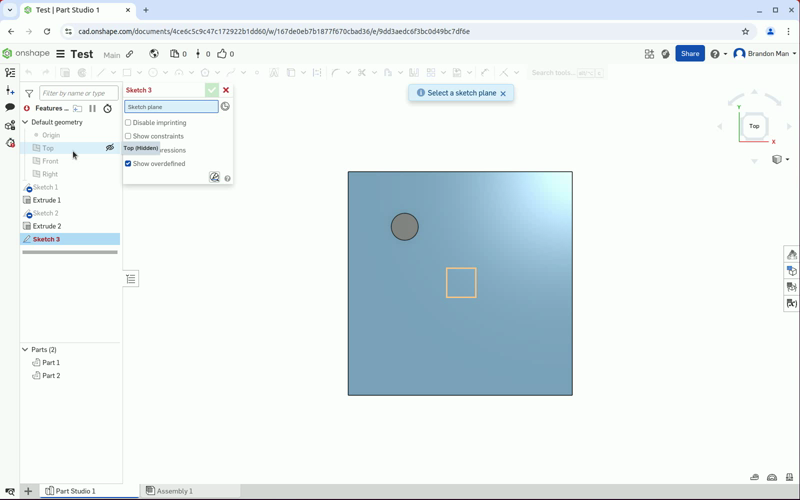
click(73, 150)
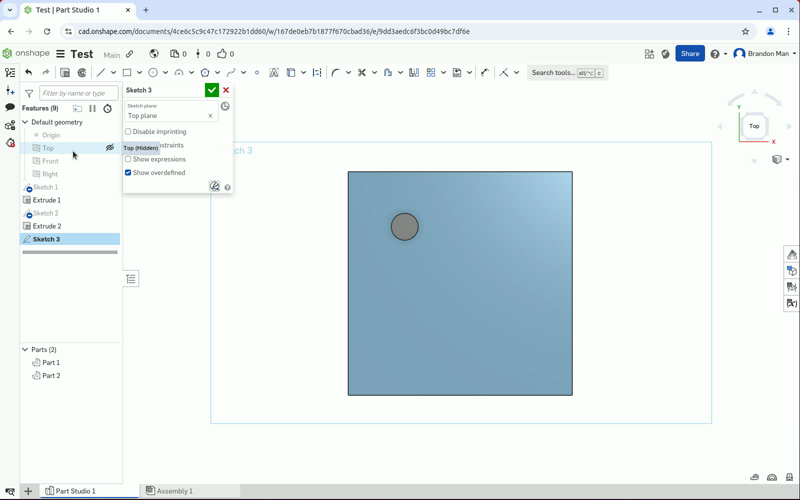
mouse_move(73, 352)
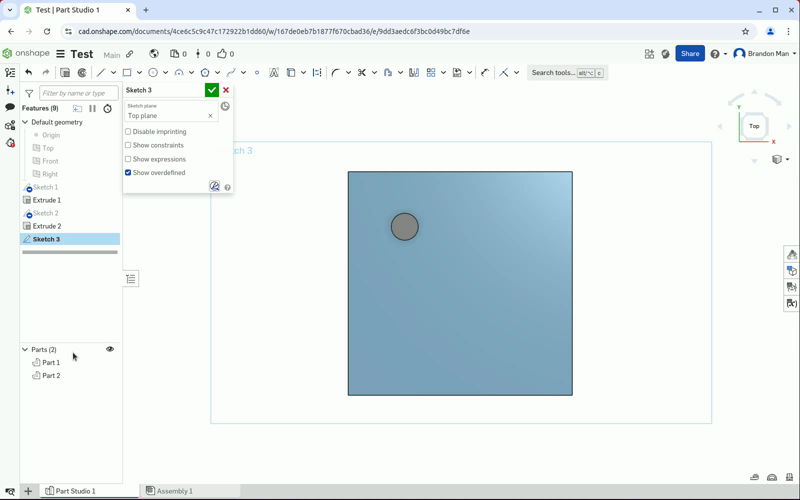
key(y)
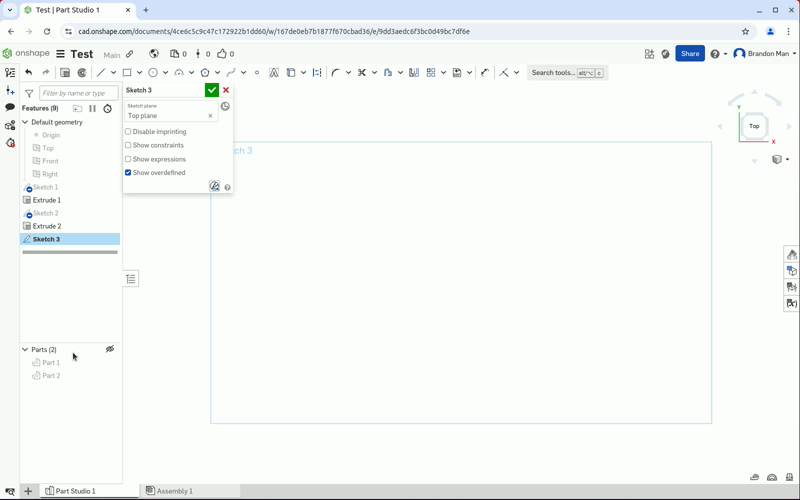
key(c)
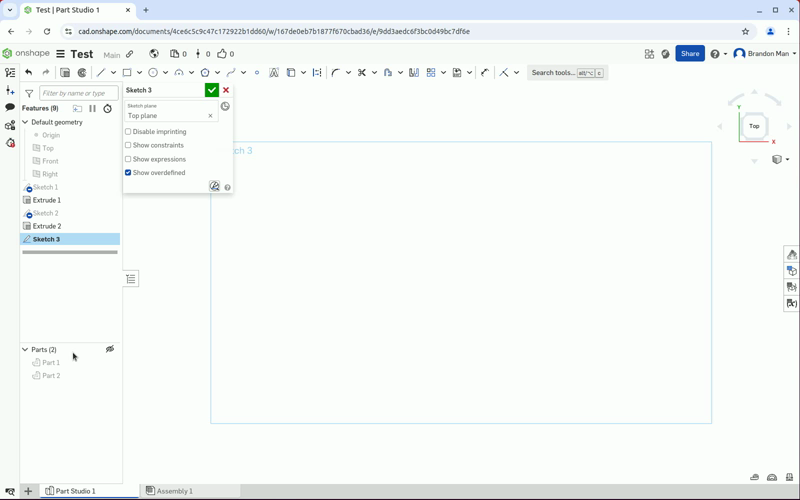
key_down(shift)
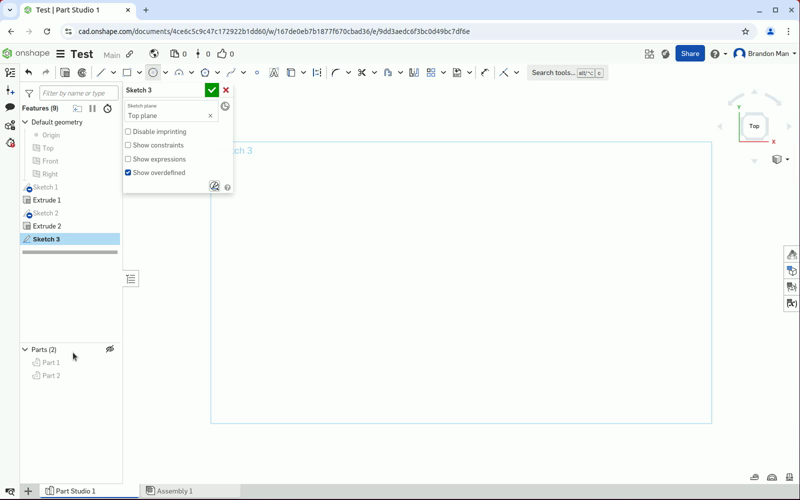
mouse_move(517, 226)
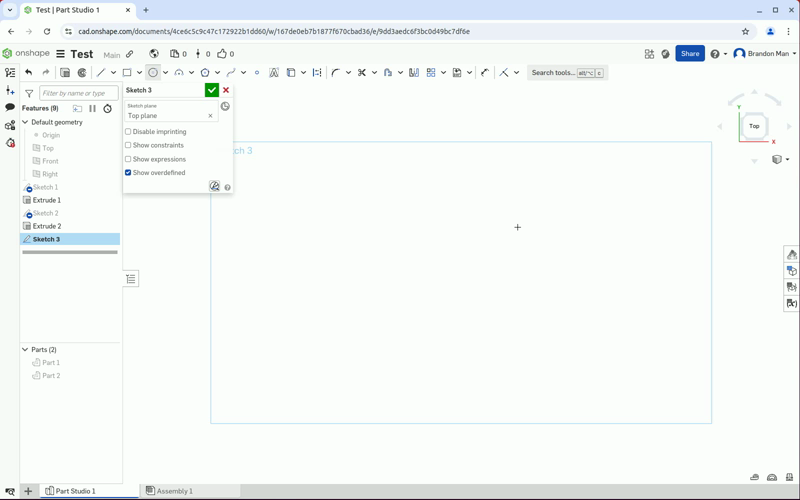
click(517, 226)
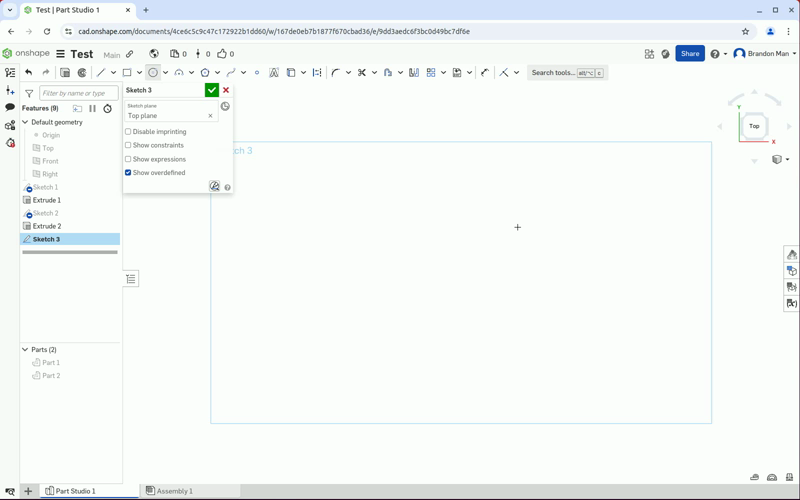
key_up(shift)
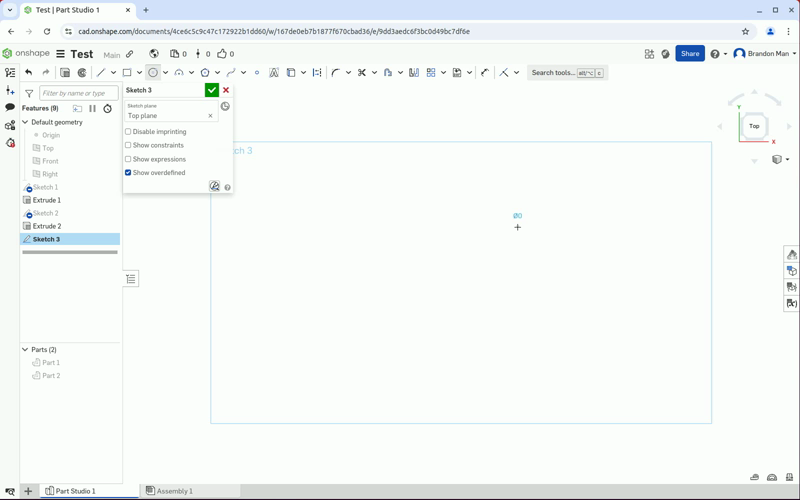
mouse_move(531, 226)
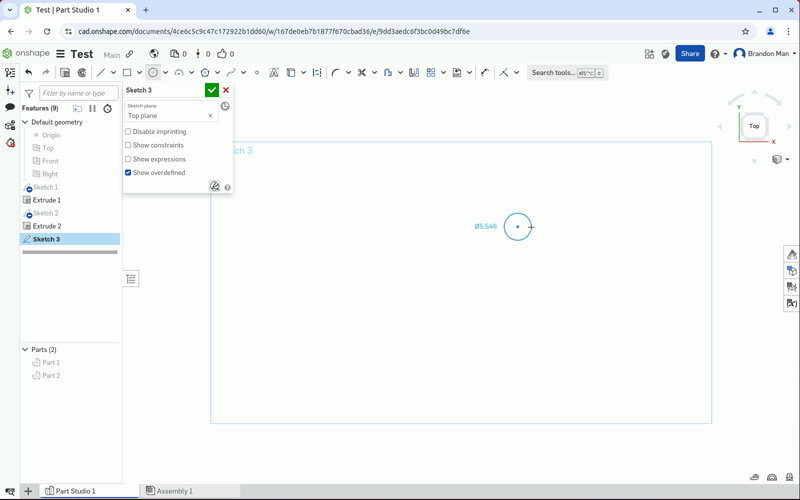
click(531, 226)
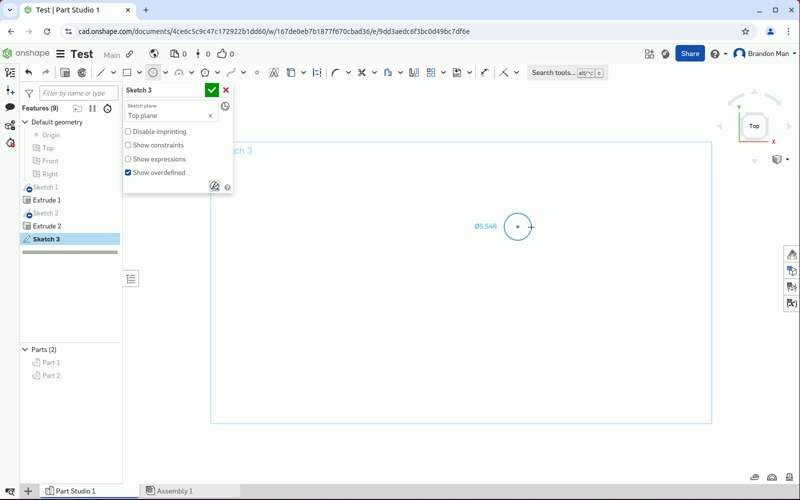
key(esc)
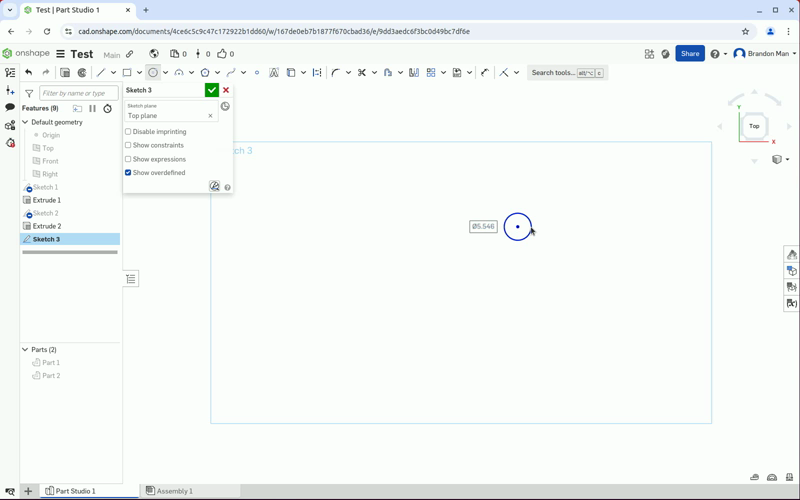
mouse_move(505, 223)
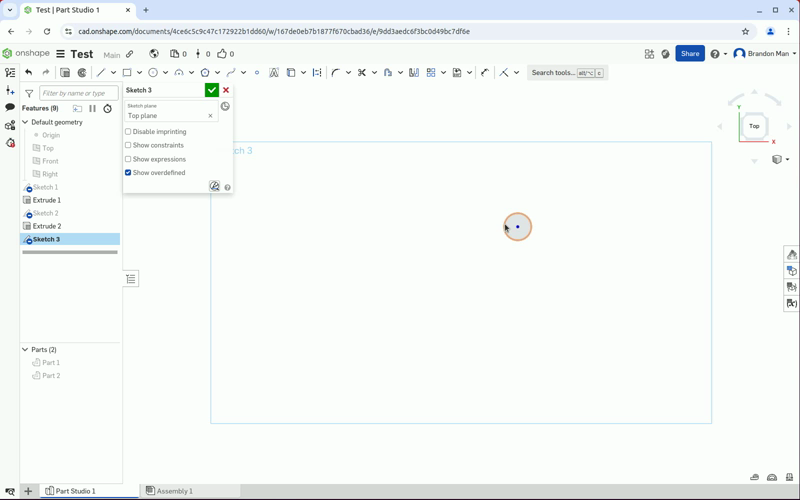
scroll(6)
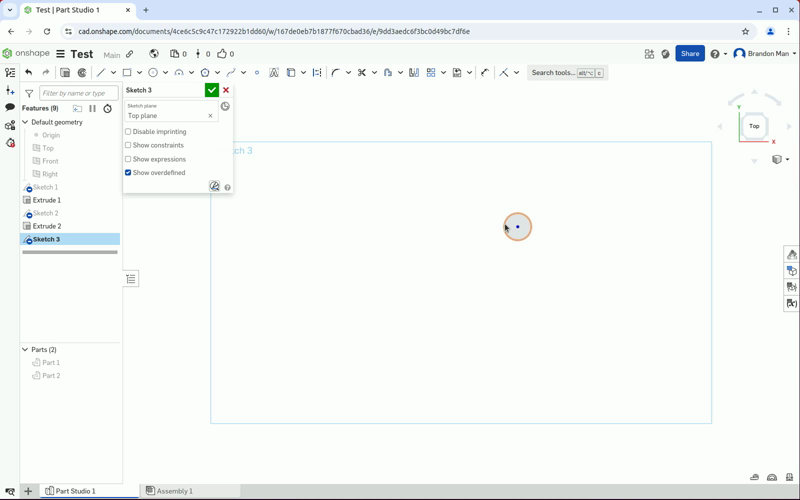
scroll(6)
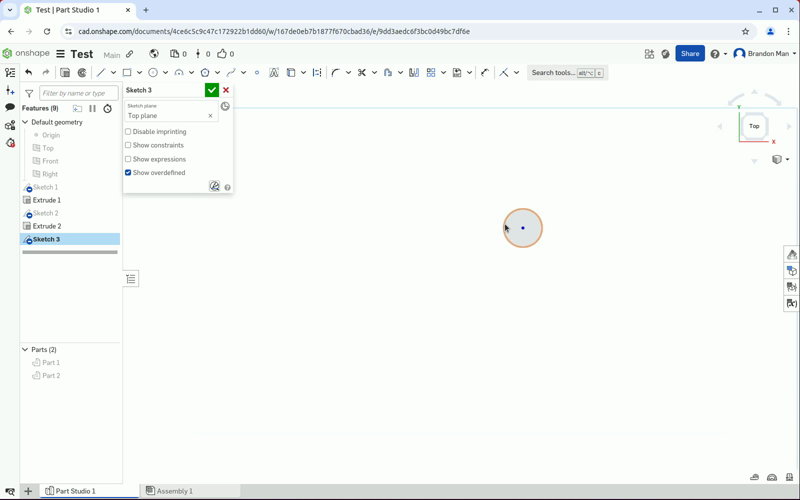
scroll(6)
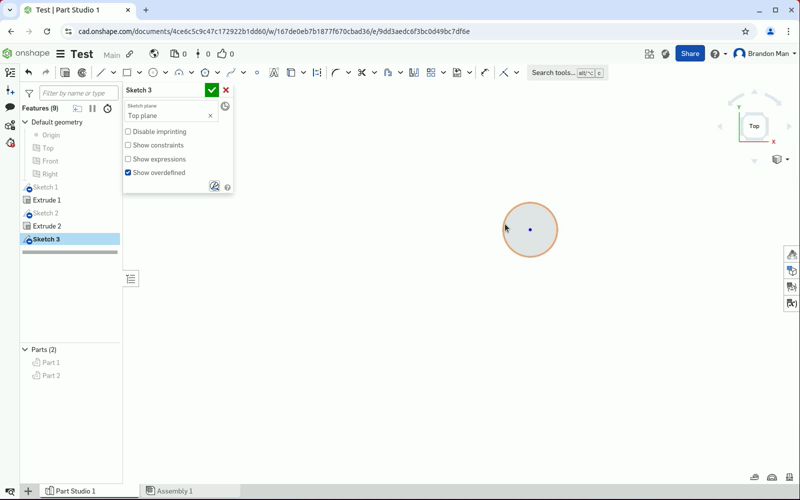
scroll(6)
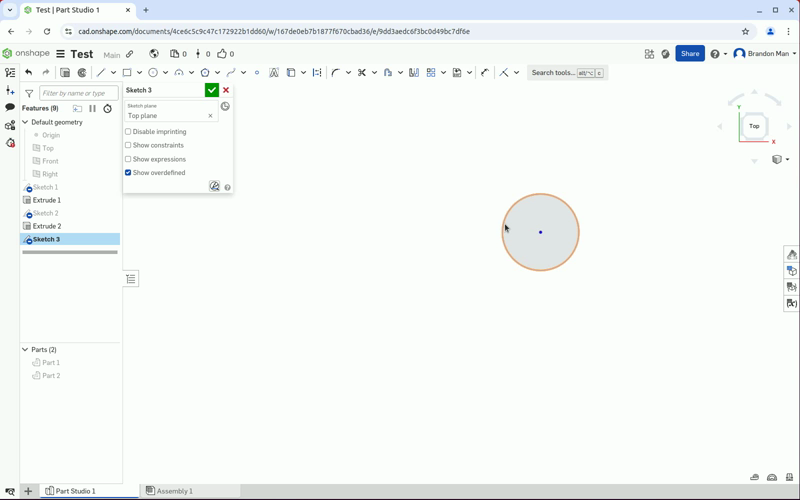
scroll(6)
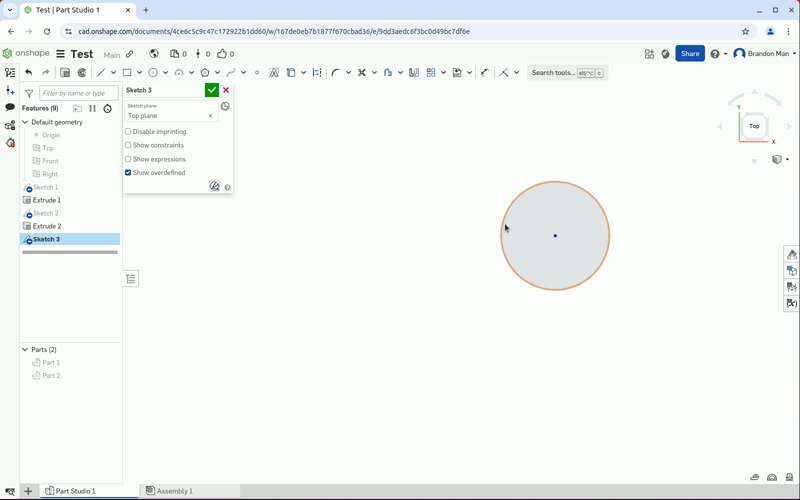
scroll(6)
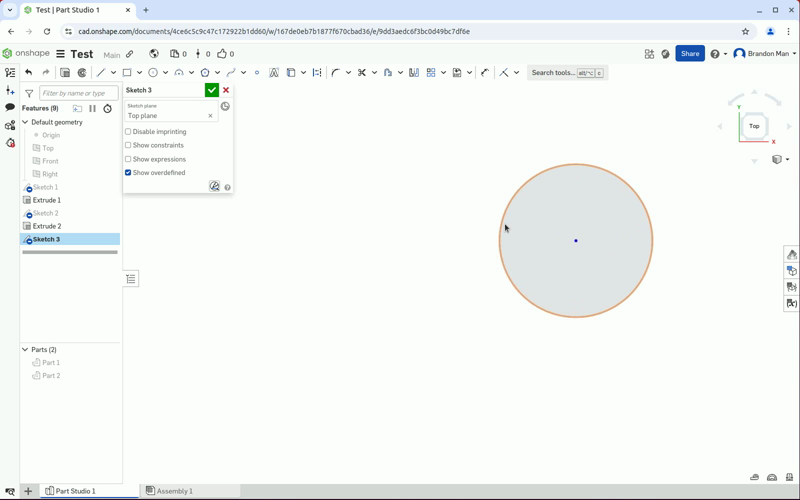
scroll(6)
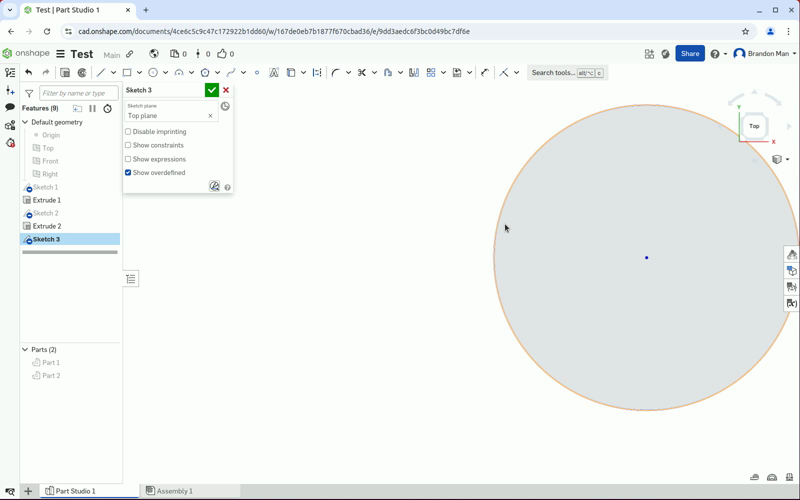
click(505, 223)
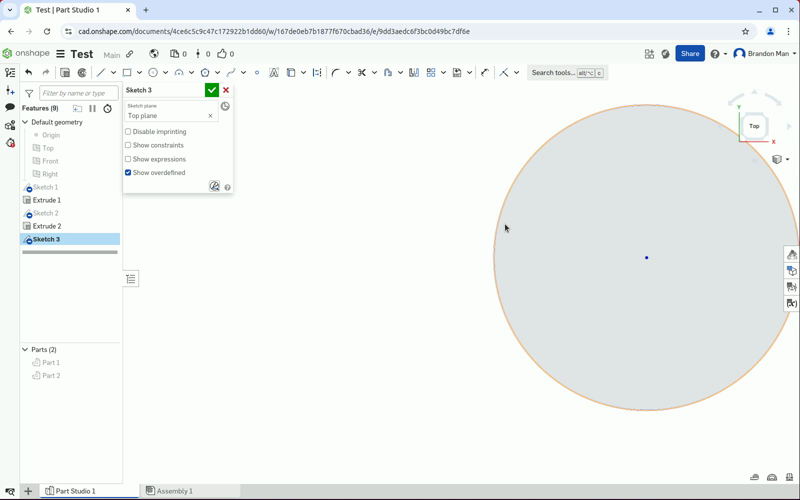
scroll(-6)
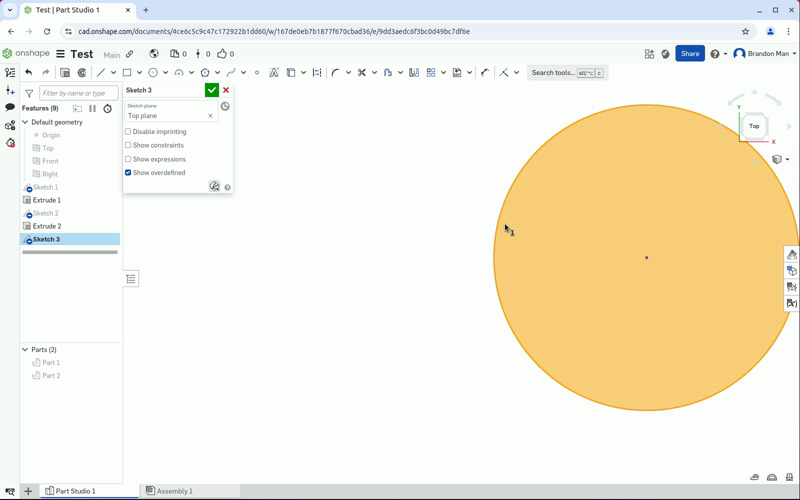
scroll(-6)
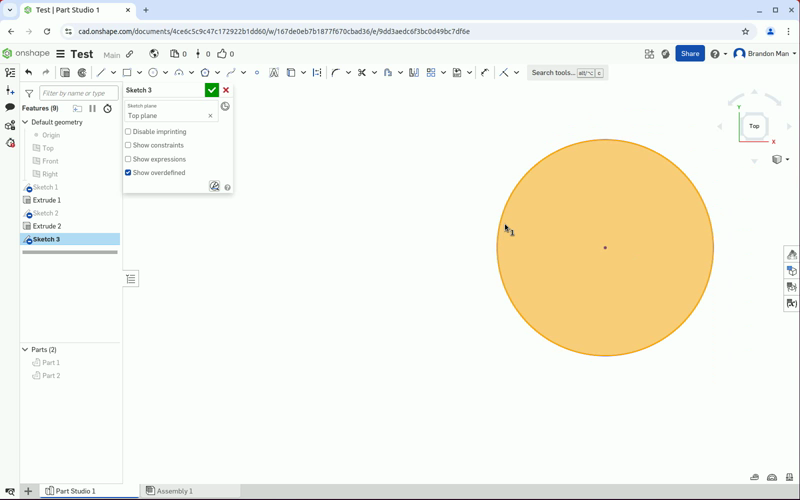
scroll(-6)
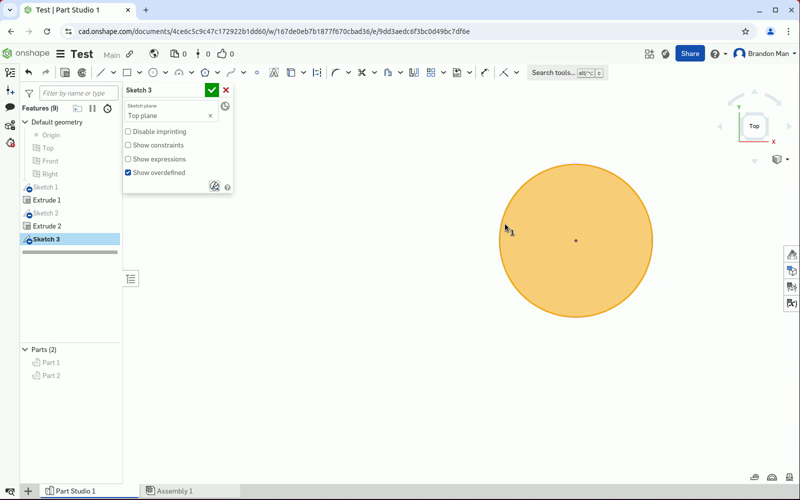
scroll(-6)
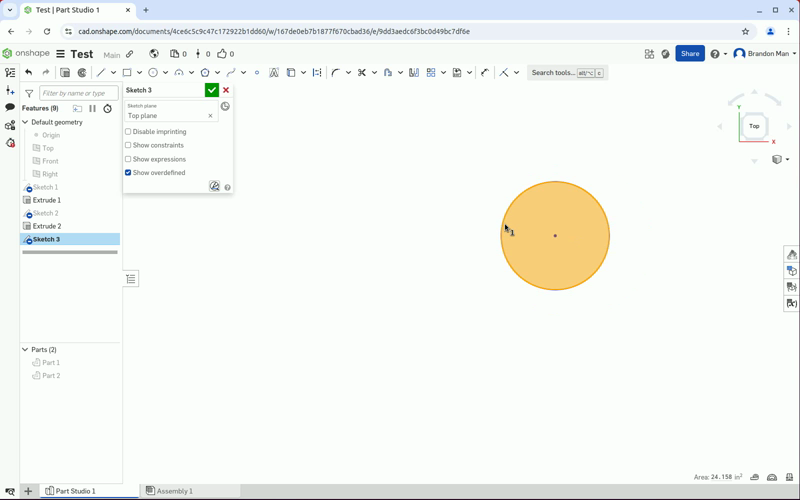
scroll(-6)
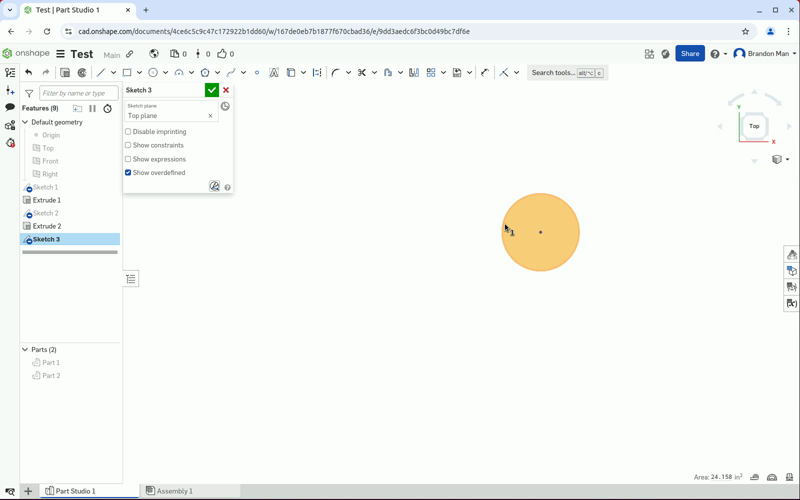
scroll(-6)
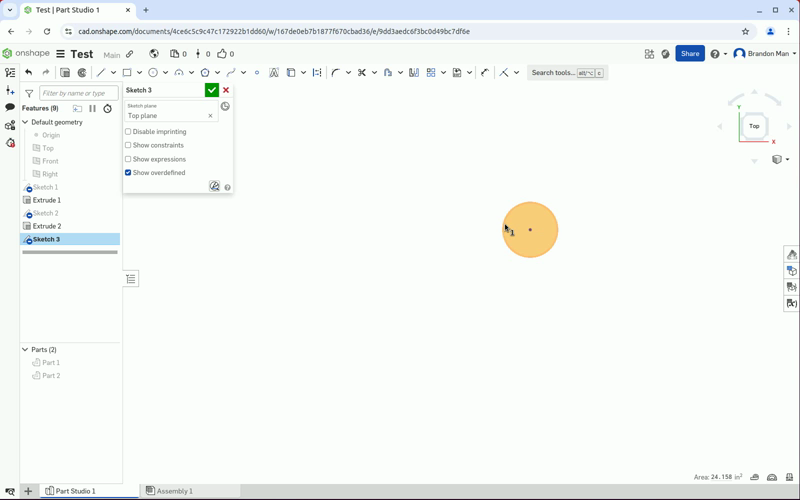
scroll(-6)
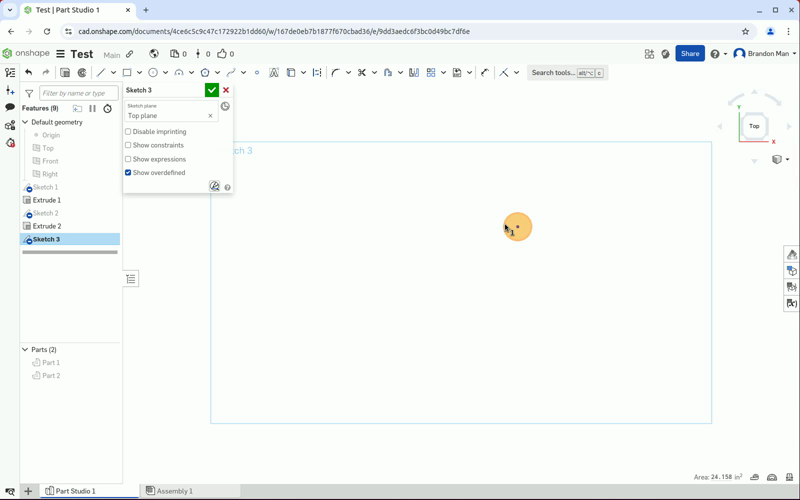
mouse_move(73, 352)
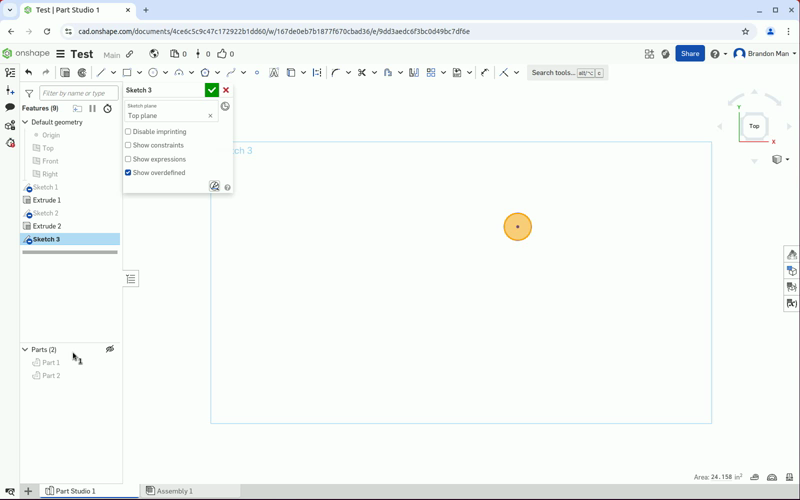
key(shift+y)
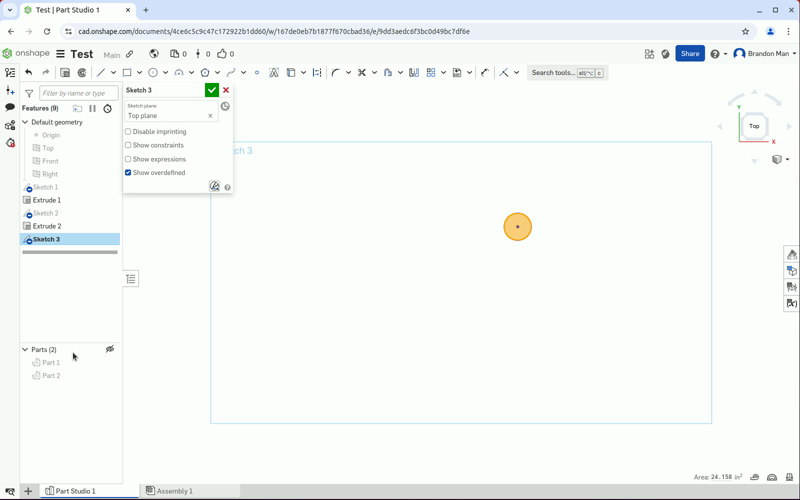
key(shift+e)
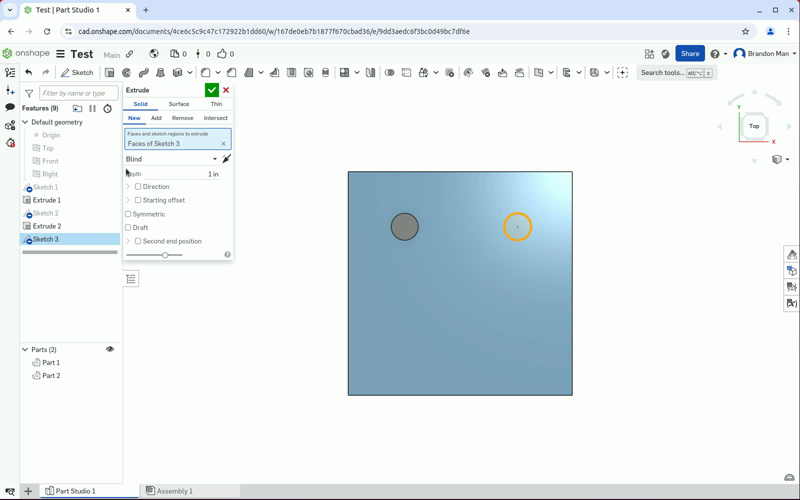
mouse_move(143, 106)
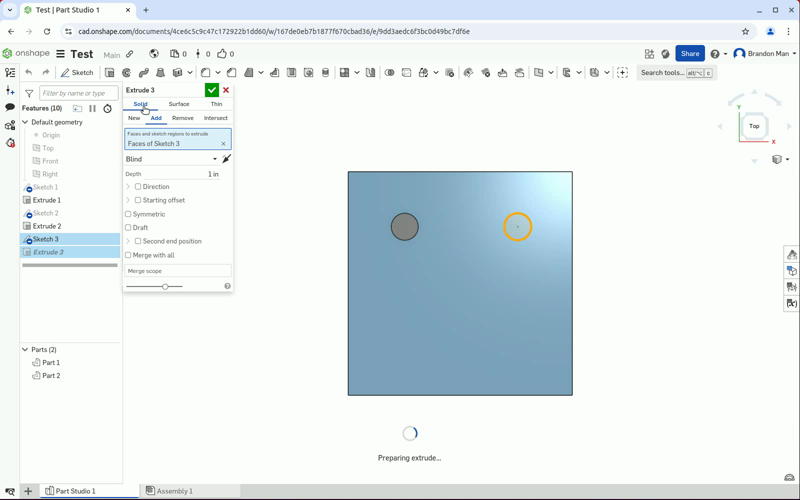
click(143, 106)
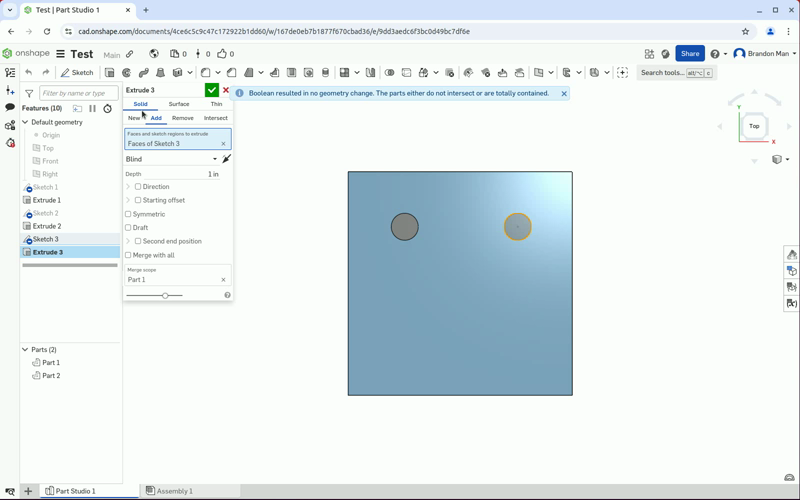
mouse_move(137, 120)
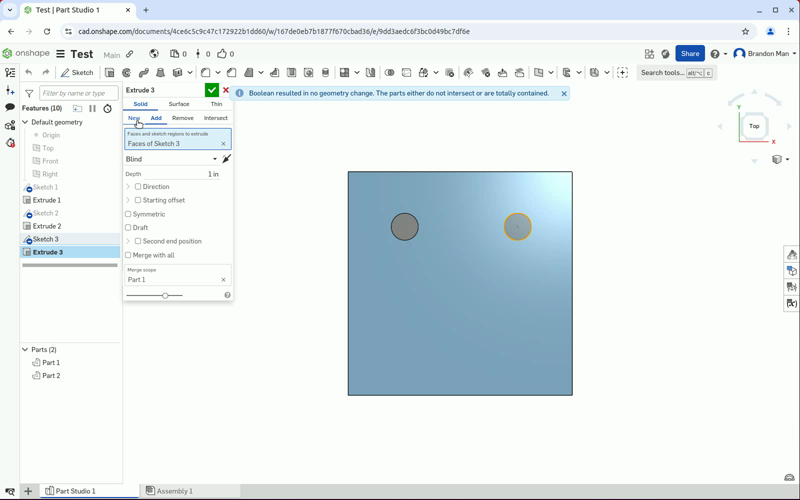
click(137, 120)
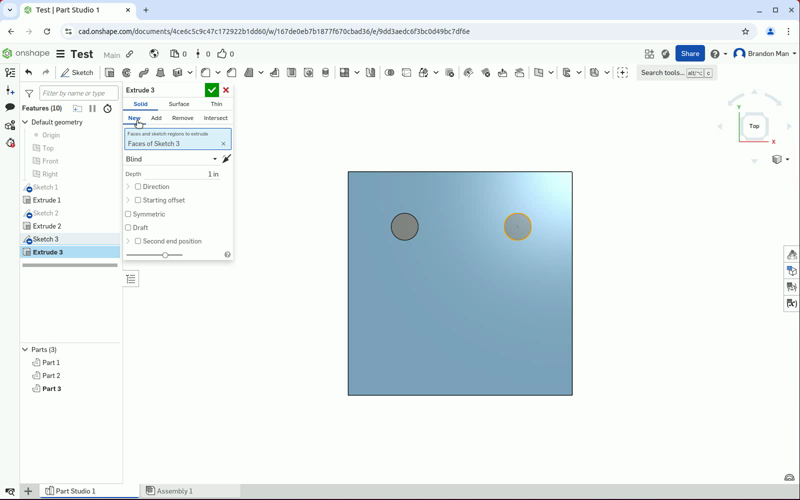
key(tab, 4)
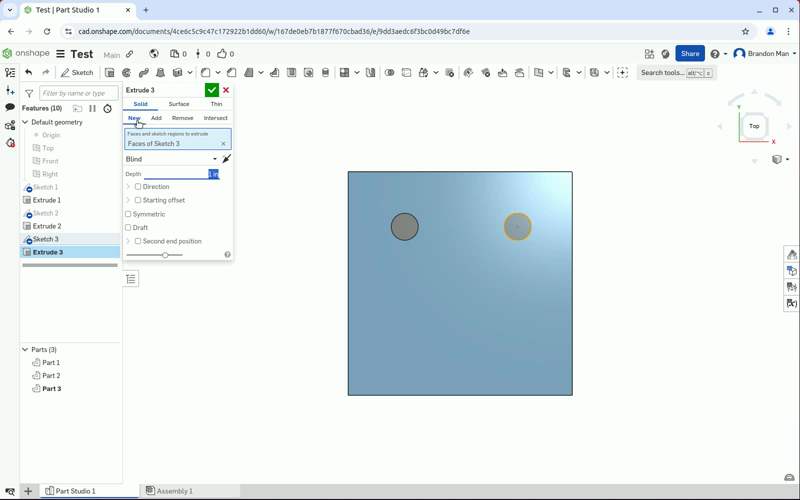
text(7.462)
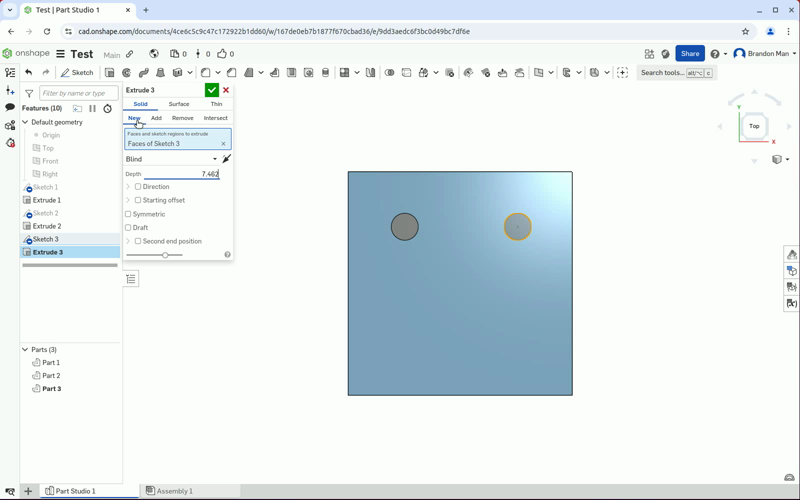
key(enter)
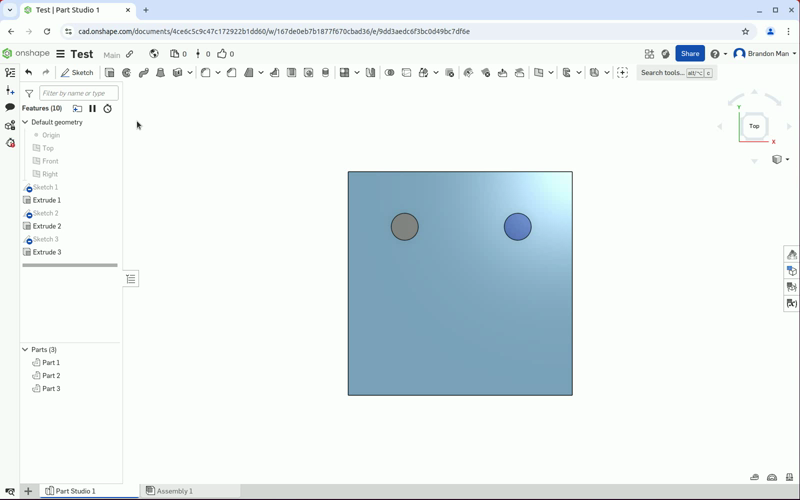
key(shift+h)
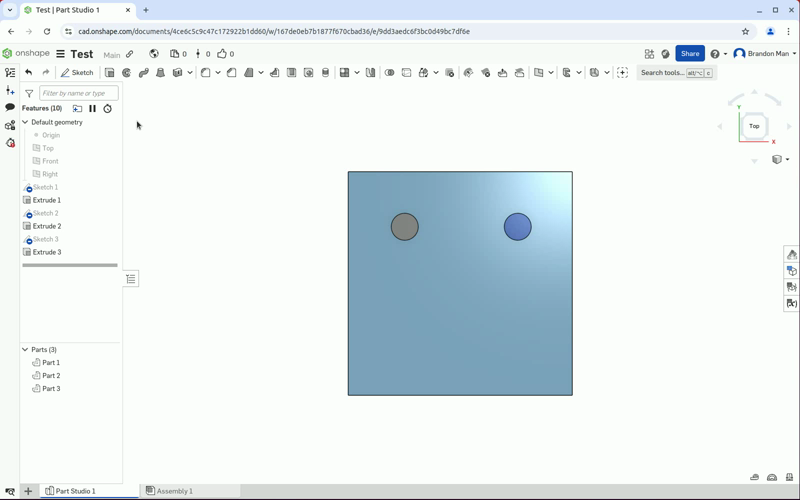
key(shift+h)
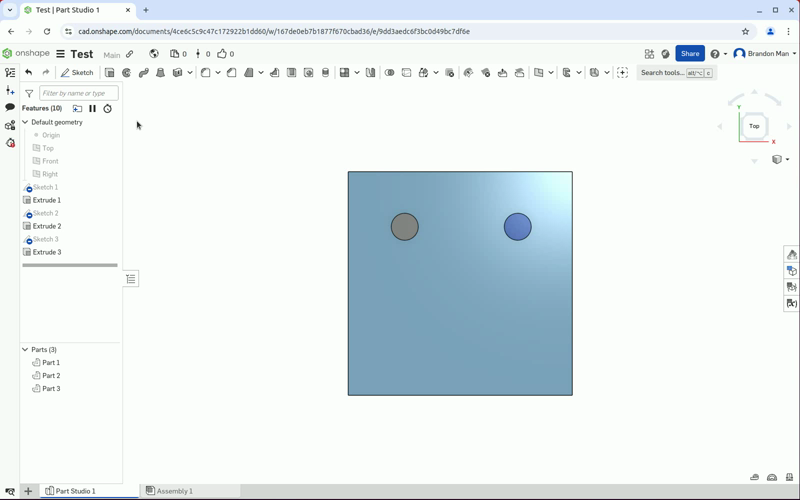
mouse_move(73, 189)
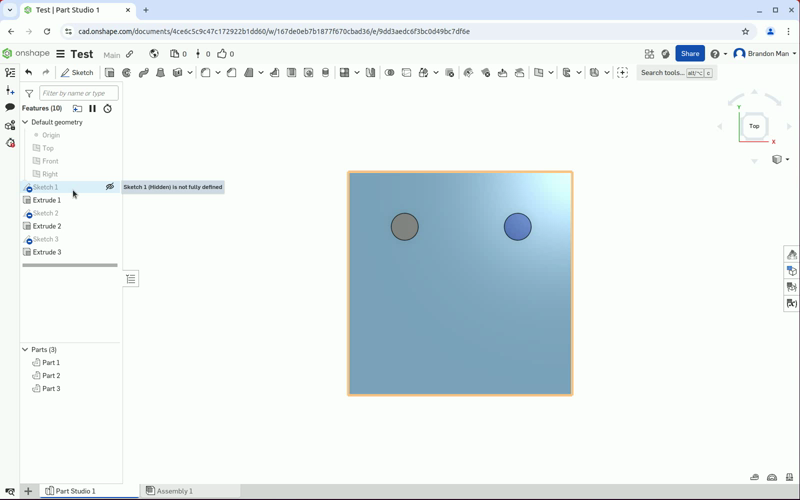
click(73, 189)
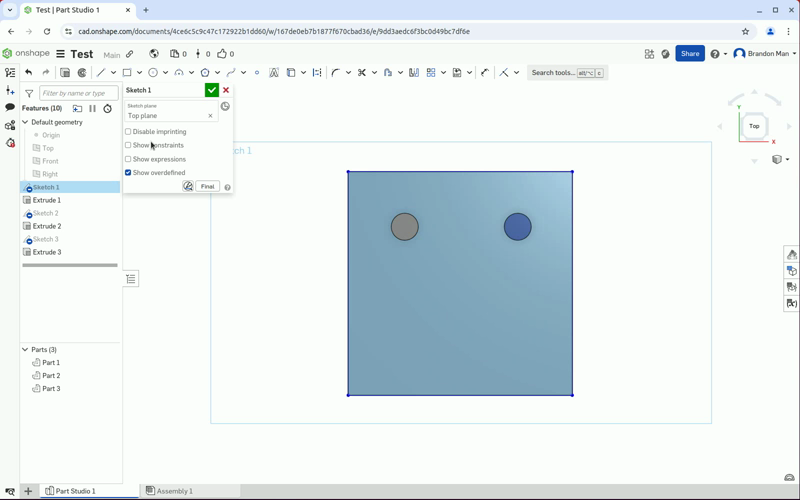
mouse_move(229, 92)
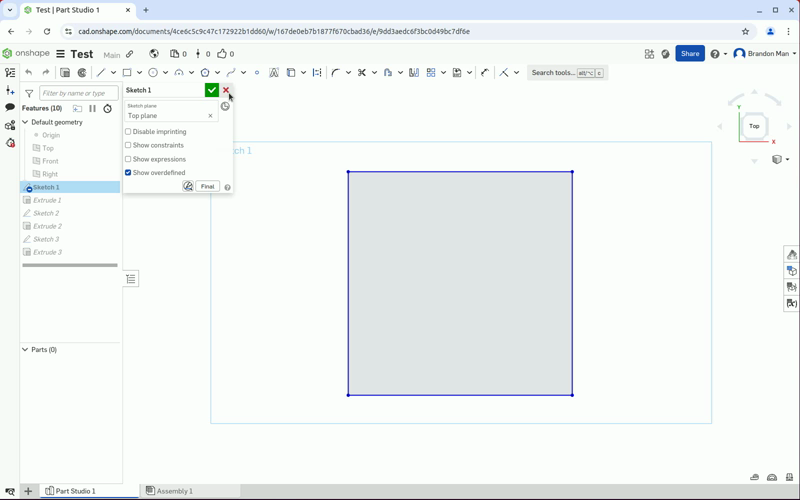
click(229, 92)
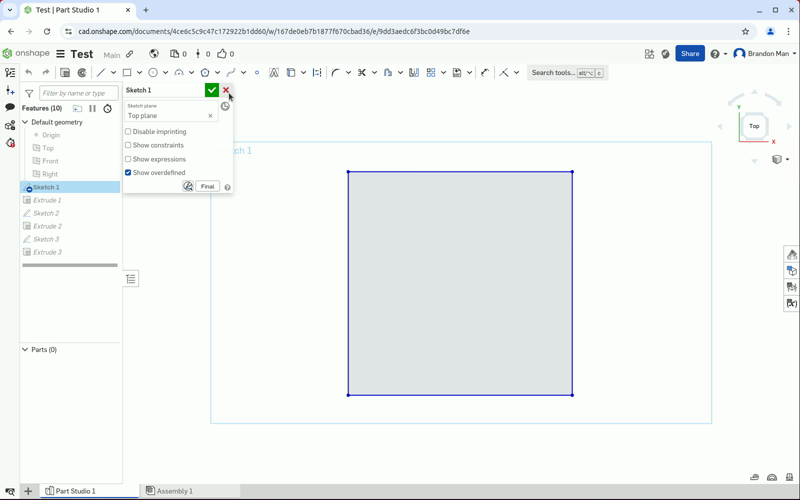
key(shift+s)
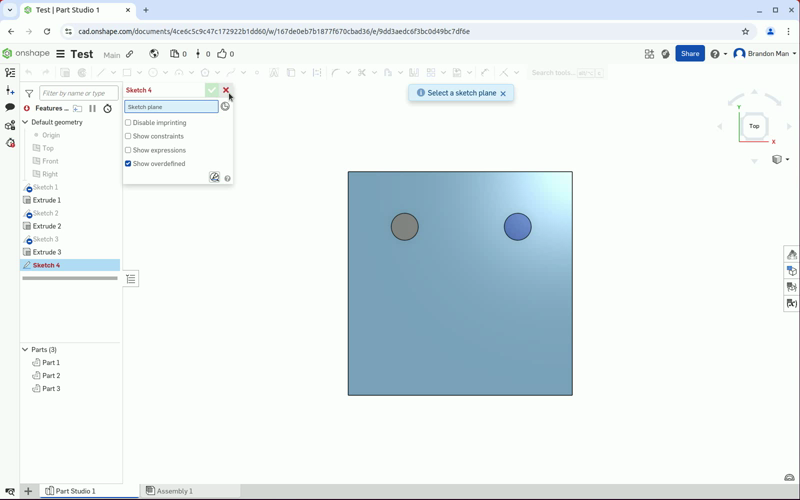
mouse_move(73, 150)
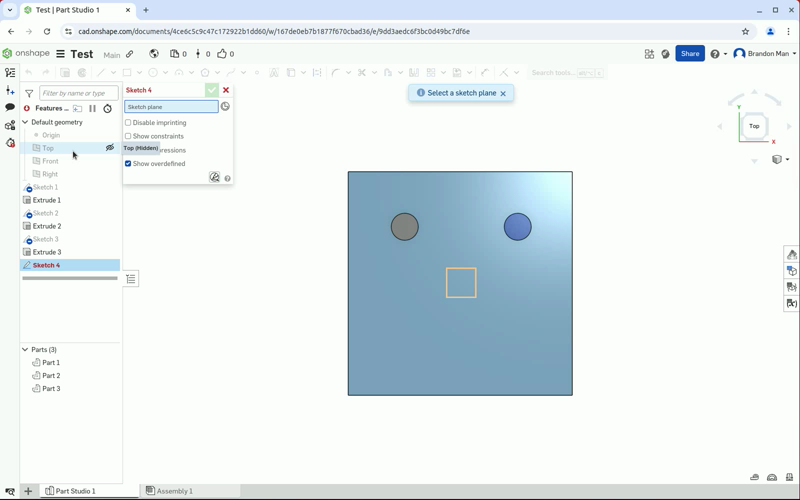
click(73, 150)
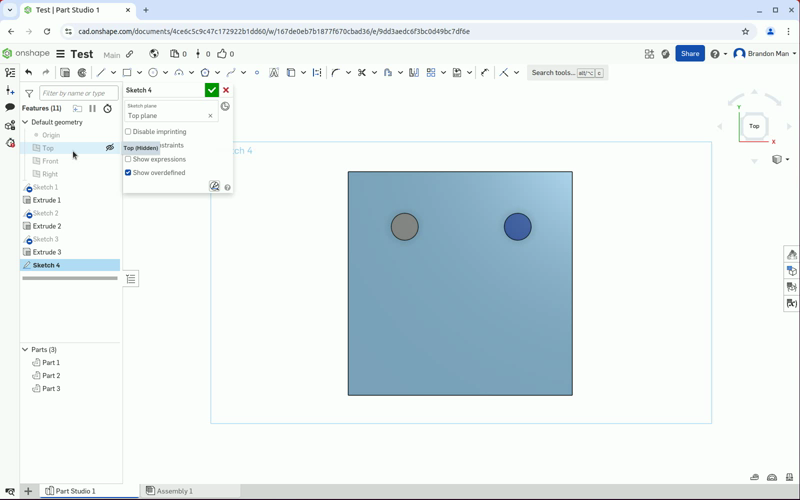
mouse_move(73, 352)
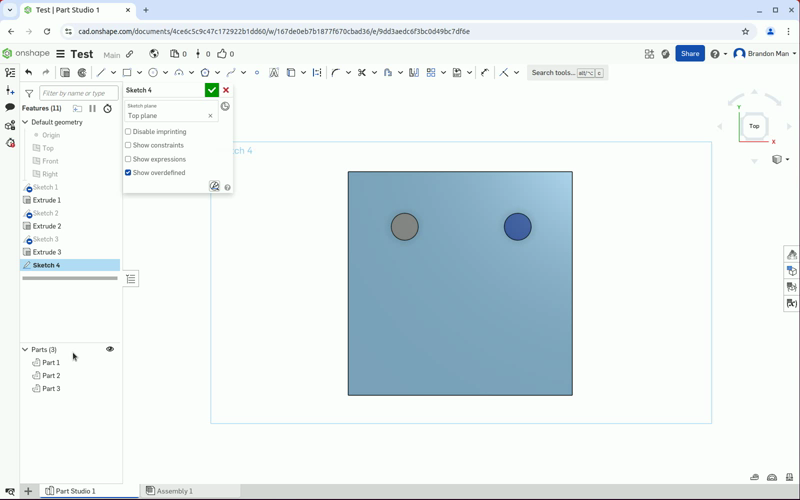
key(y)
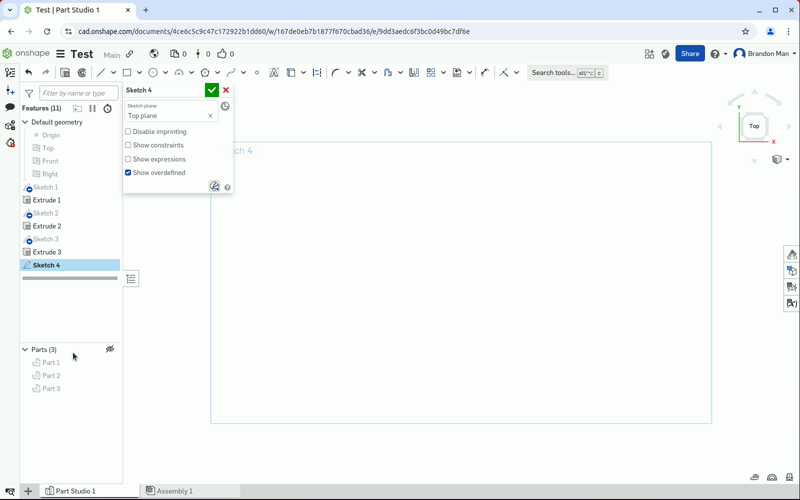
key(c)
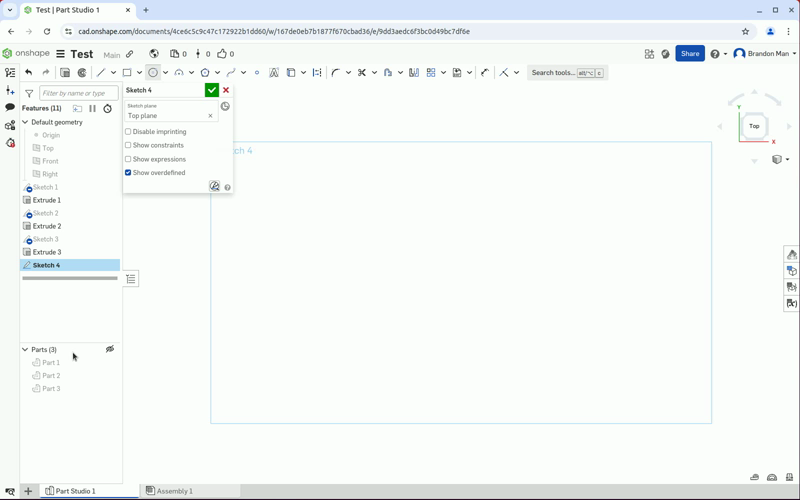
key_down(shift)
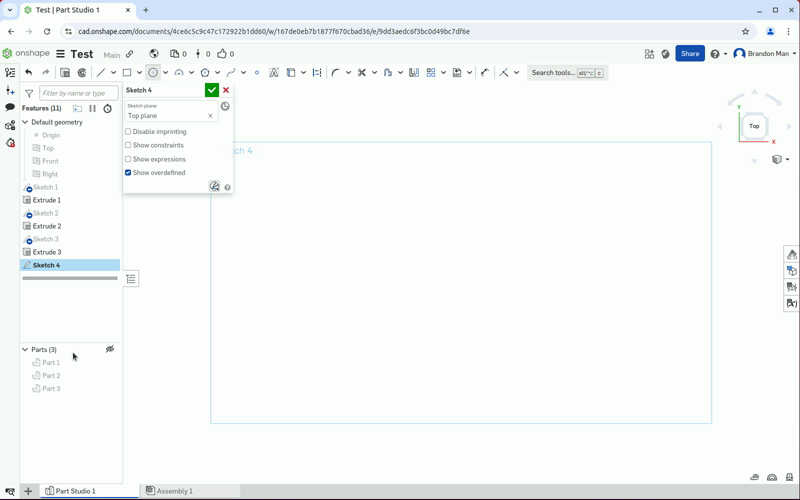
mouse_move(516, 339)
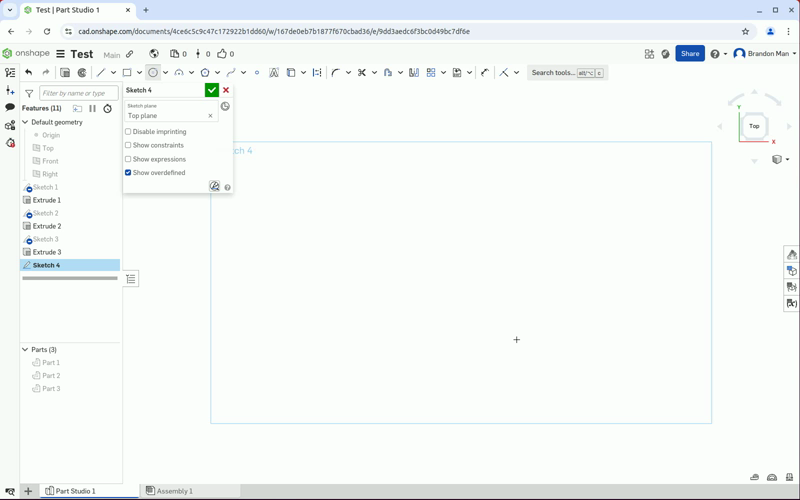
click(516, 339)
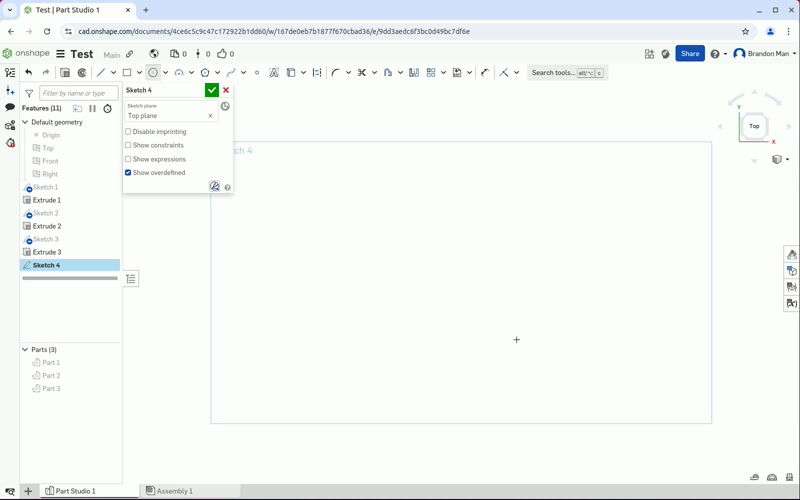
key_up(shift)
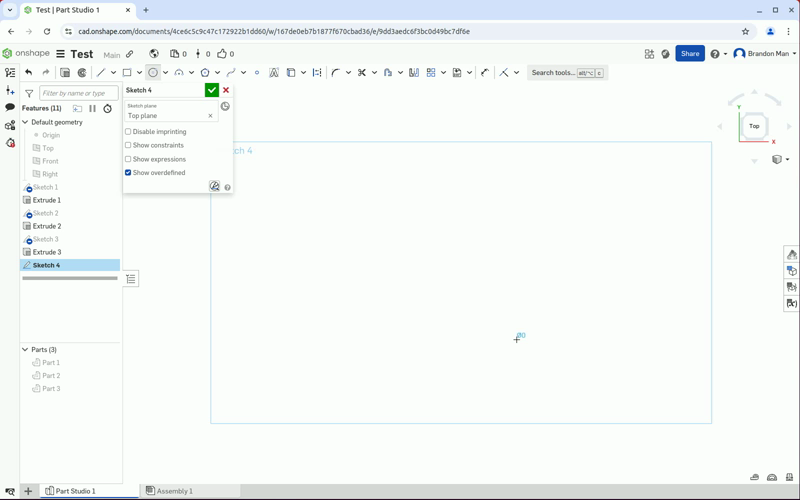
mouse_move(530, 339)
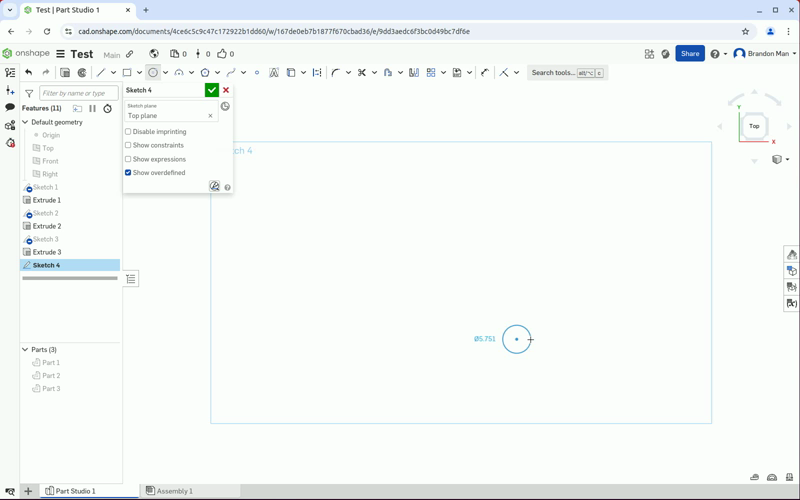
click(530, 339)
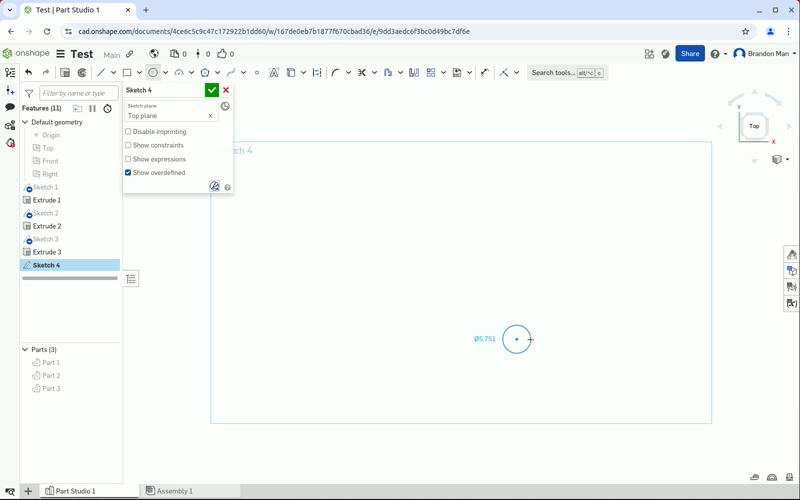
key(esc)
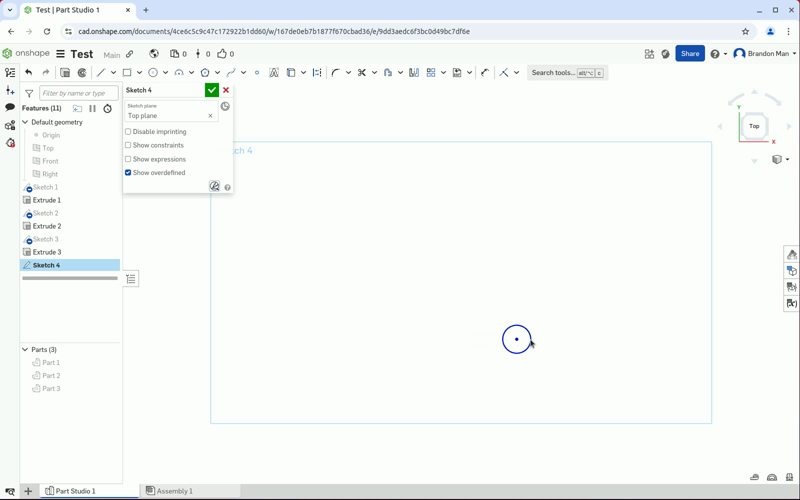
mouse_move(505, 332)
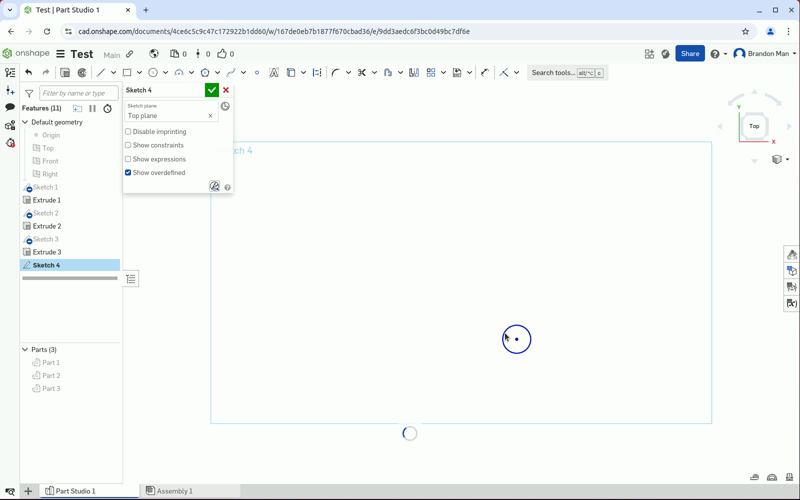
scroll(6)
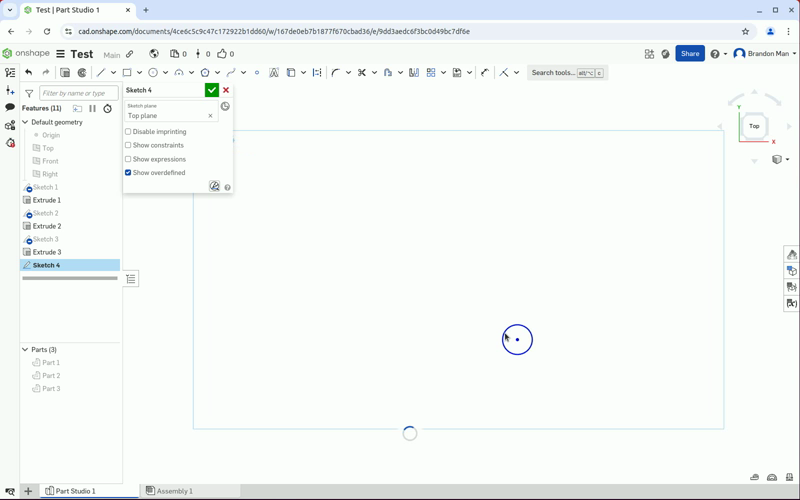
scroll(6)
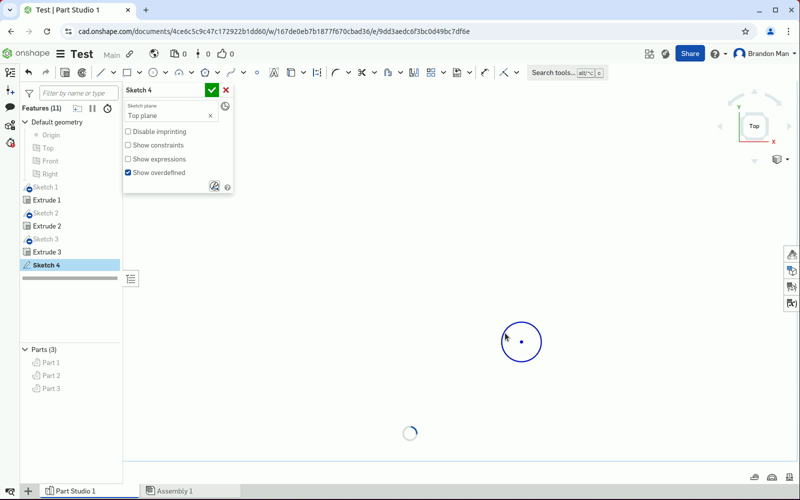
scroll(6)
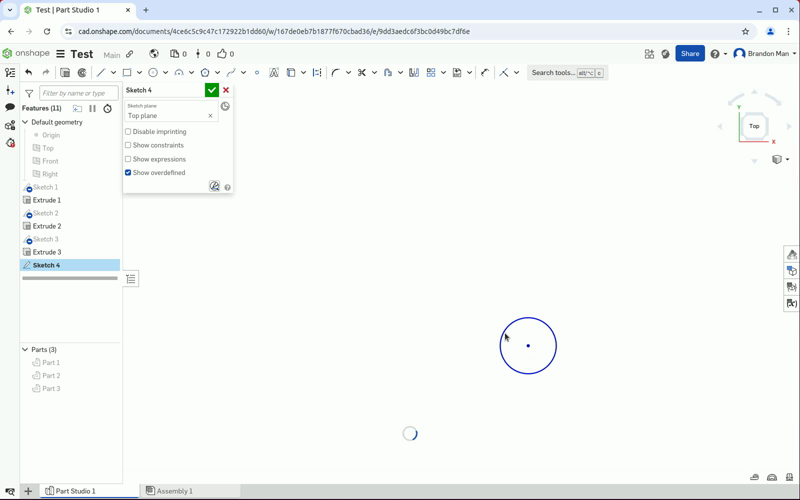
scroll(6)
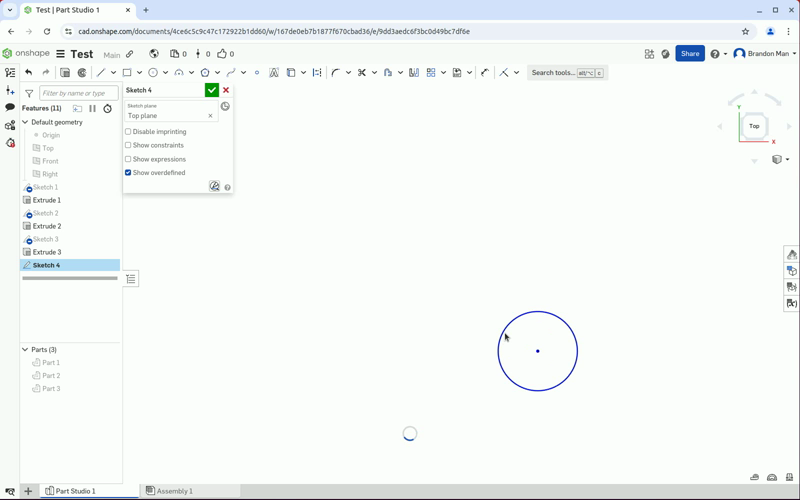
scroll(6)
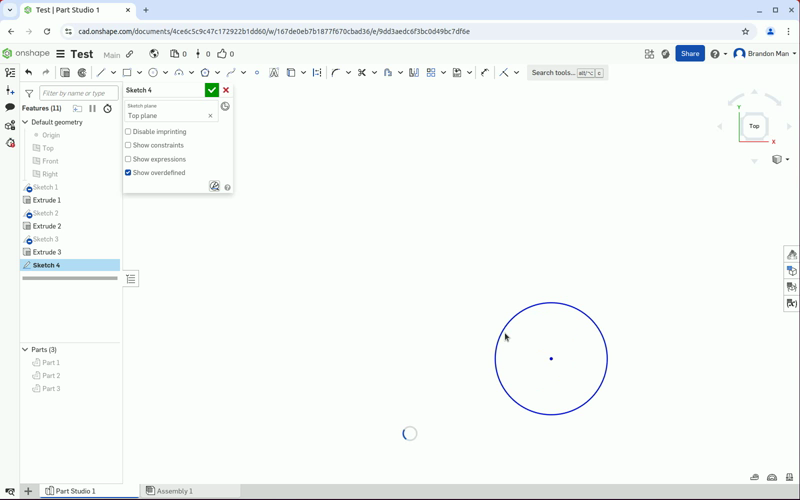
scroll(6)
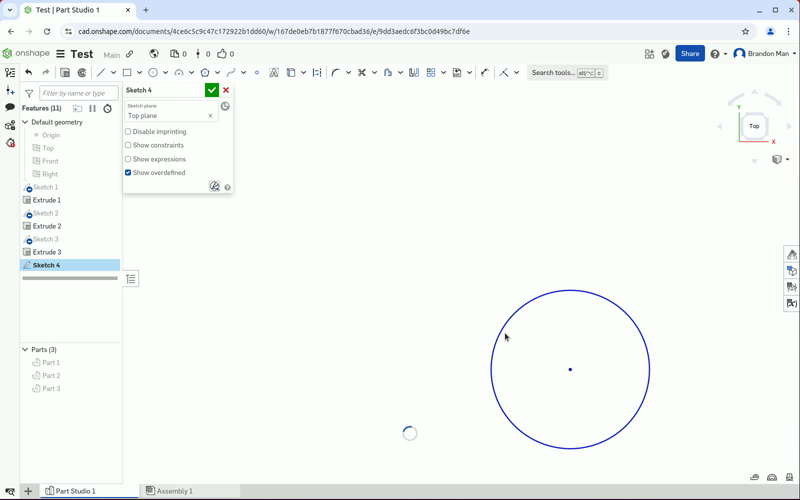
scroll(6)
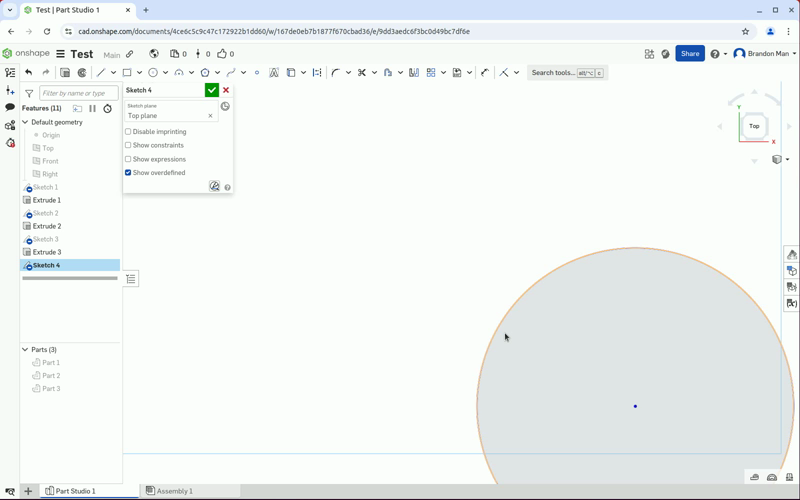
click(505, 332)
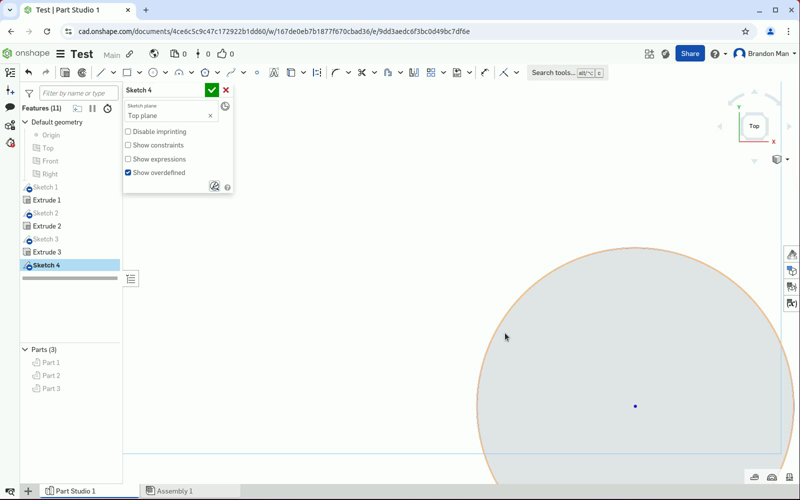
scroll(-6)
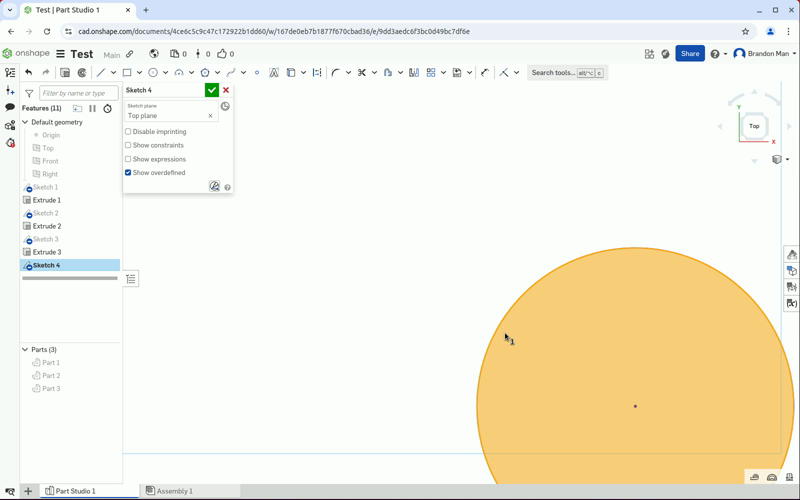
scroll(-6)
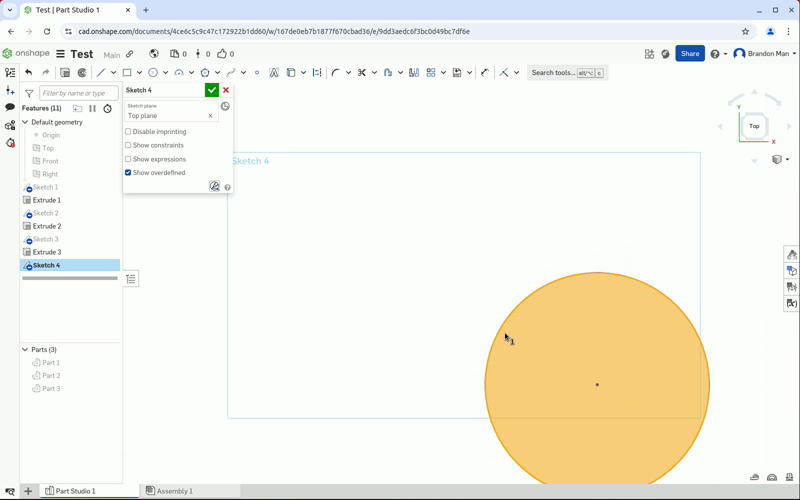
scroll(-6)
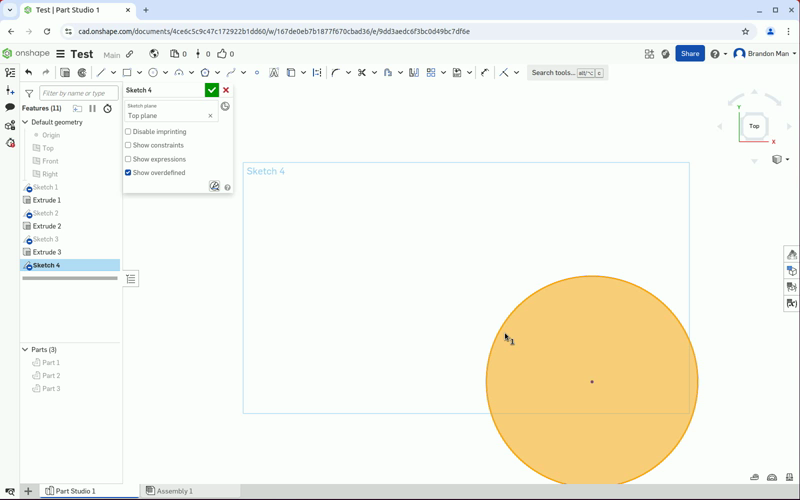
scroll(-6)
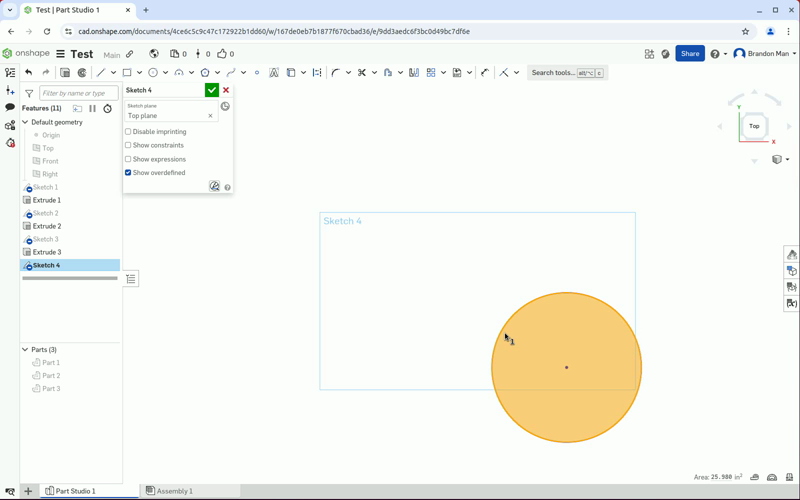
scroll(-6)
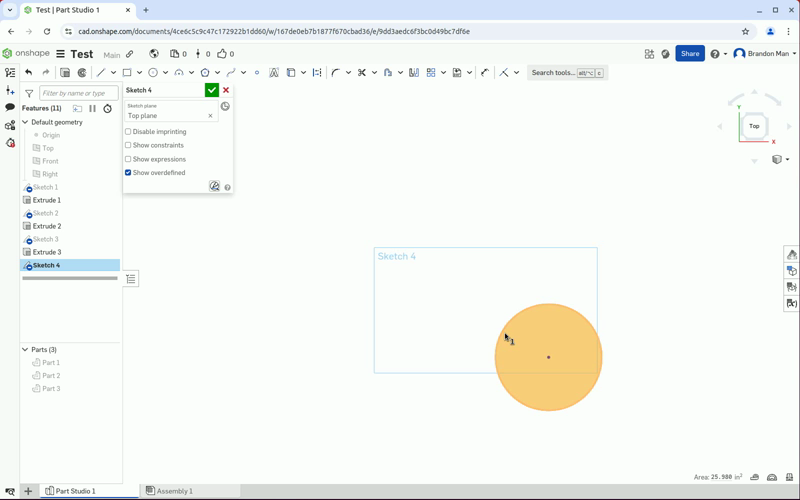
scroll(-6)
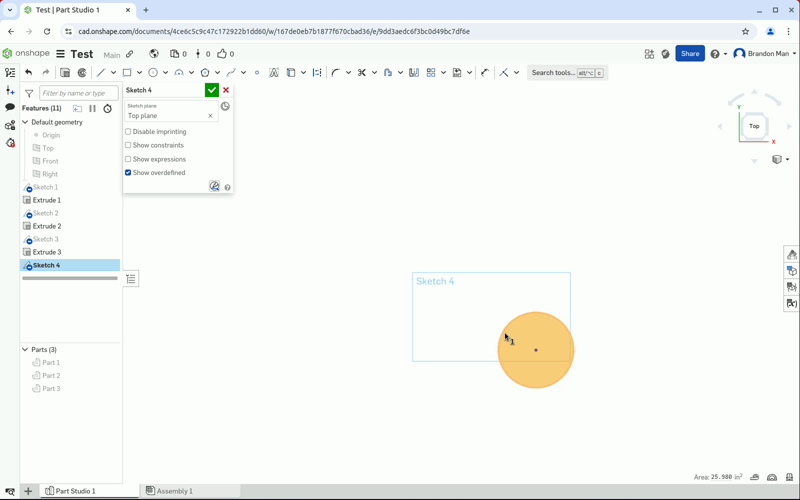
scroll(-6)
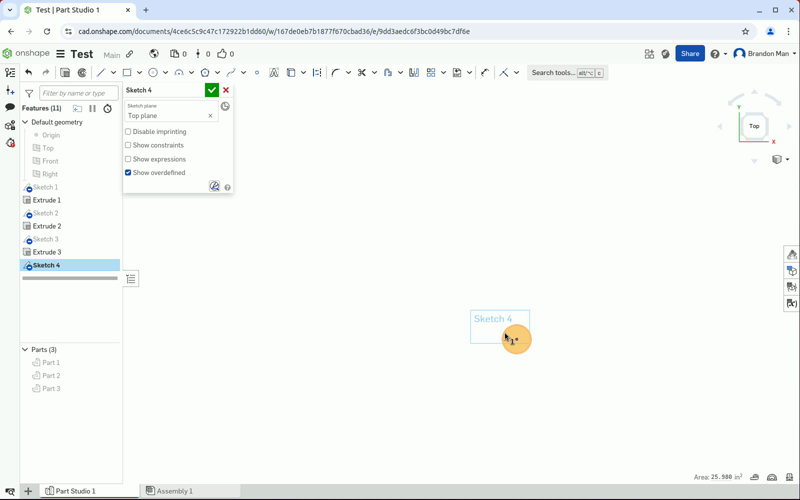
mouse_move(73, 352)
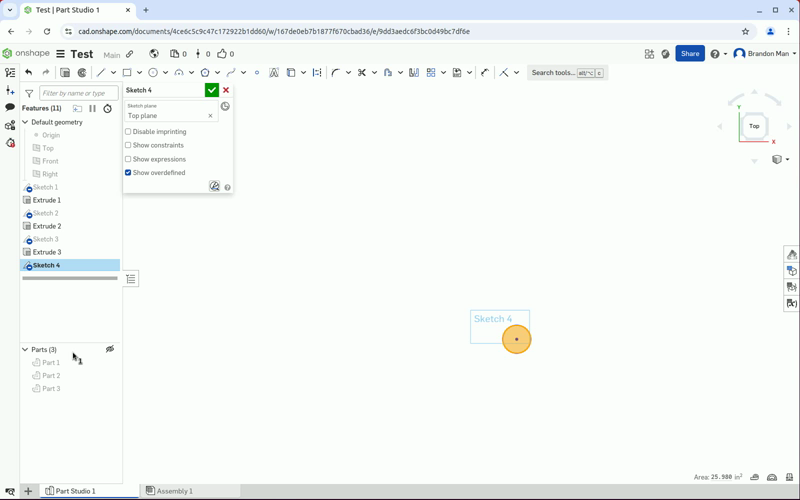
key(shift+y)
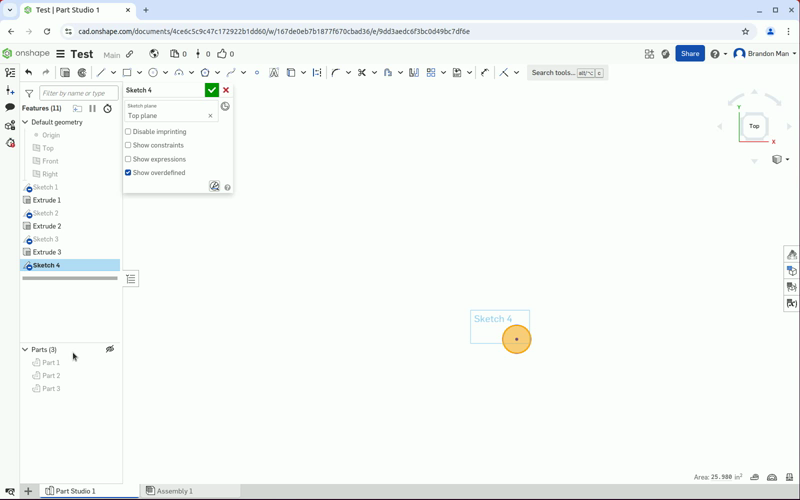
key(shift+e)
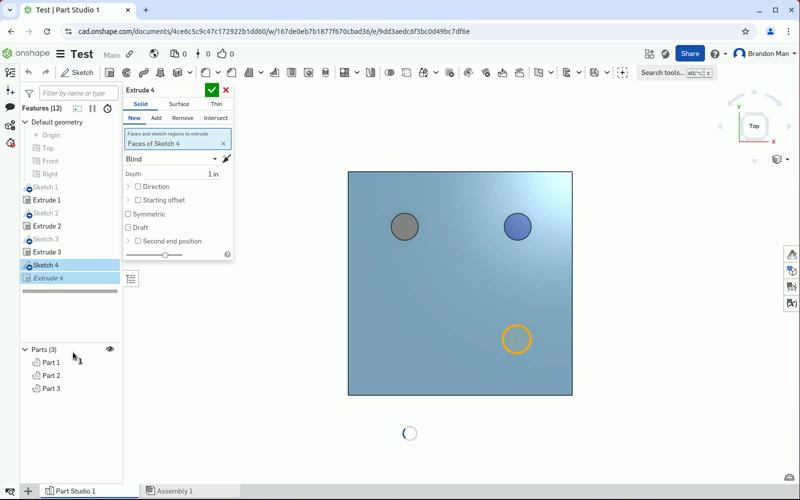
mouse_move(143, 106)
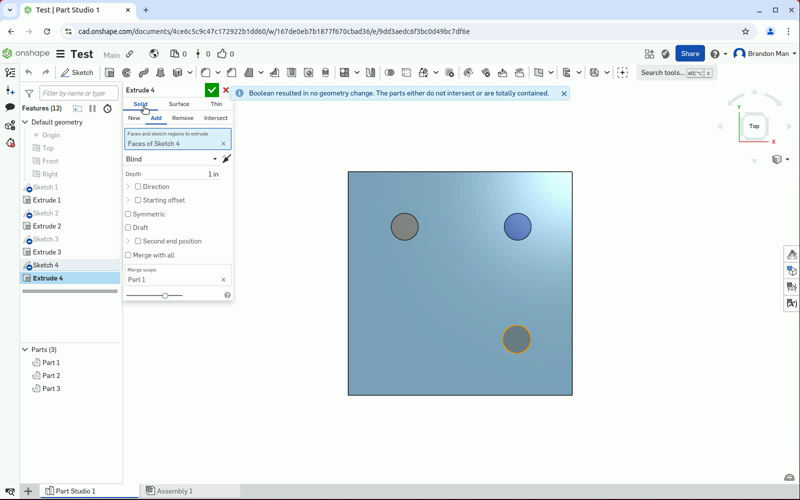
click(143, 106)
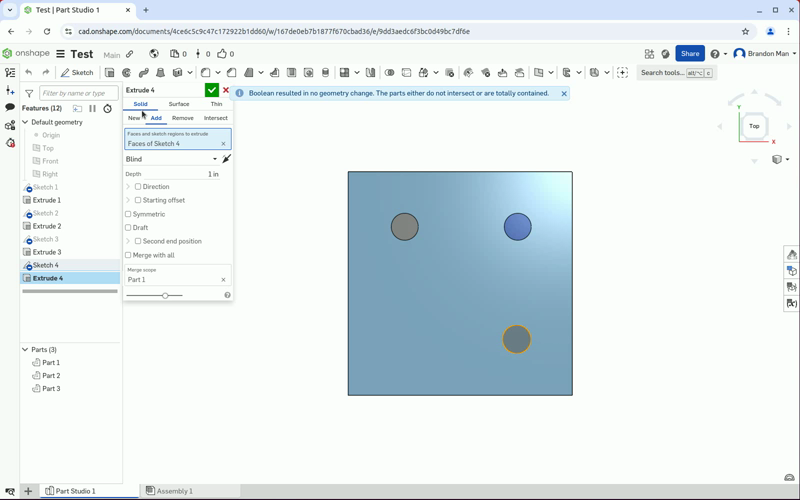
mouse_move(137, 120)
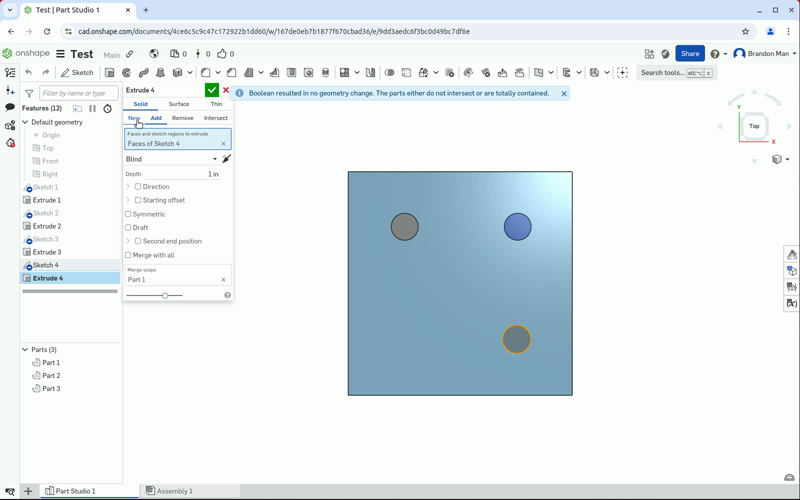
click(137, 120)
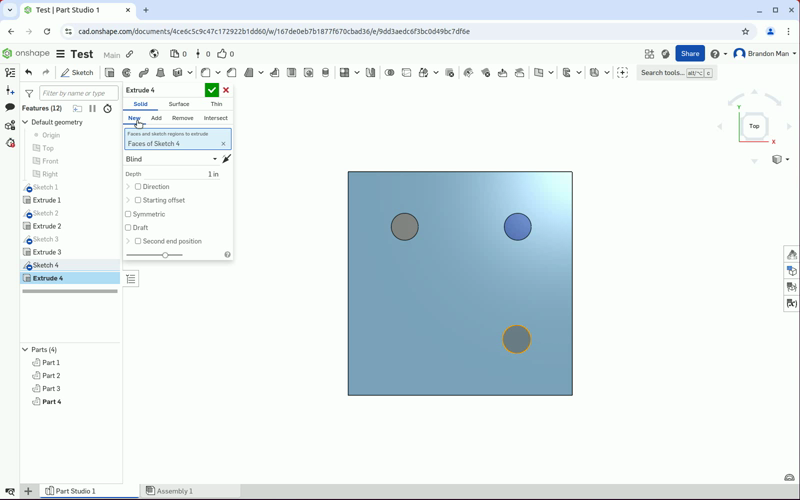
key(tab, 4)
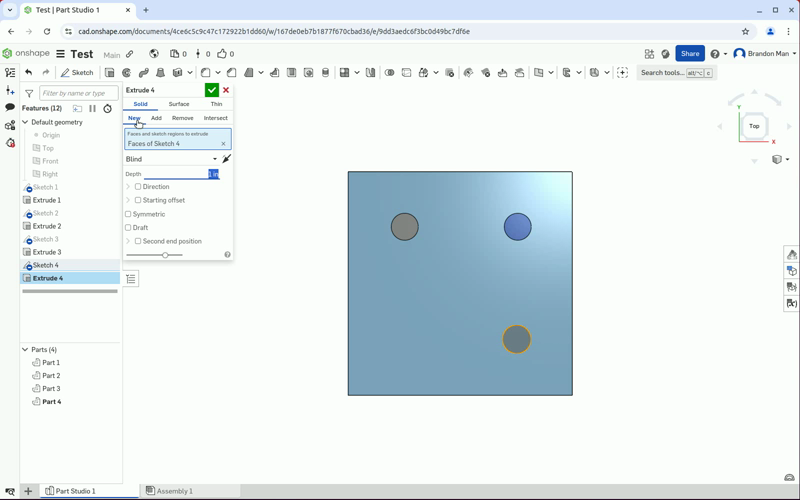
text(7.462)
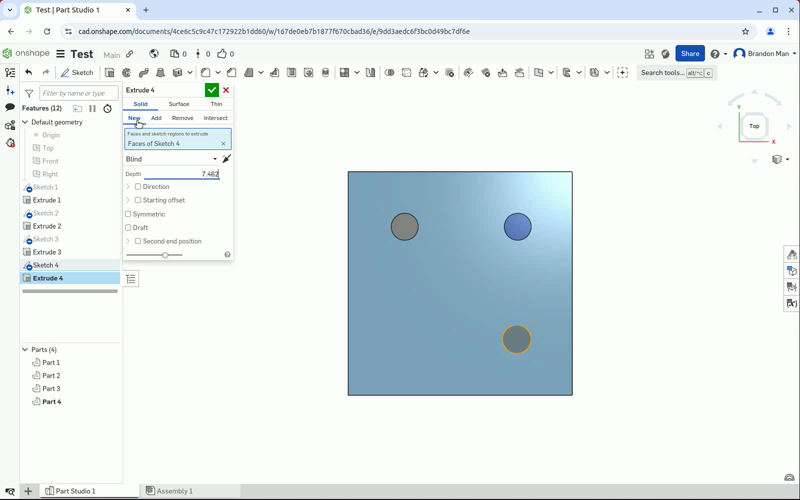
key(enter)
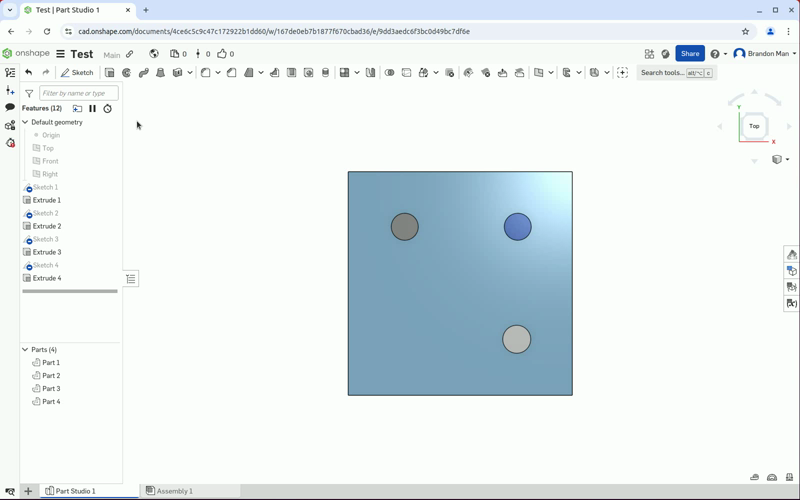
key(shift+h)
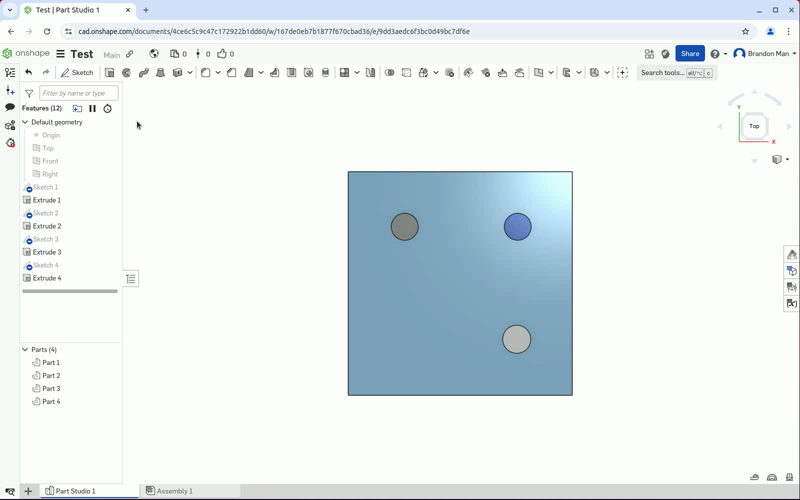
key(shift+h)
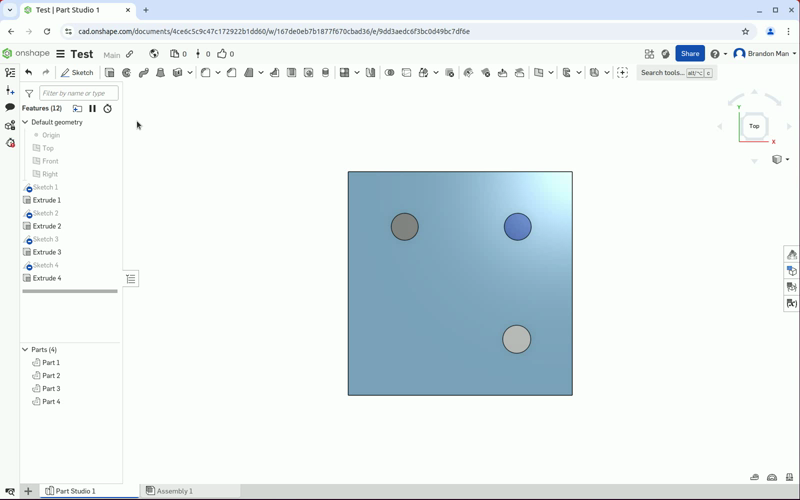
mouse_move(73, 189)
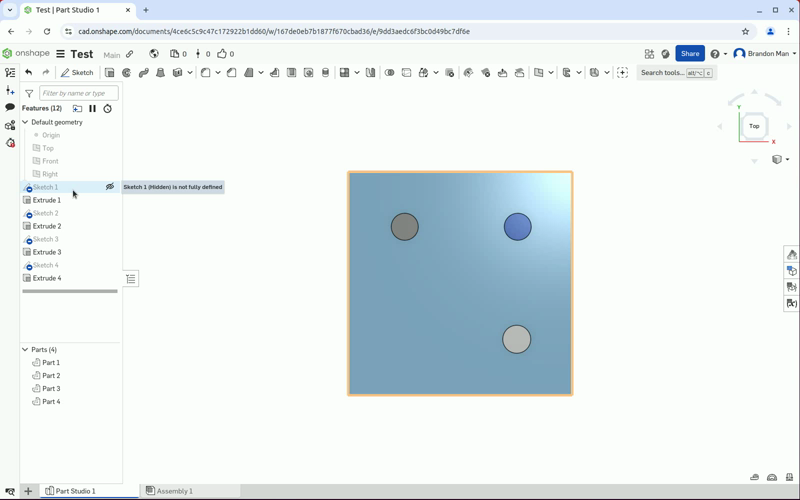
click(73, 189)
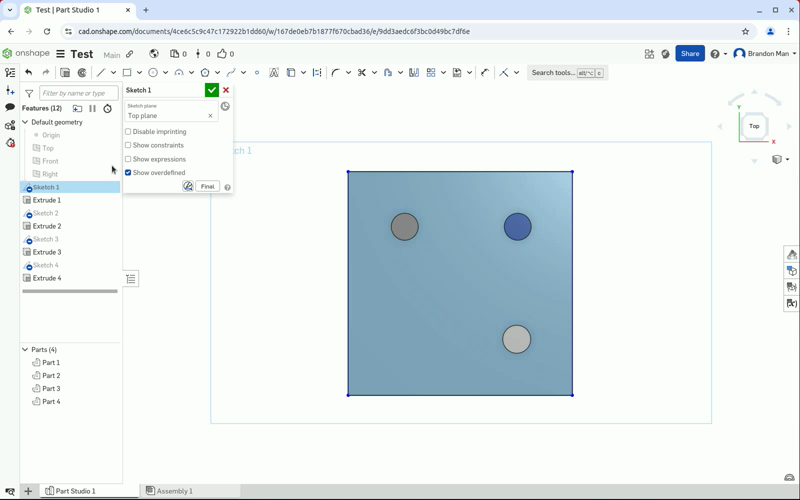
mouse_move(229, 92)
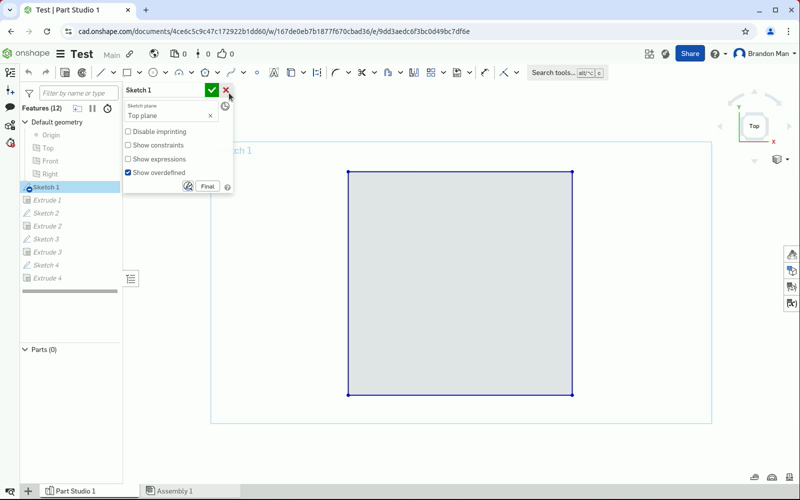
click(229, 92)
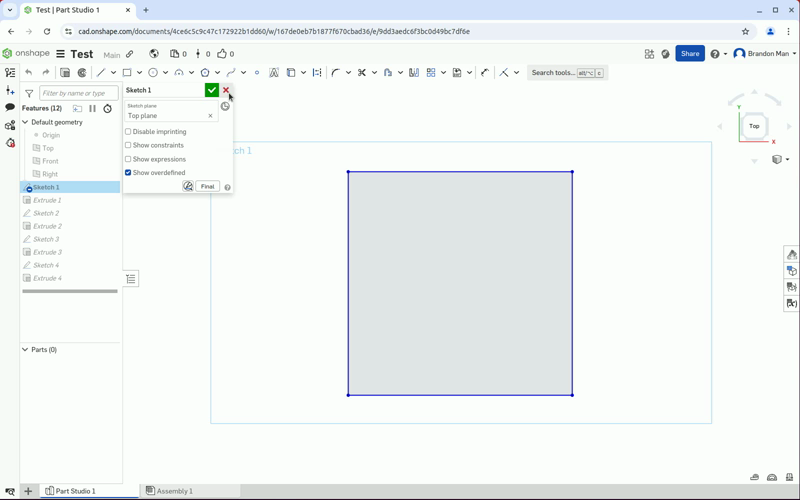
key(shift+s)
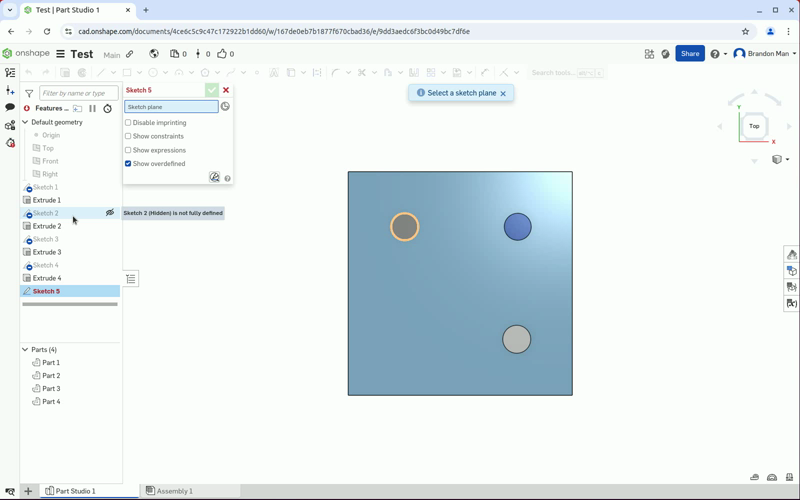
scroll(3)
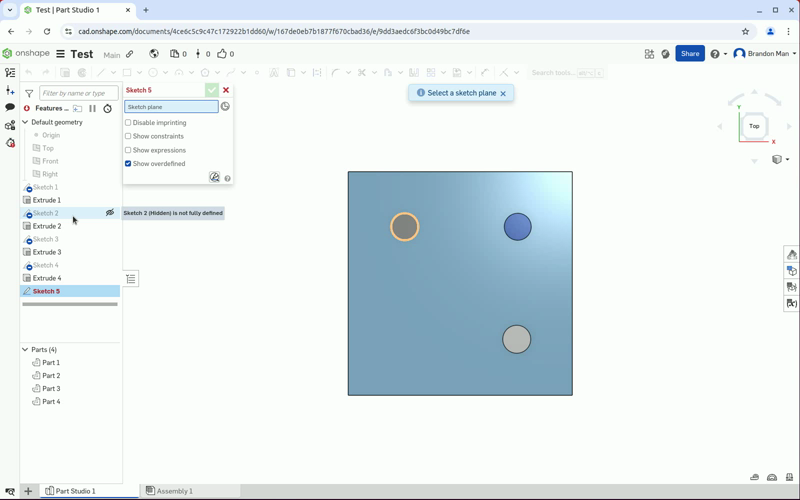
mouse_move(73, 150)
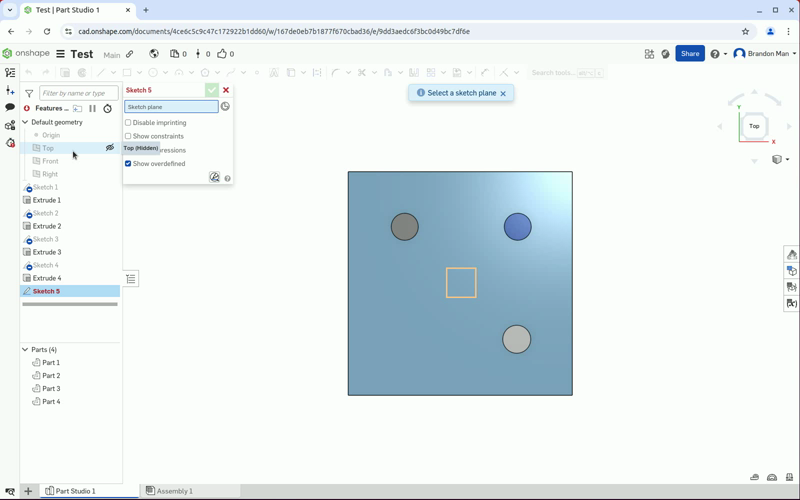
click(73, 150)
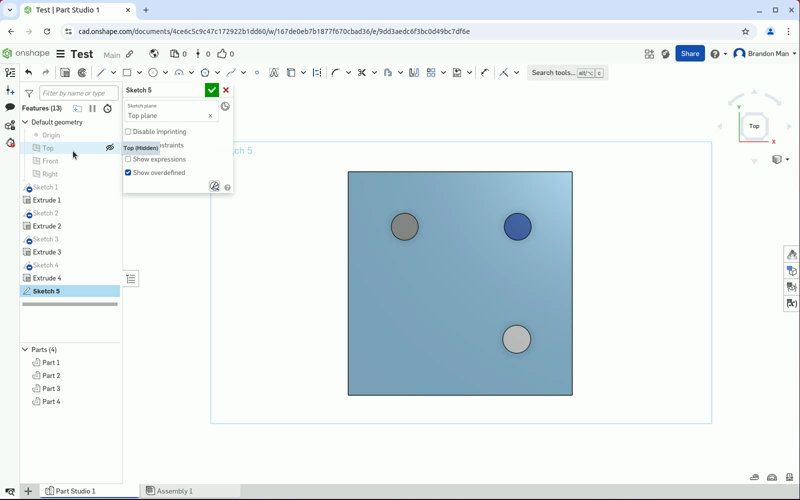
mouse_move(73, 352)
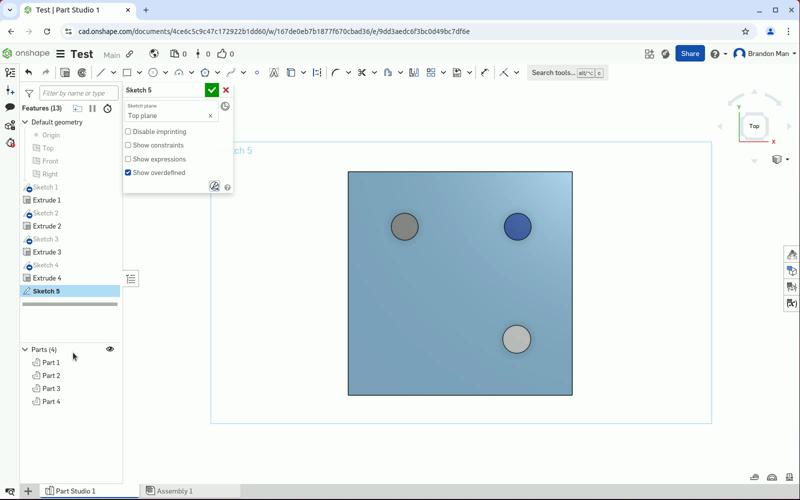
key(y)
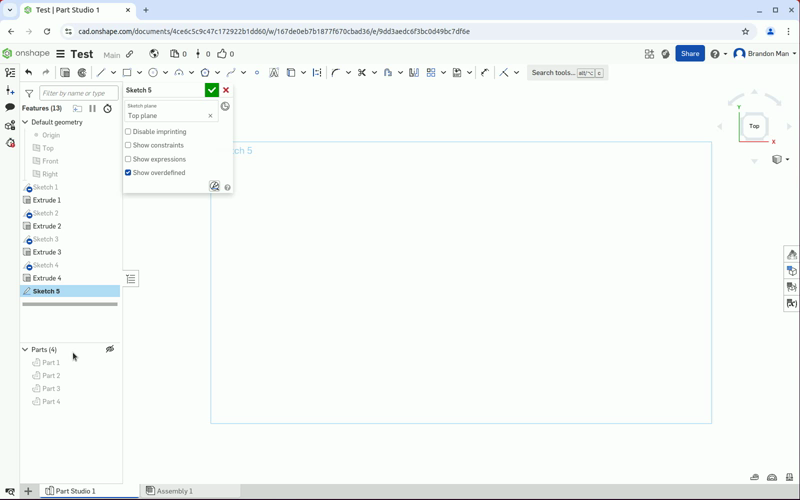
key(c)
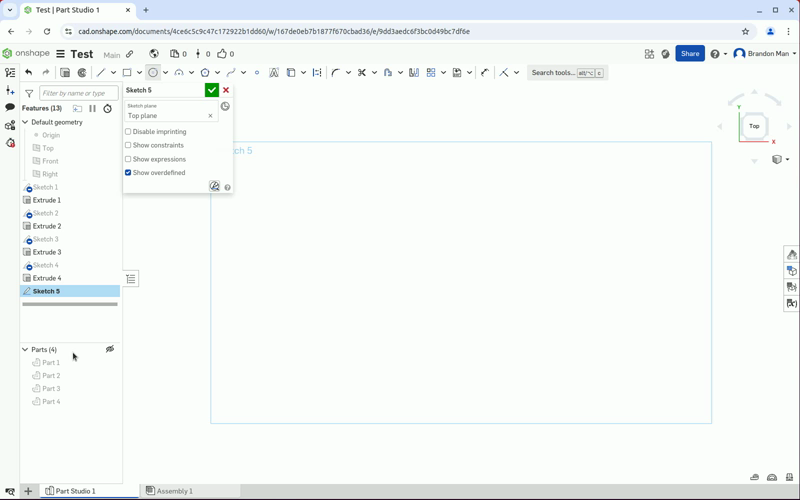
key_down(shift)
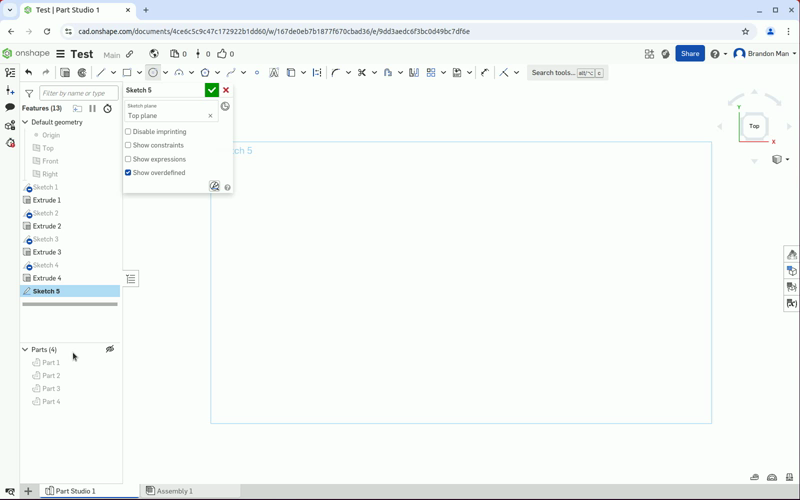
mouse_move(405, 339)
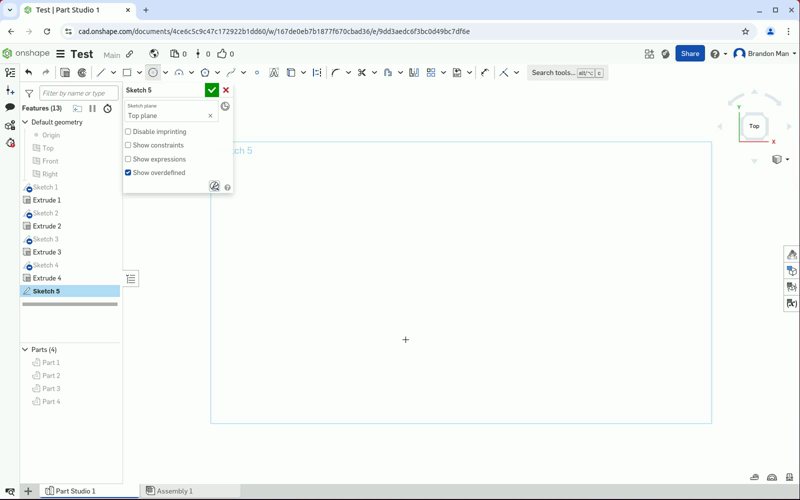
click(405, 339)
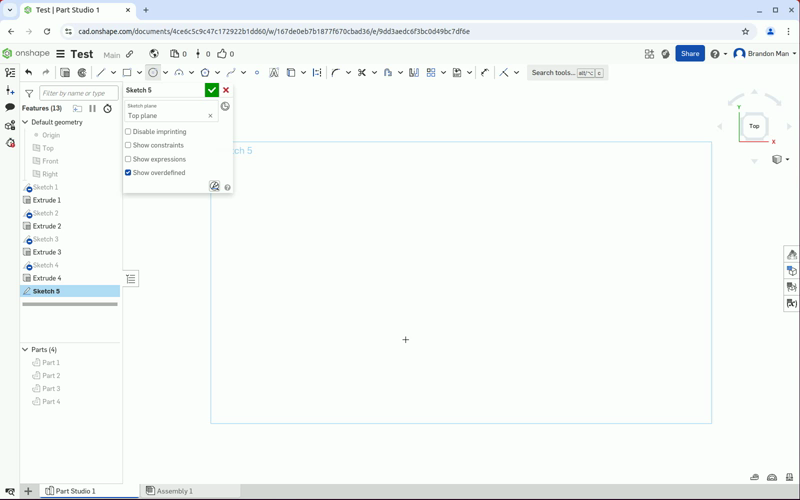
key_up(shift)
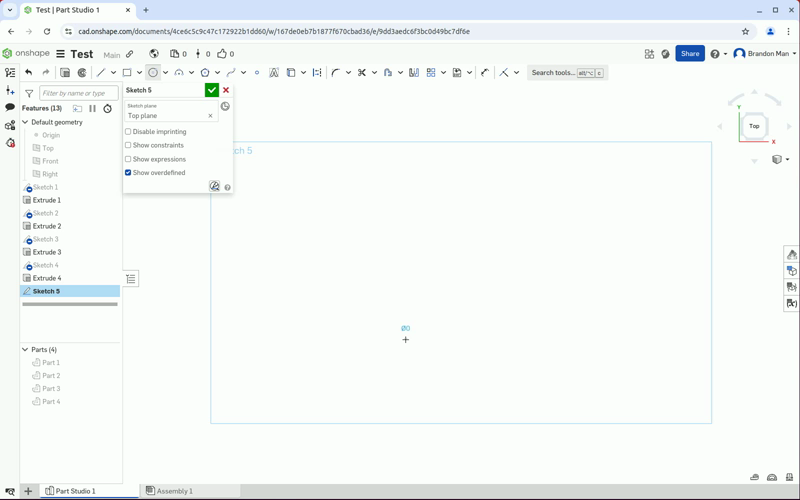
mouse_move(419, 339)
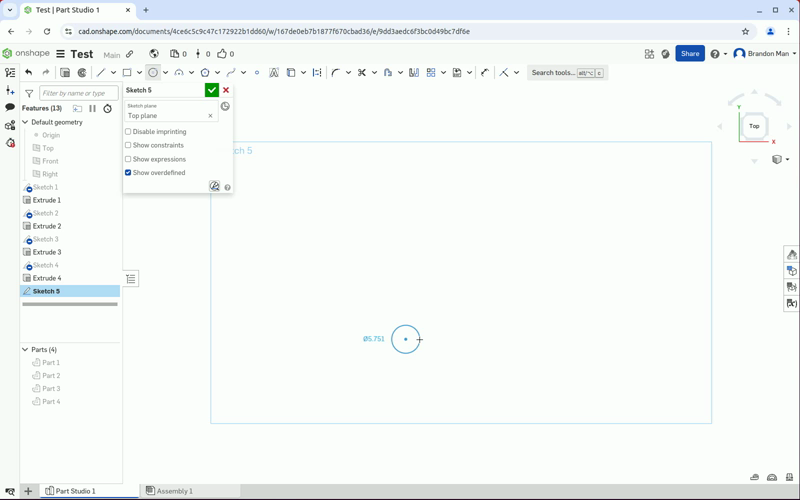
click(419, 339)
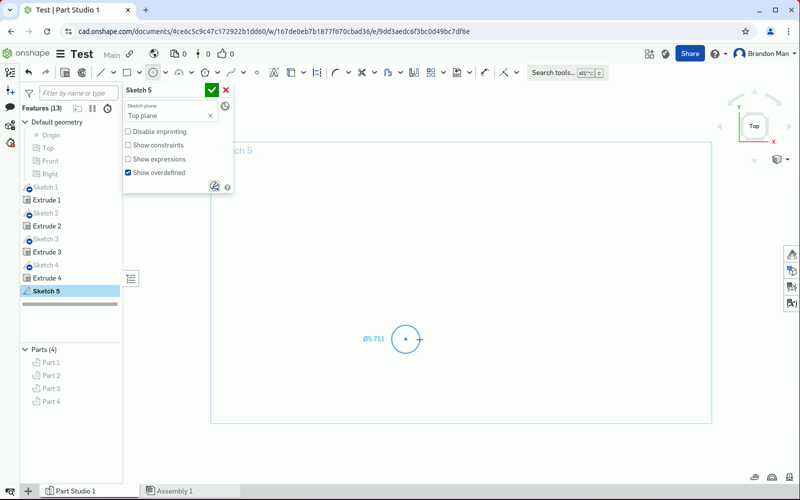
key(esc)
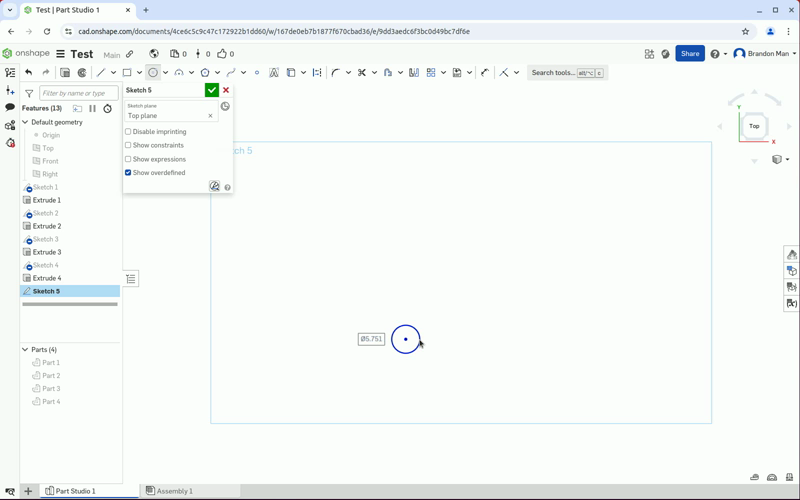
mouse_move(399, 339)
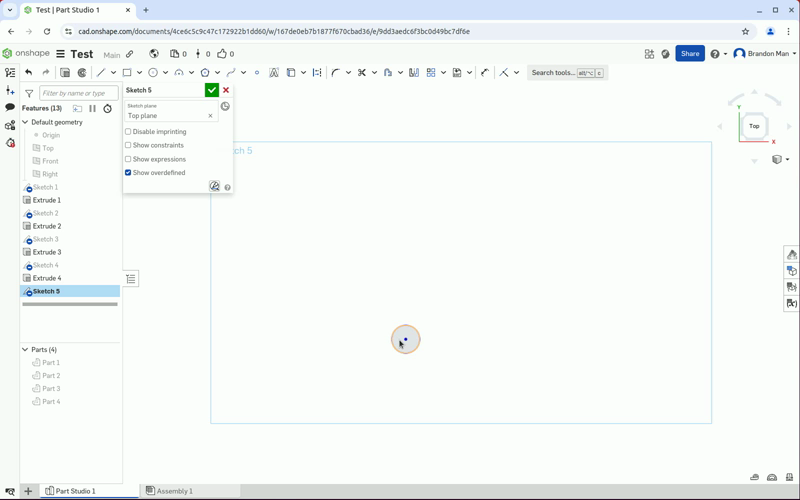
scroll(6)
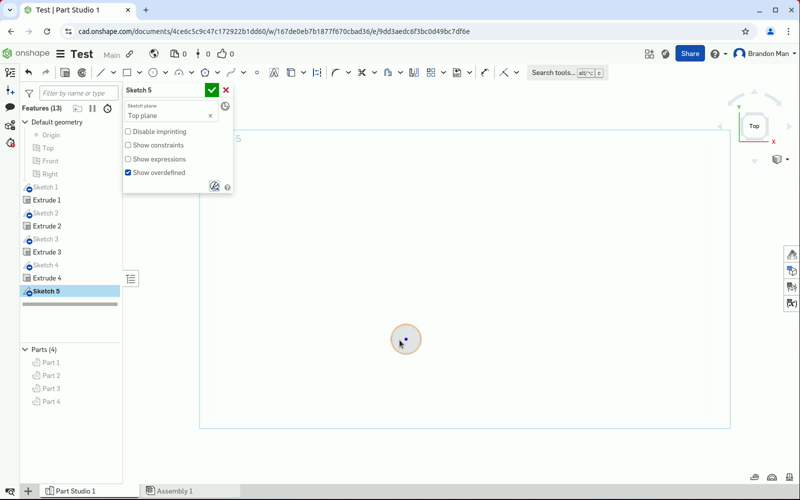
scroll(6)
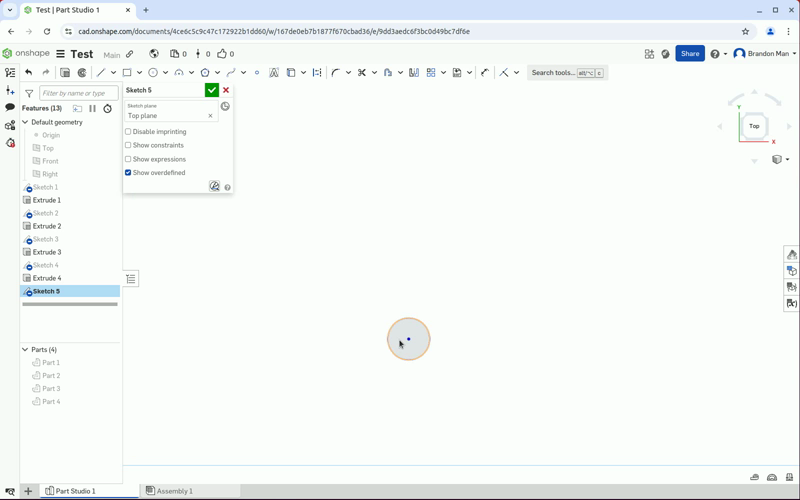
scroll(6)
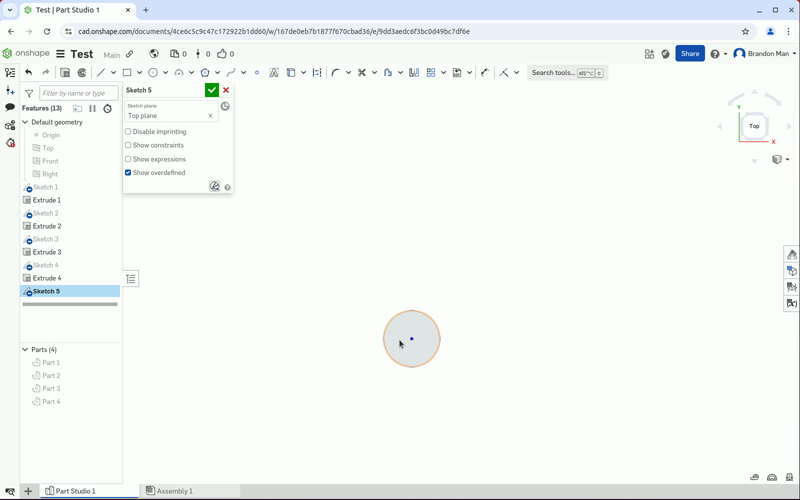
scroll(6)
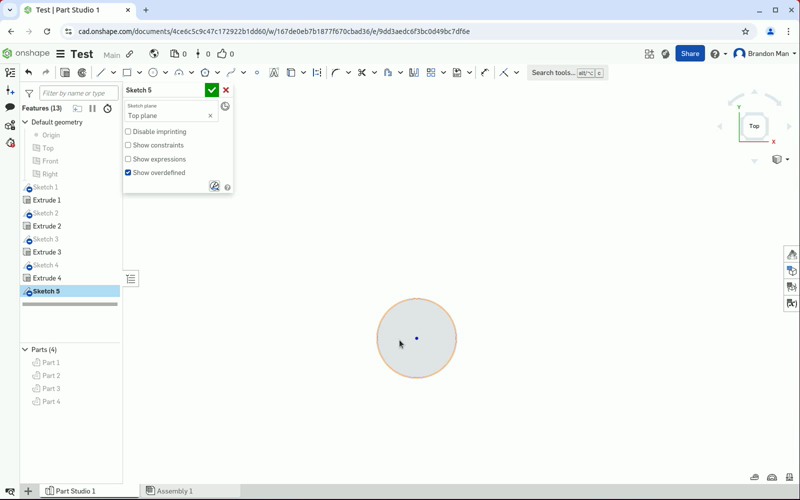
scroll(6)
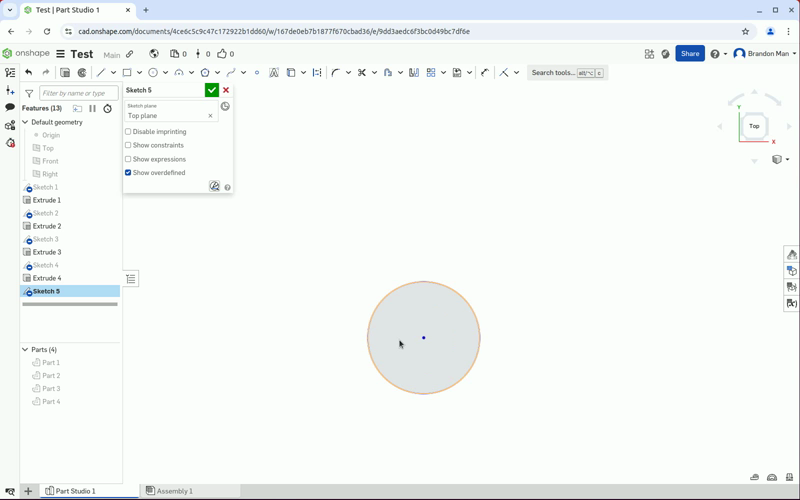
scroll(6)
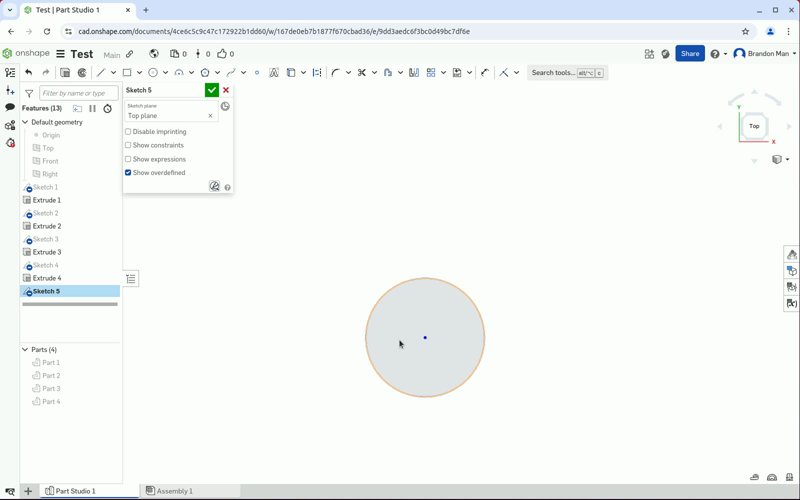
scroll(6)
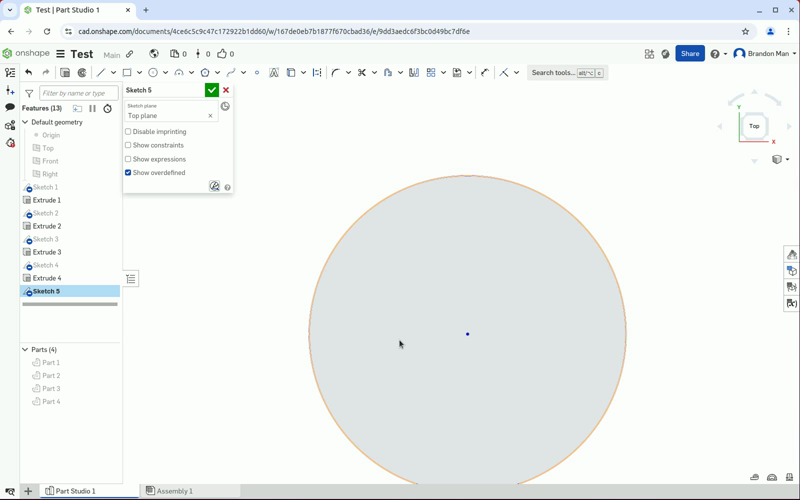
click(399, 339)
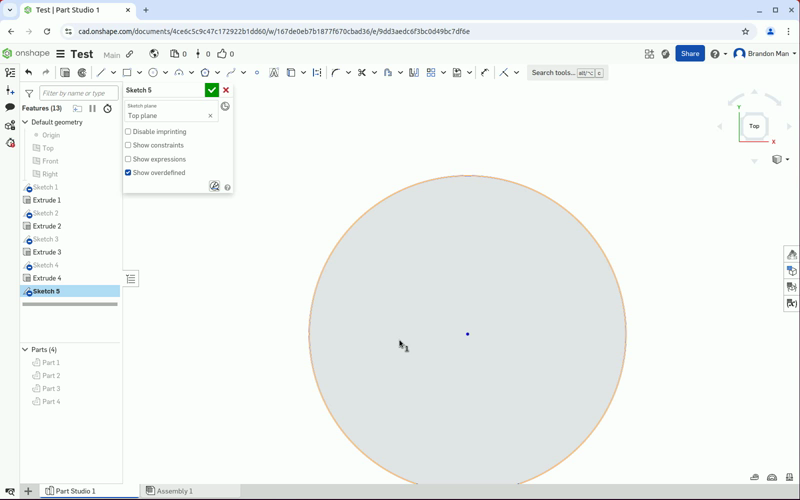
scroll(-6)
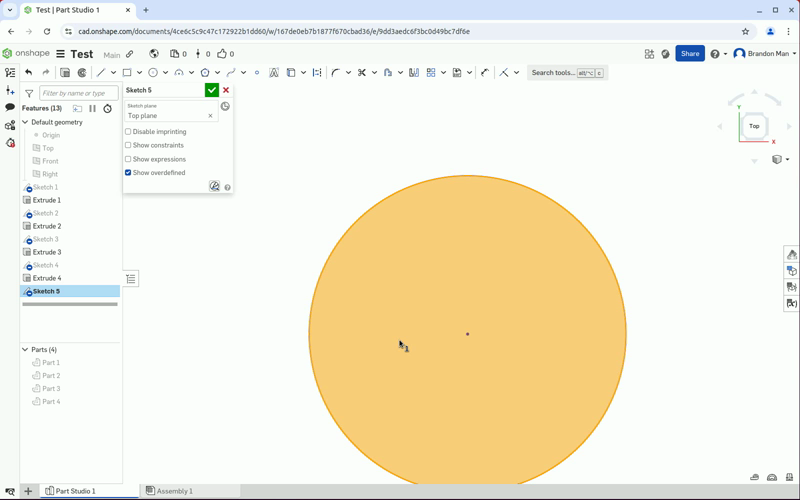
scroll(-6)
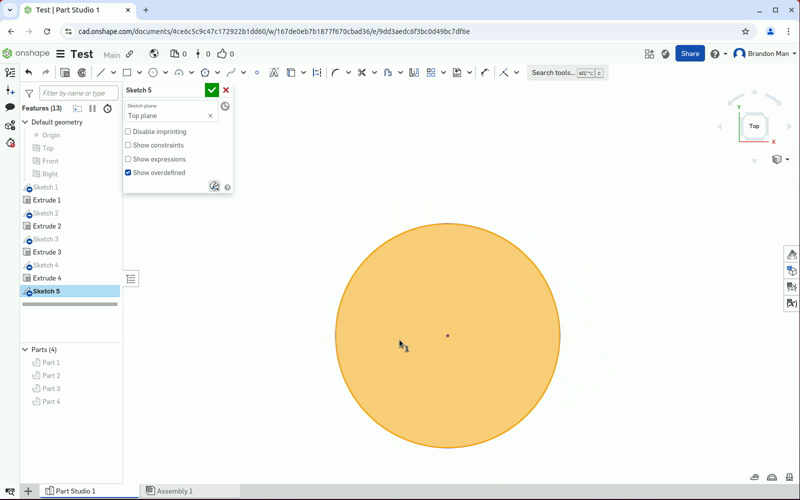
scroll(-6)
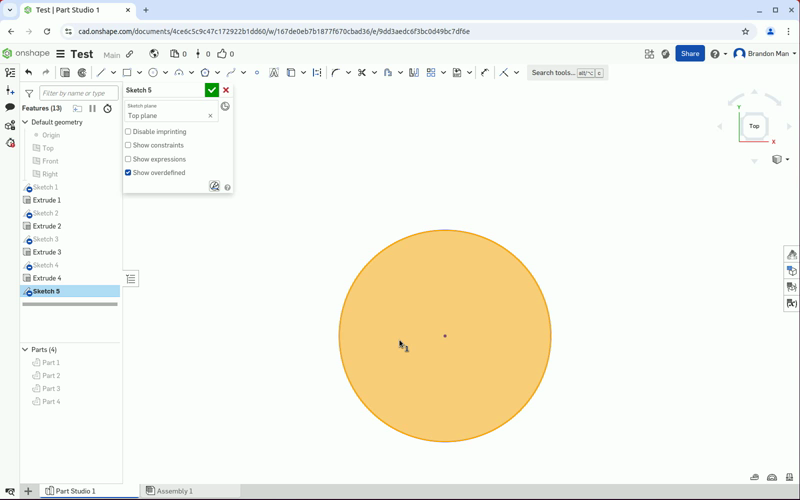
scroll(-6)
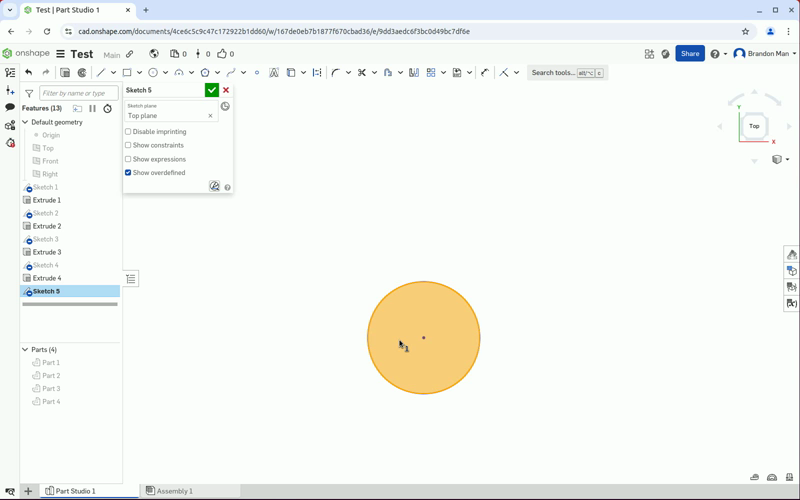
scroll(-6)
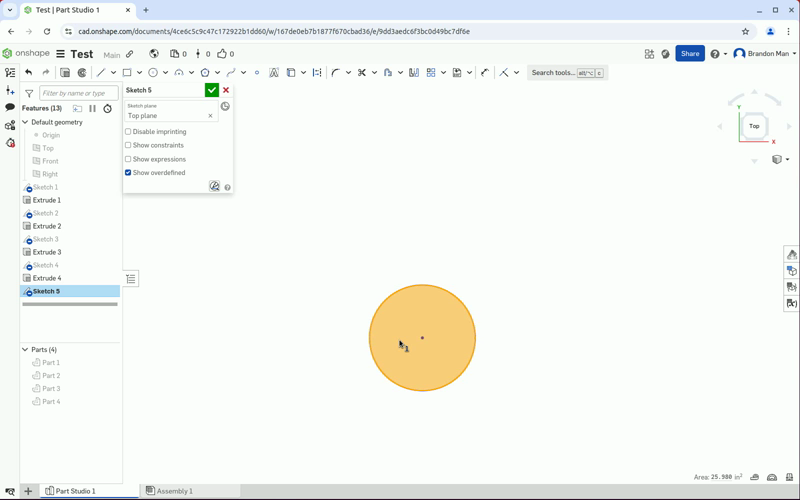
scroll(-6)
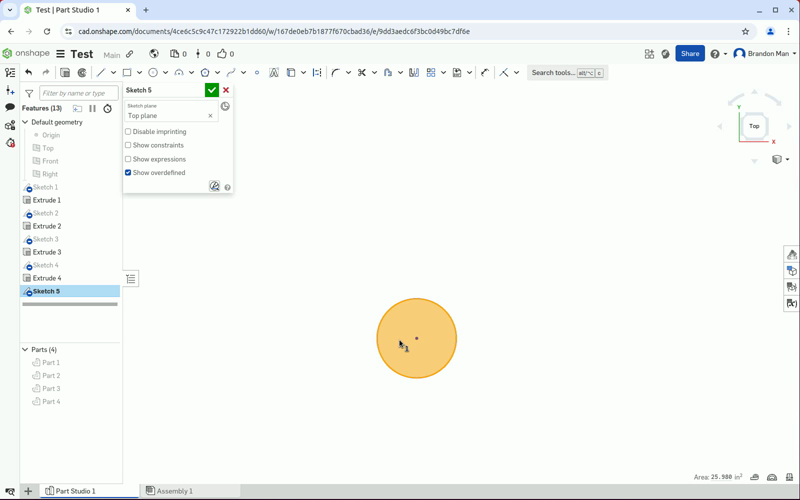
scroll(-6)
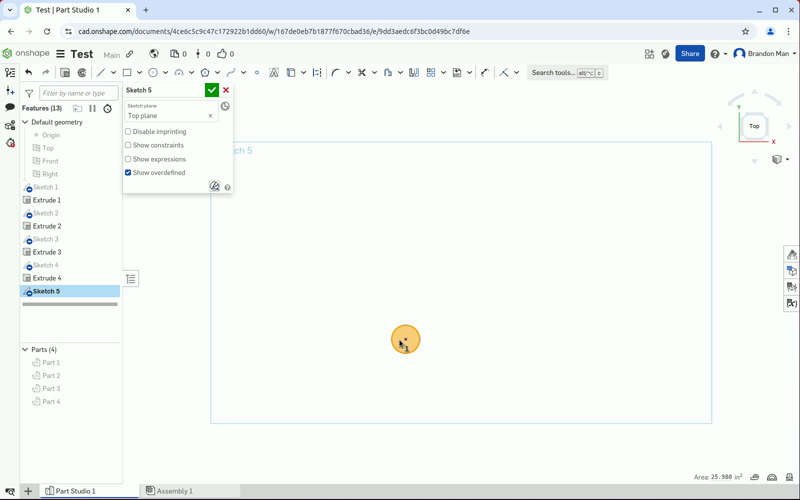
mouse_move(73, 352)
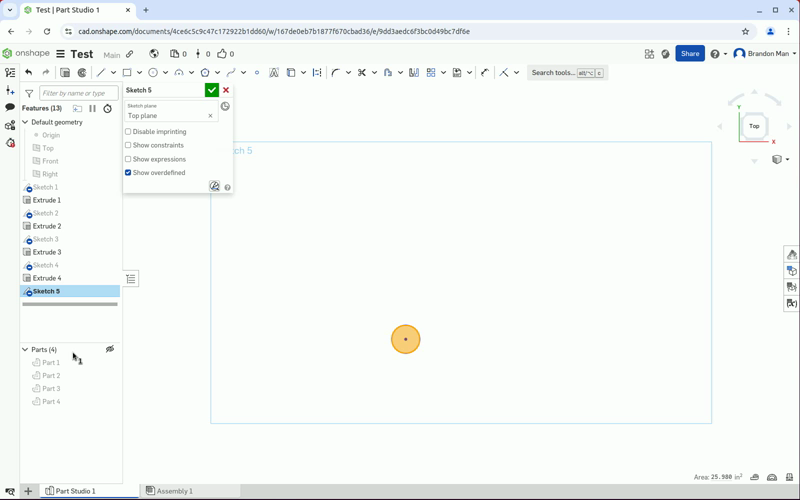
key(shift+y)
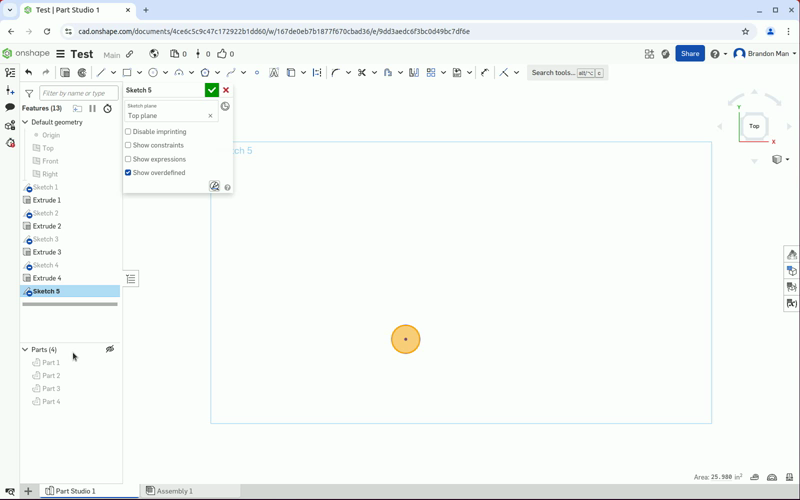
key(shift+e)
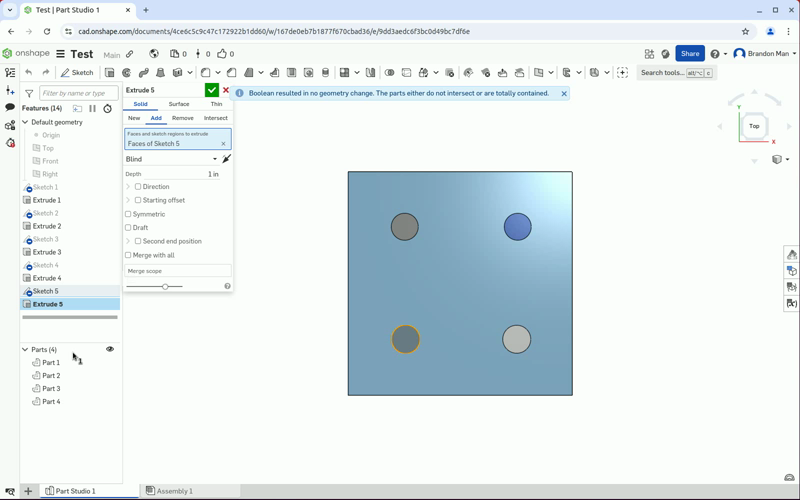
mouse_move(143, 106)
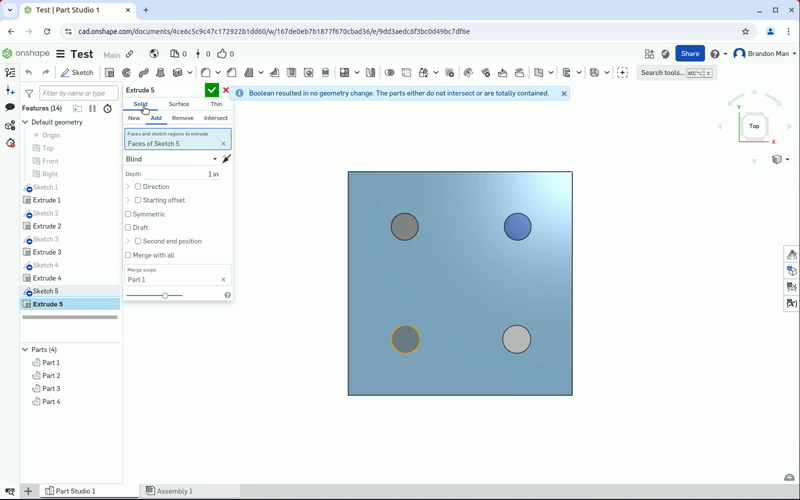
click(143, 106)
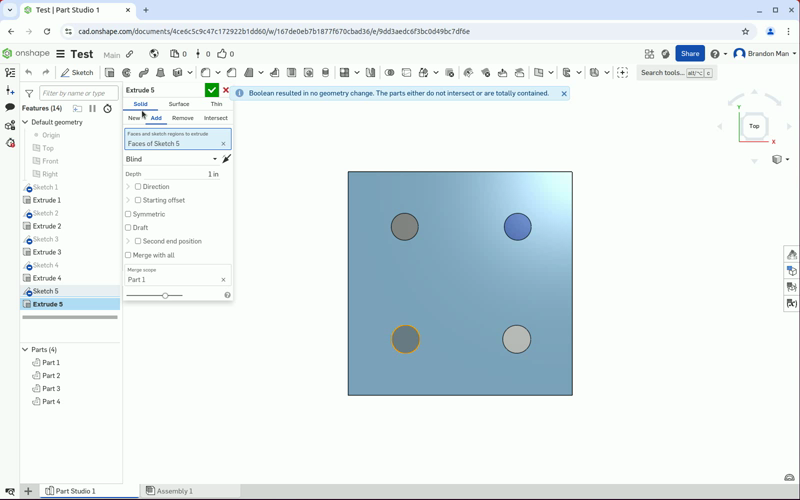
mouse_move(137, 120)
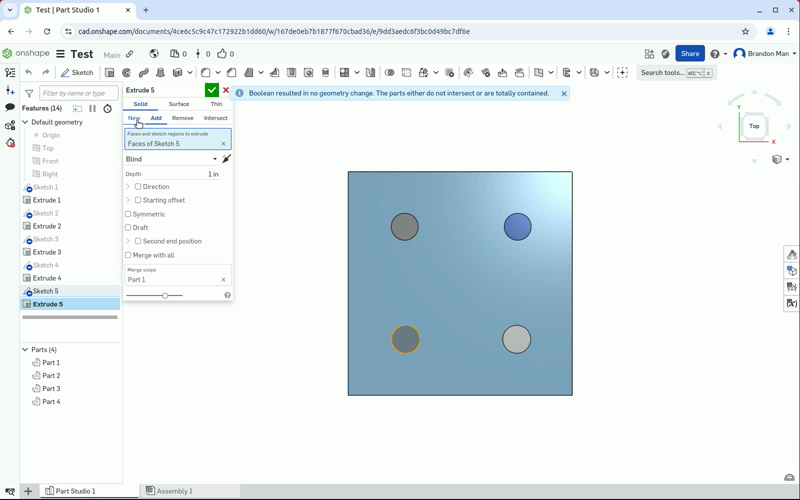
click(137, 120)
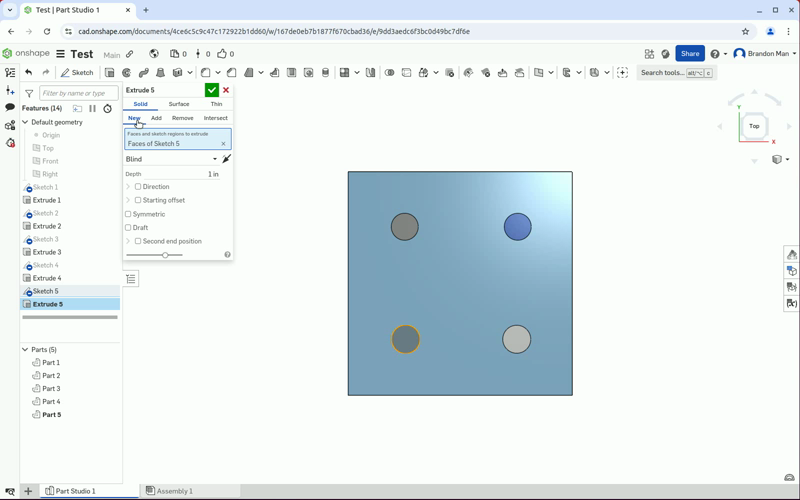
key(tab, 4)
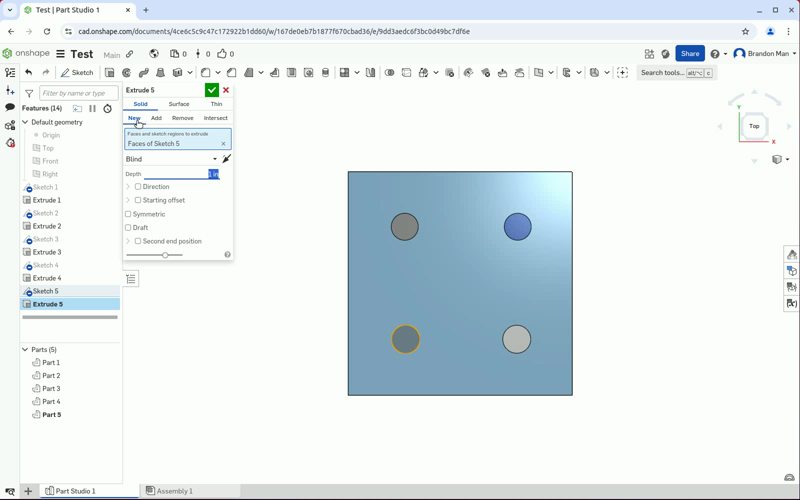
text(7.462)
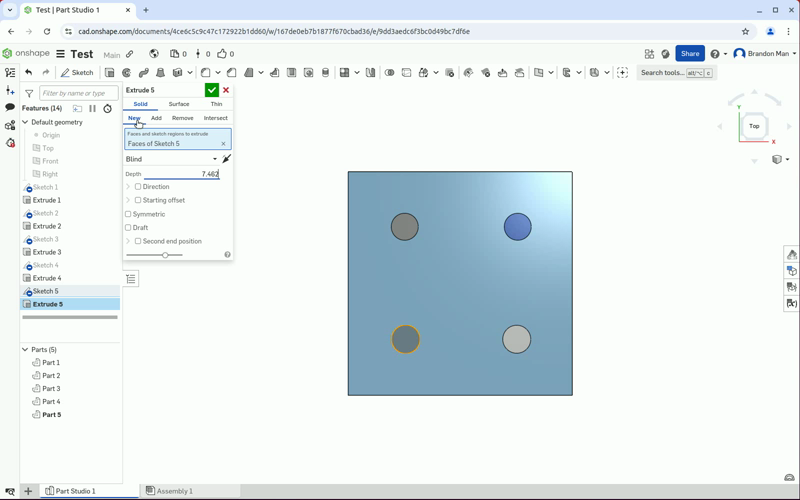
key(enter)
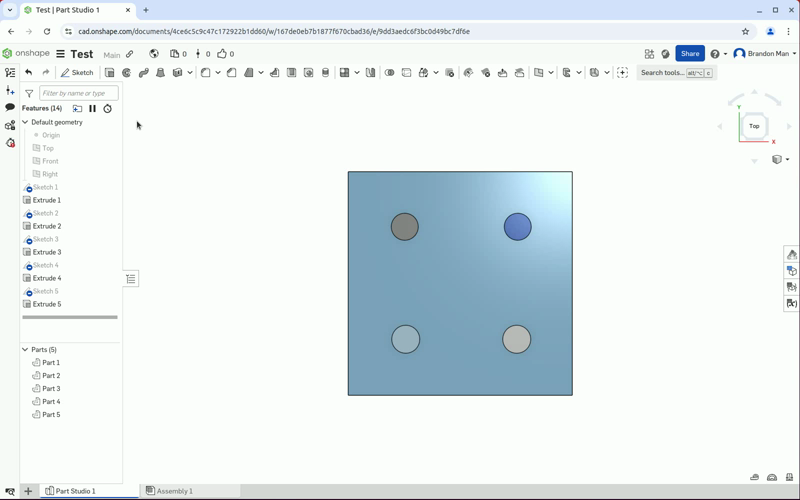
key(shift+h)
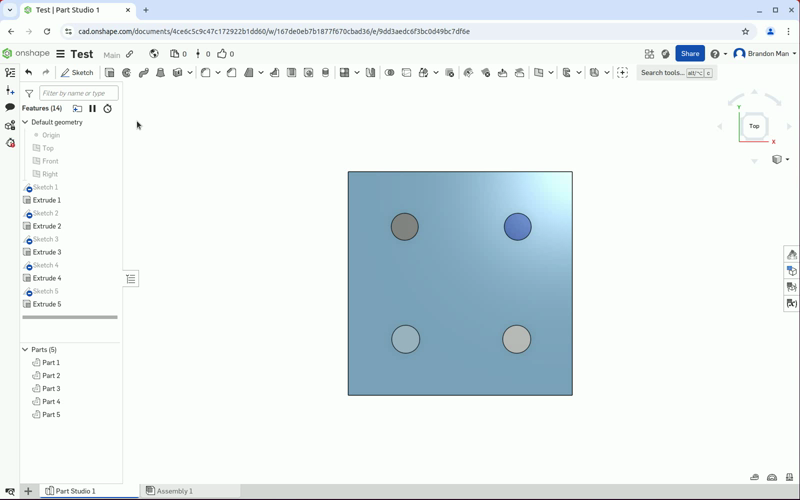
key(shift+h)
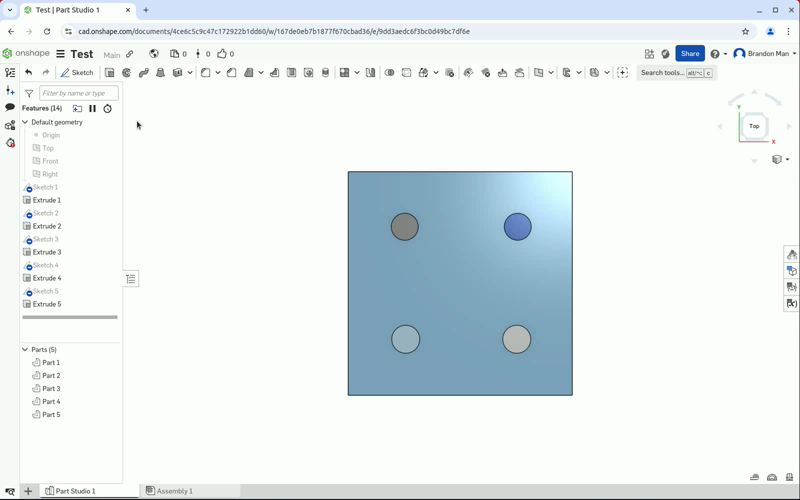
key(shift+7)
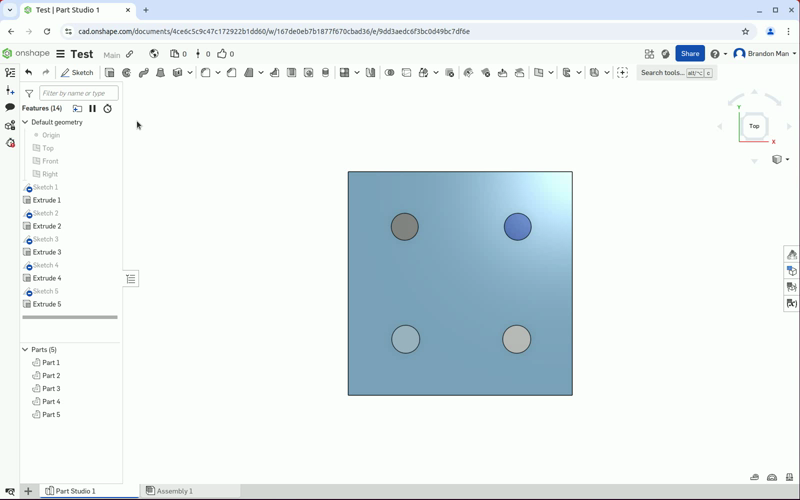
key(up, 3)
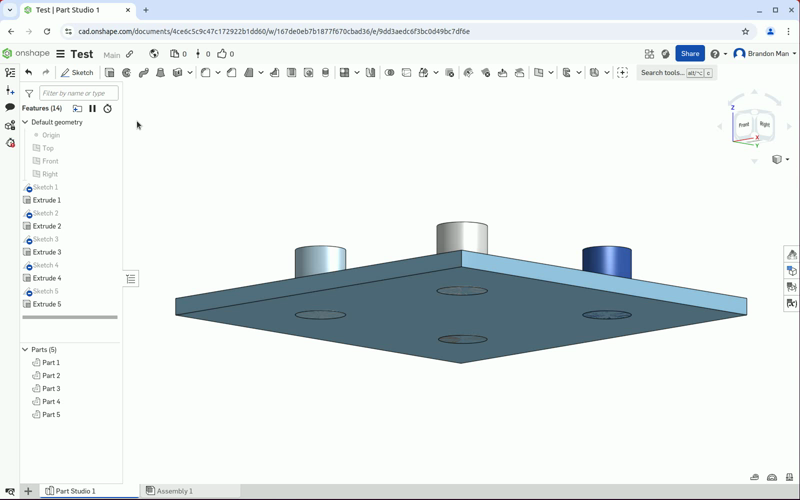
key(left, 3)
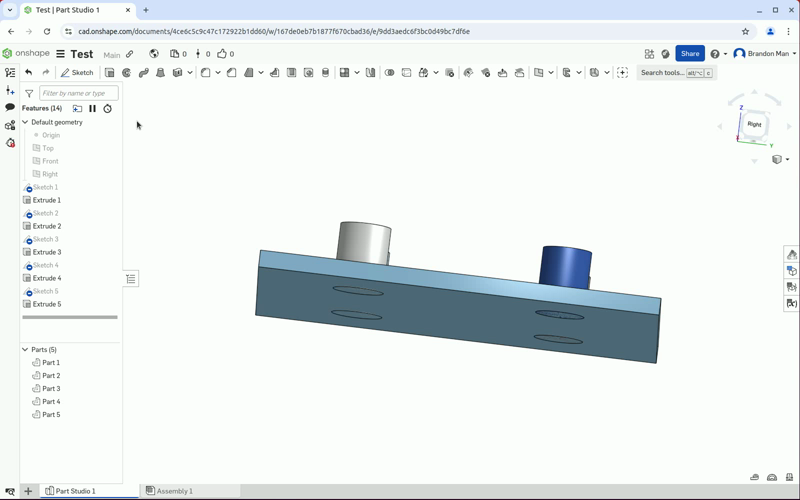
key(right, 3)
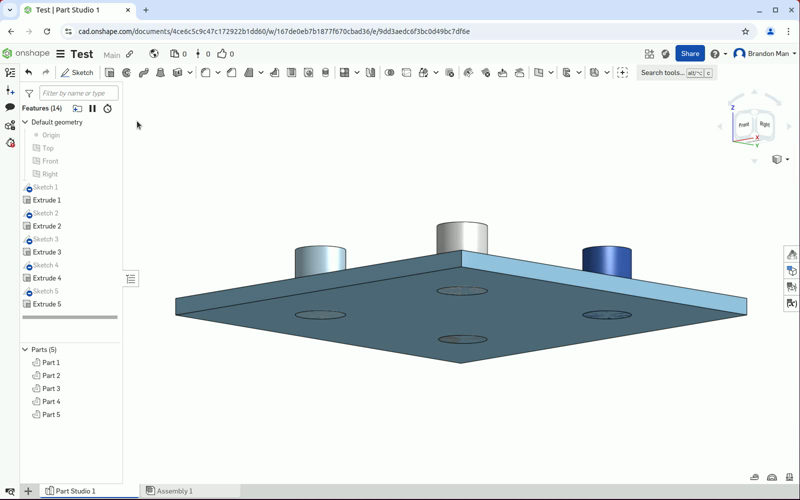
key(down, 3)
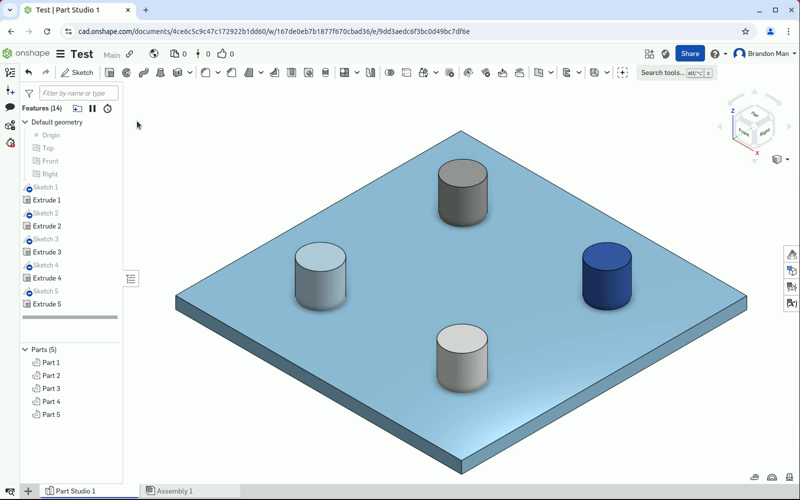
mouse_move(73, 189)
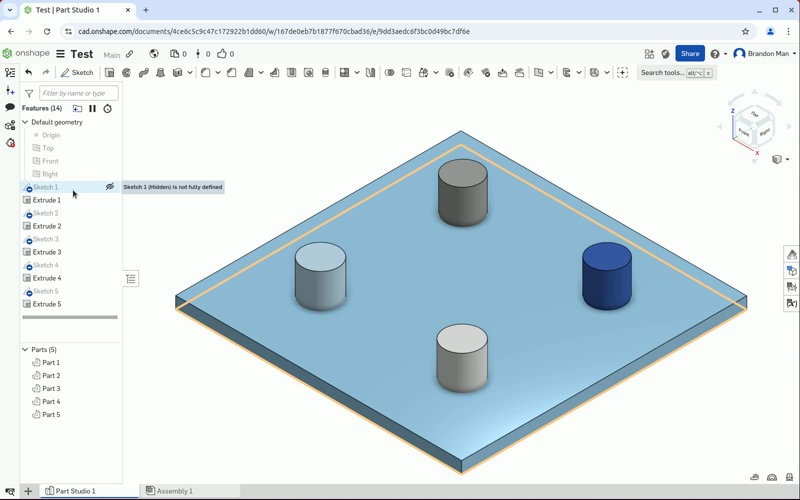
click(73, 189)